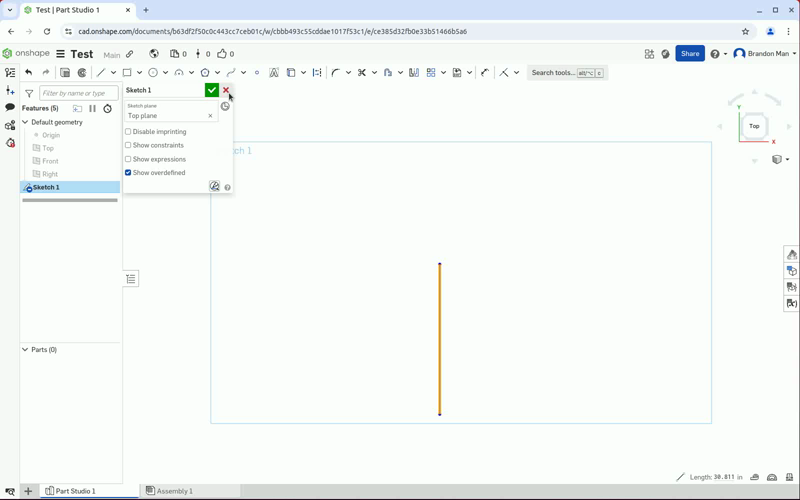
key(shift+h)
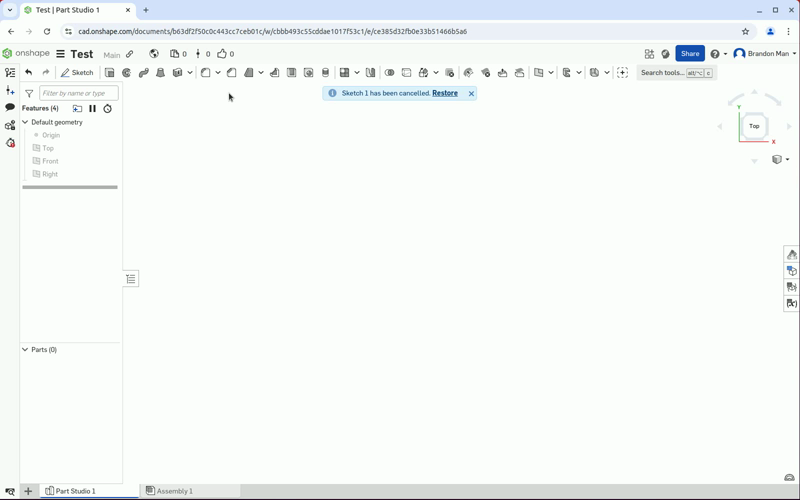
mouse_move(73, 352)
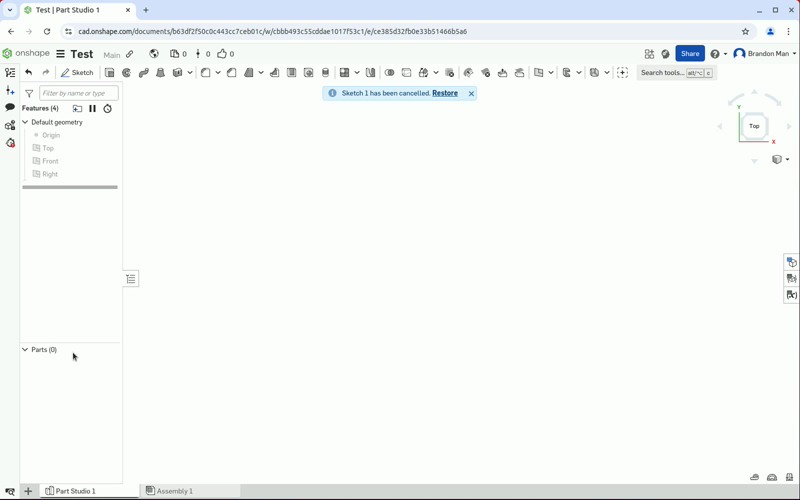
key(y)
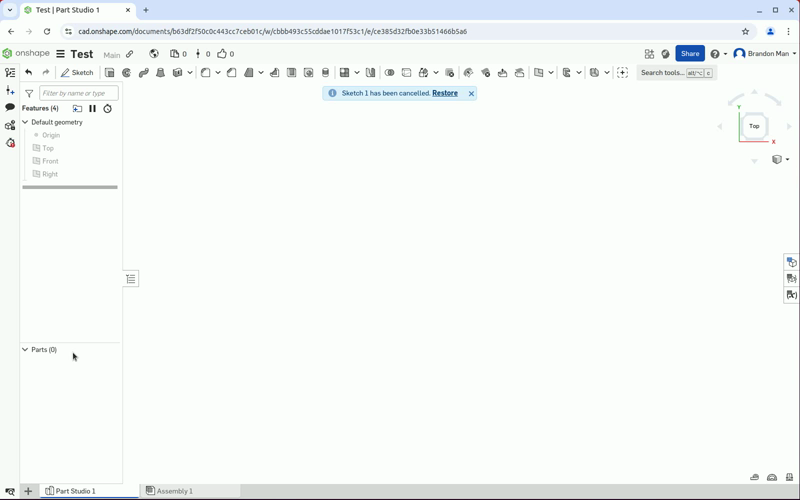
key(shift+p)
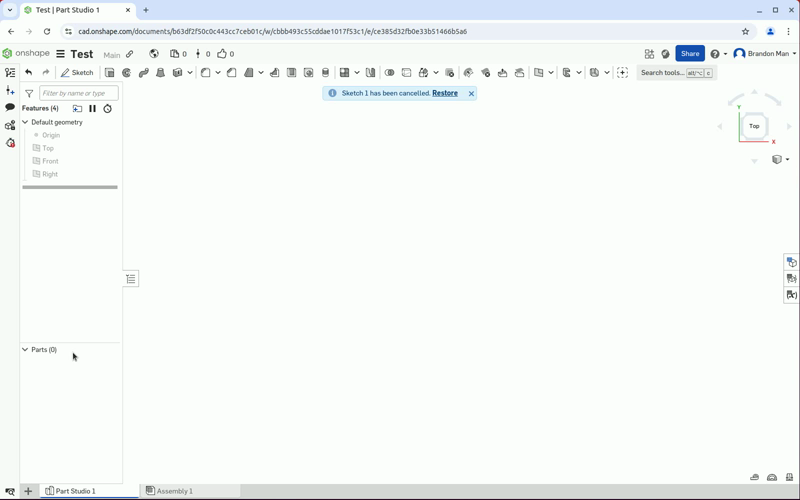
key(space)
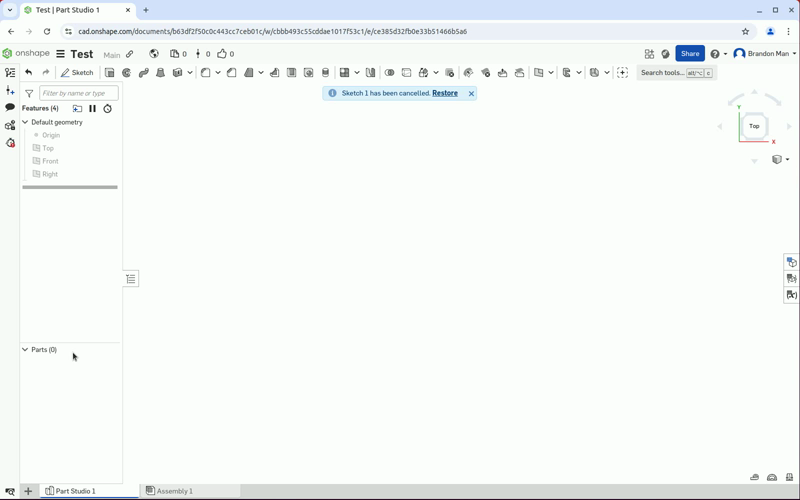
key_down(shift)
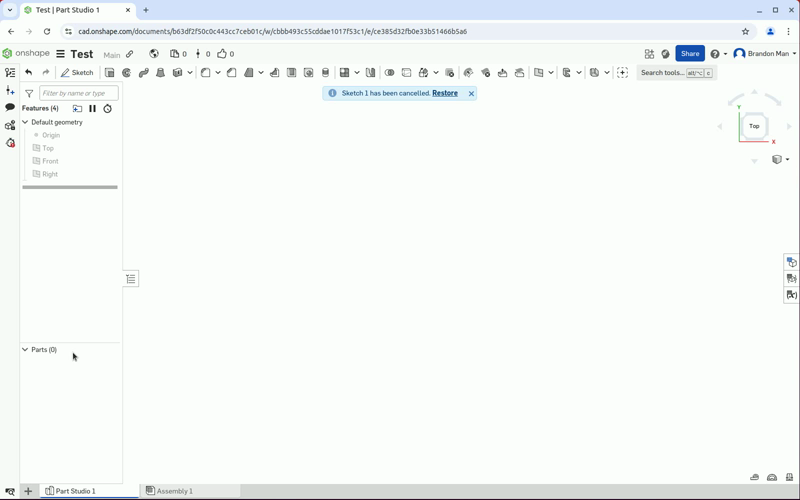
key(up)
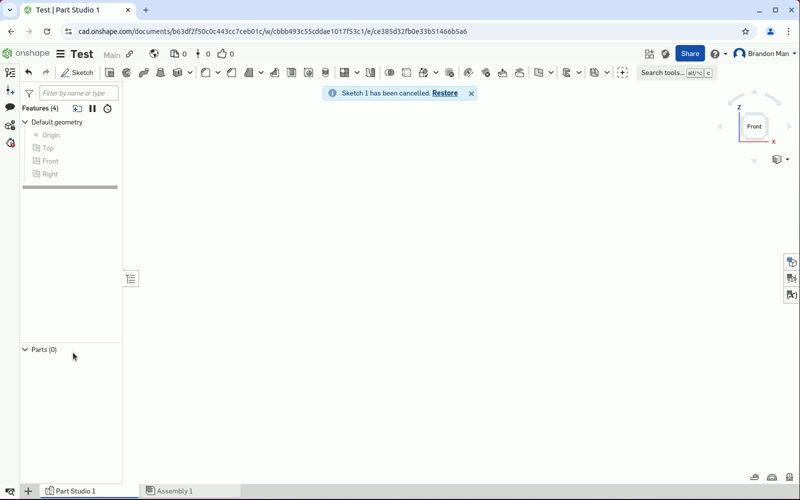
key_up(shift)
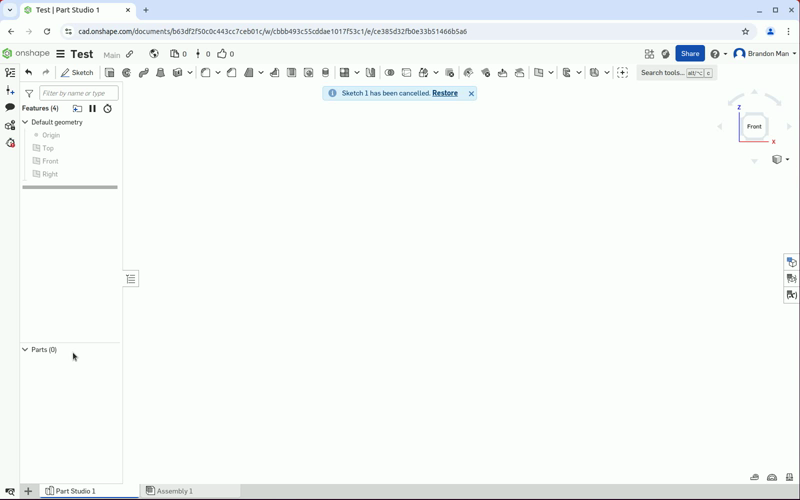
mouse_move(73, 352)
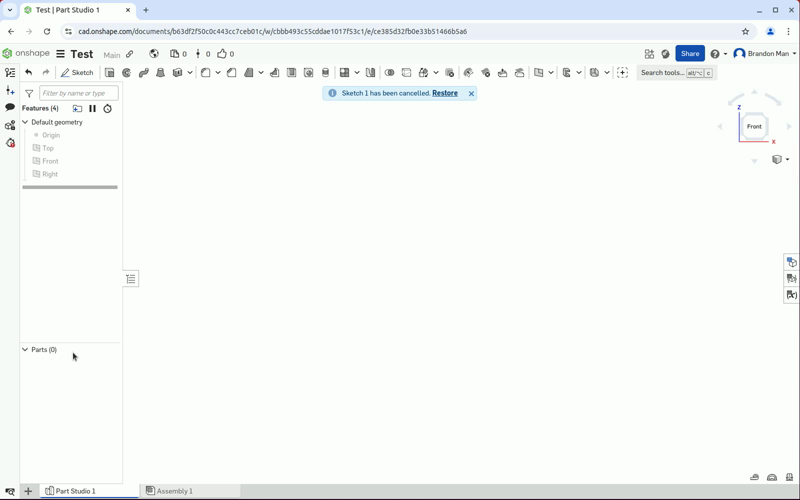
key(shift+y)
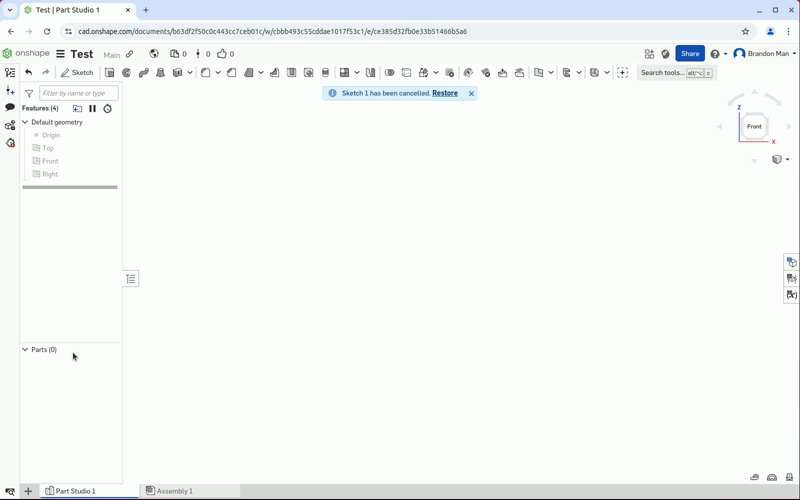
key(shift+s)
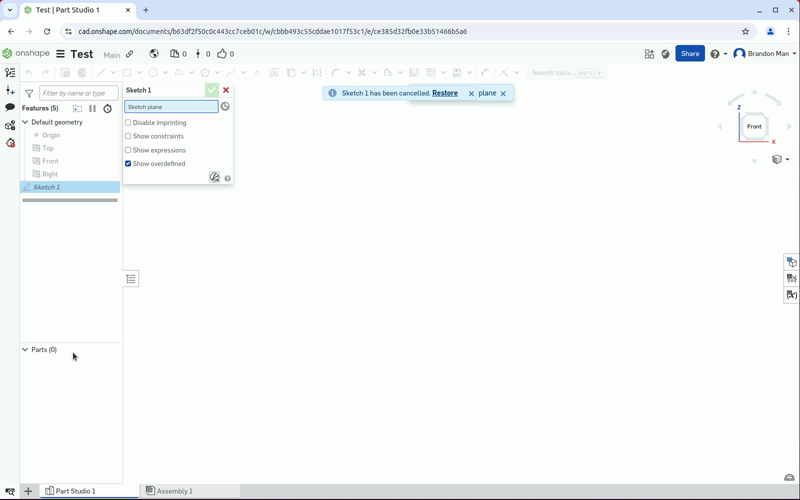
mouse_move(73, 163)
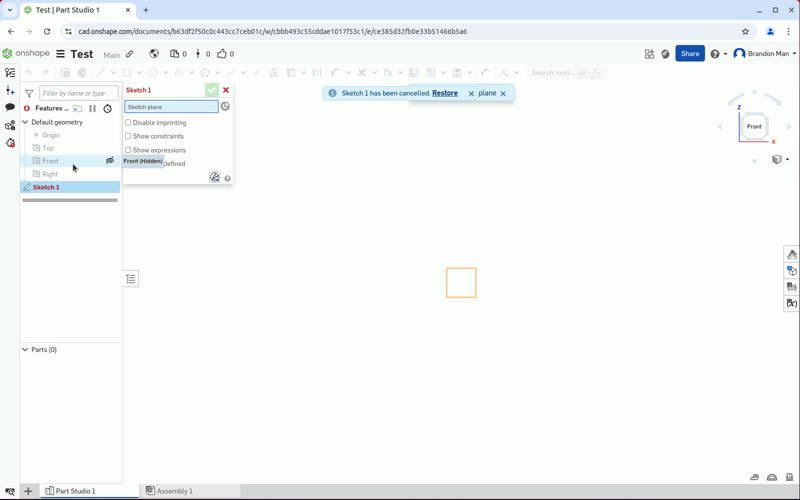
click(73, 163)
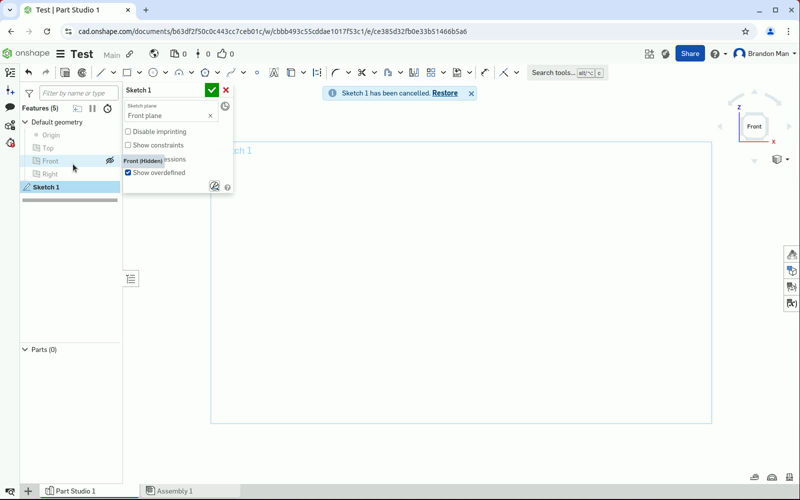
mouse_move(73, 352)
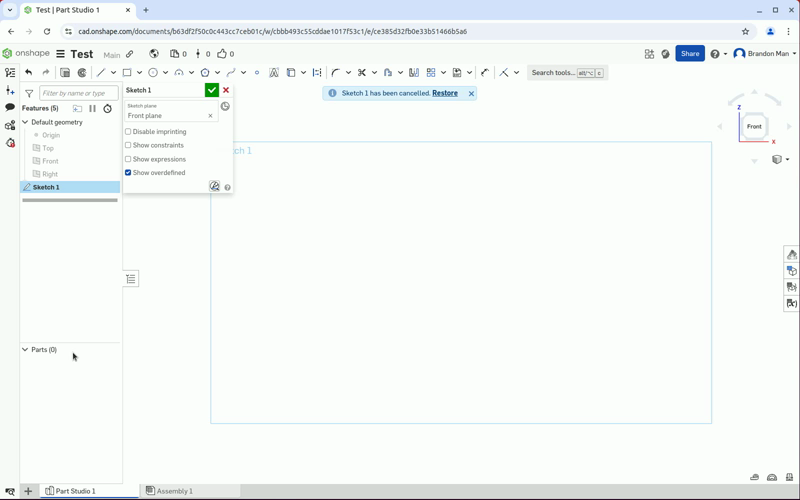
key(y)
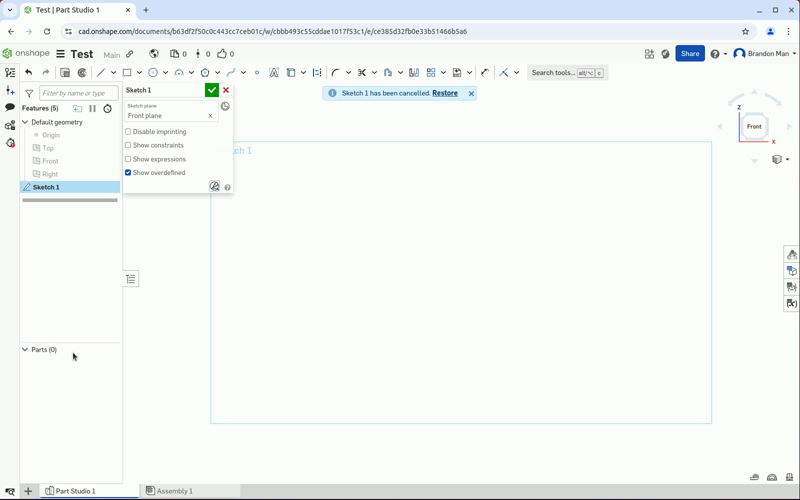
key(l)
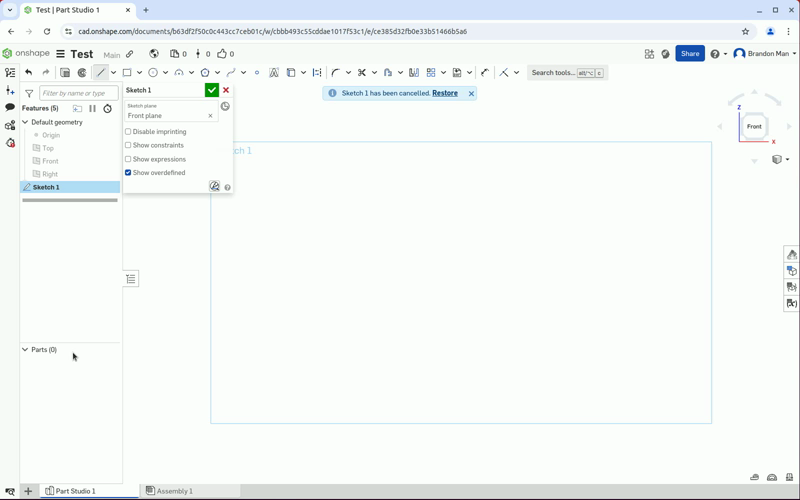
key_down(shift)
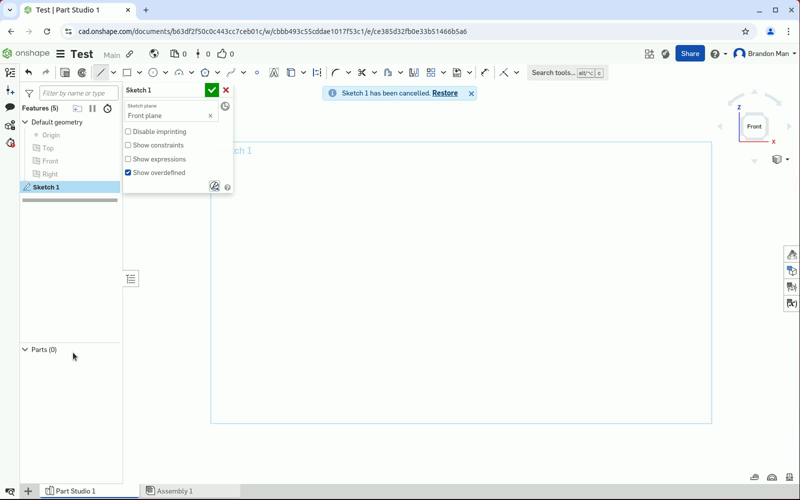
mouse_move(377, 362)
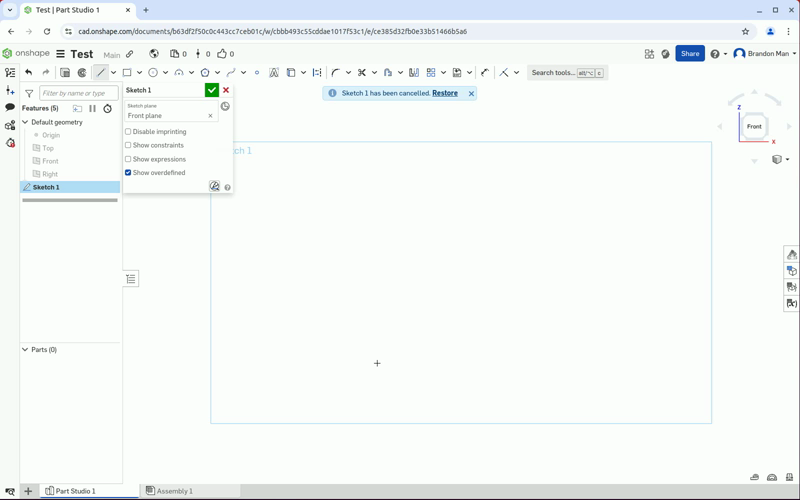
click(377, 362)
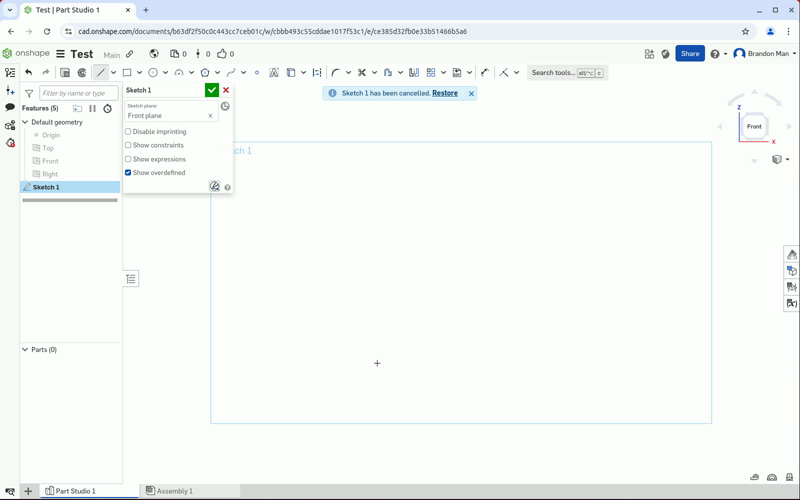
key_up(shift)
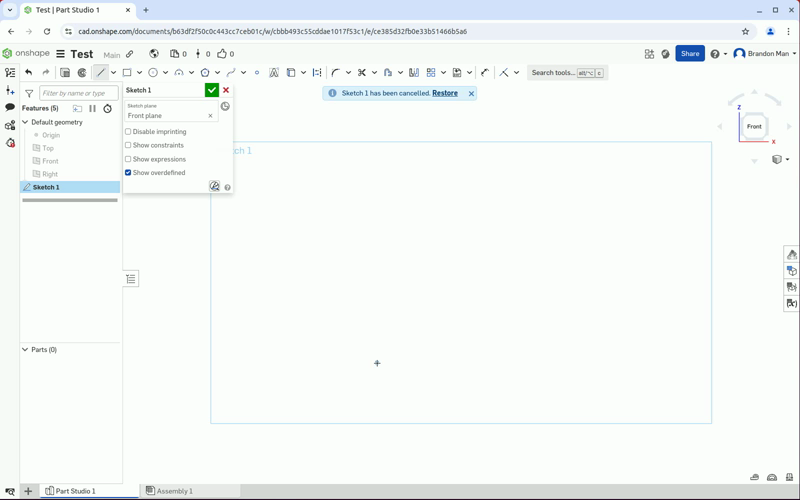
key_down(shift)
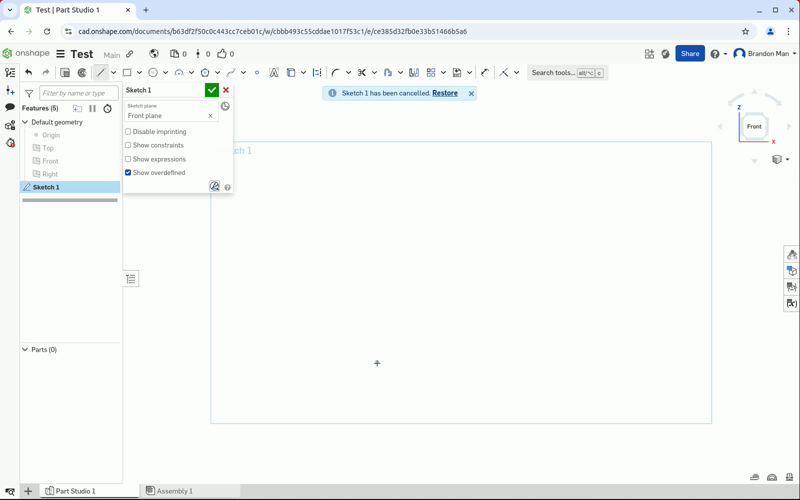
mouse_move(407, 362)
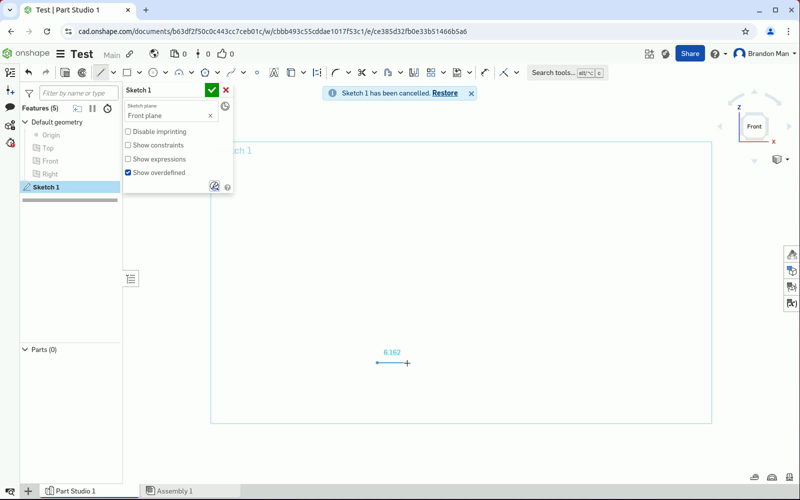
mouse_move(433, 362)
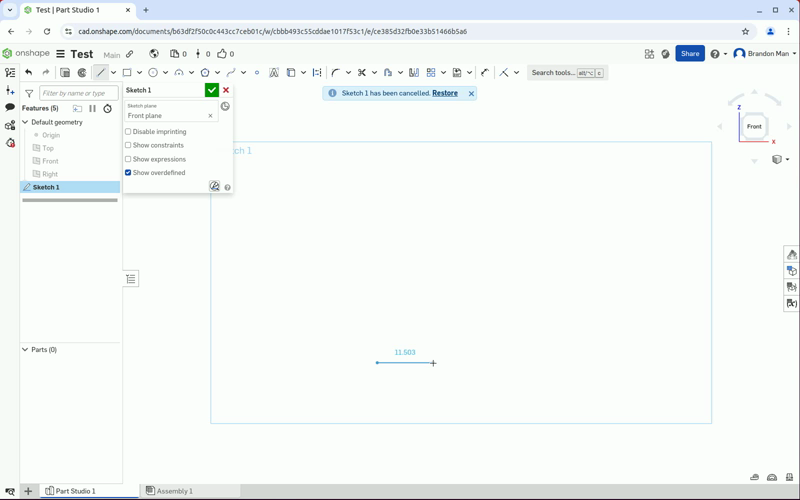
click(433, 362)
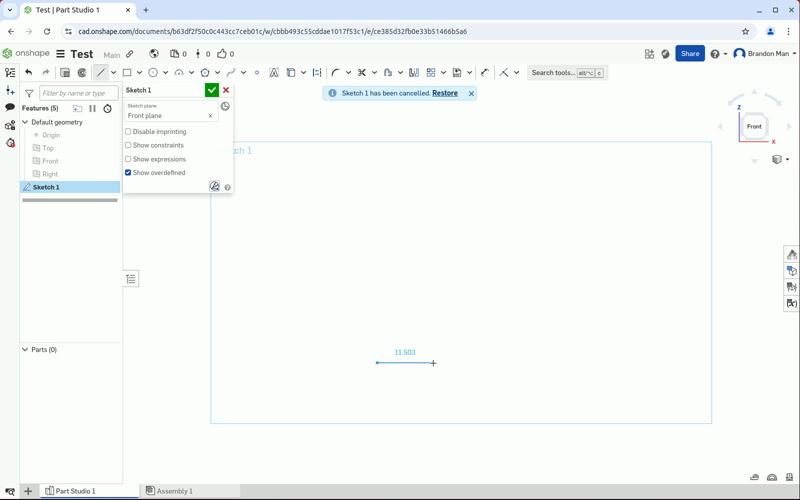
key_up(shift)
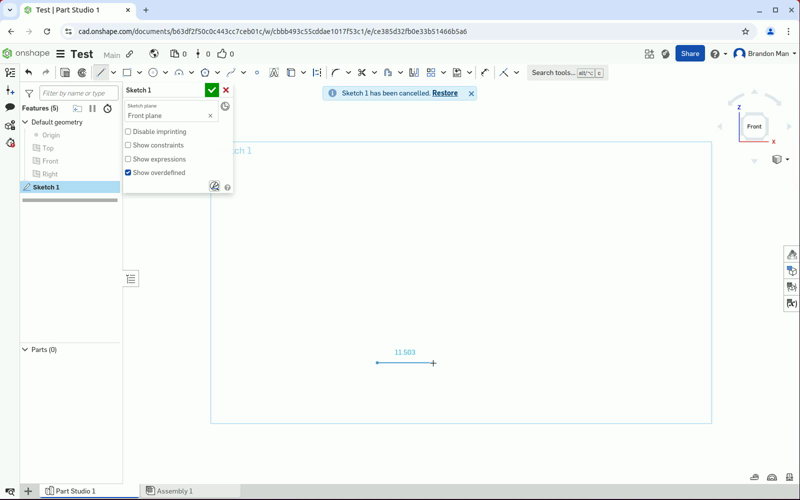
key_down(shift)
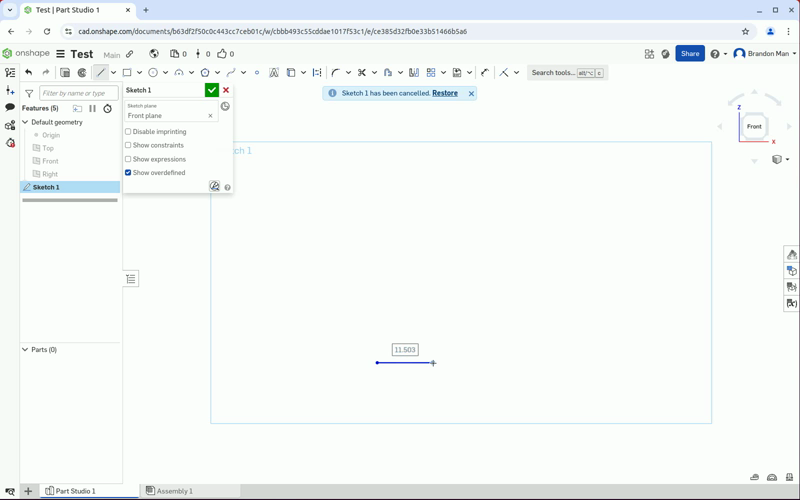
mouse_move(433, 294)
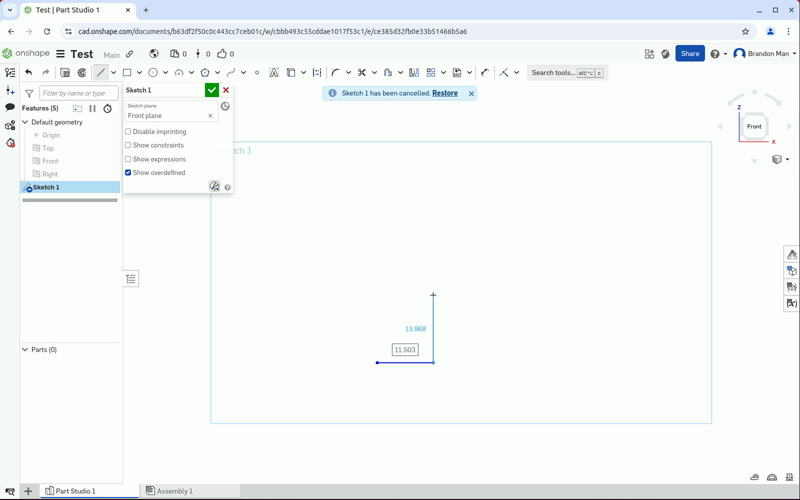
click(433, 294)
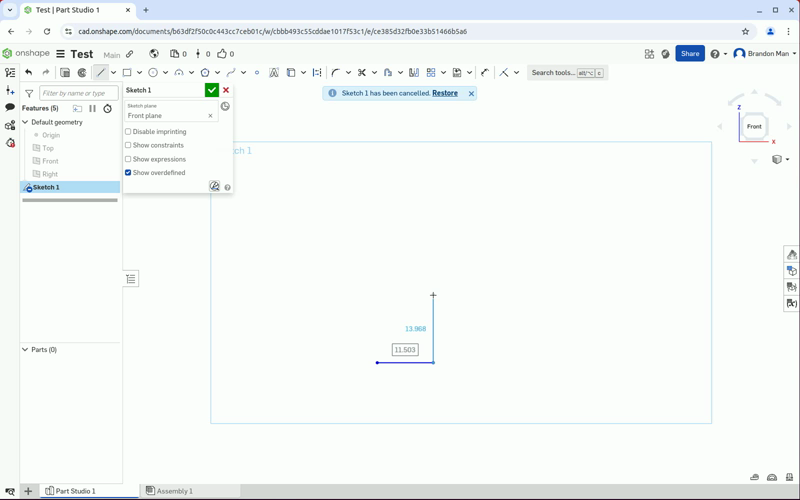
key_up(shift)
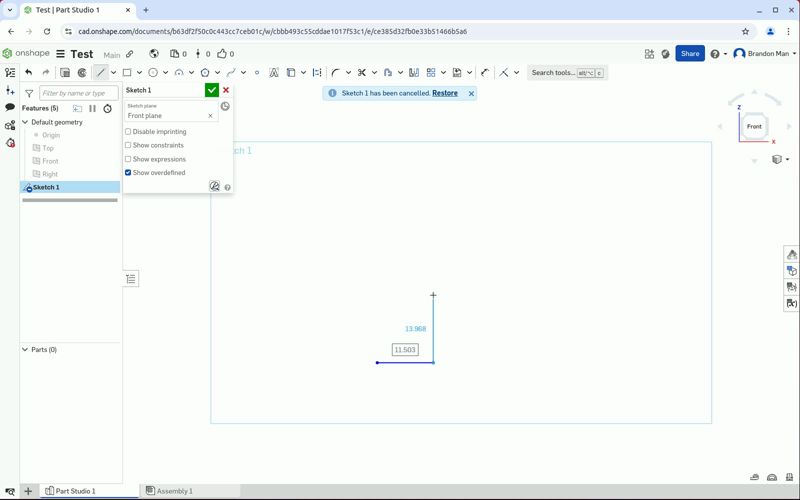
key_down(shift)
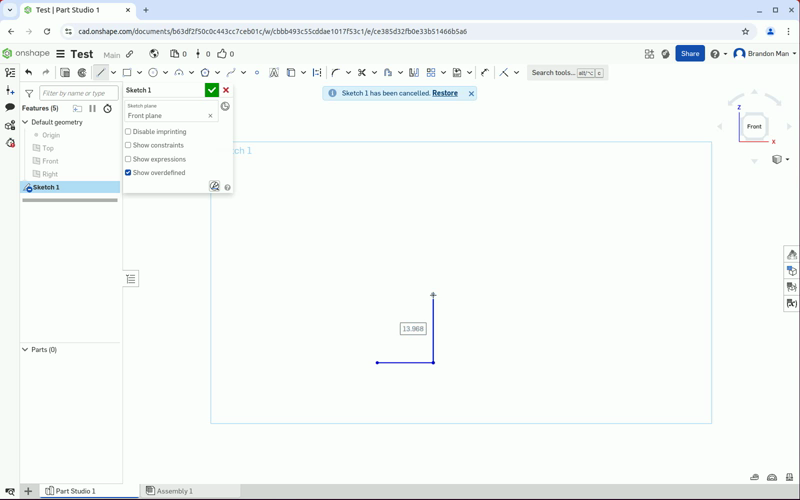
mouse_move(463, 294)
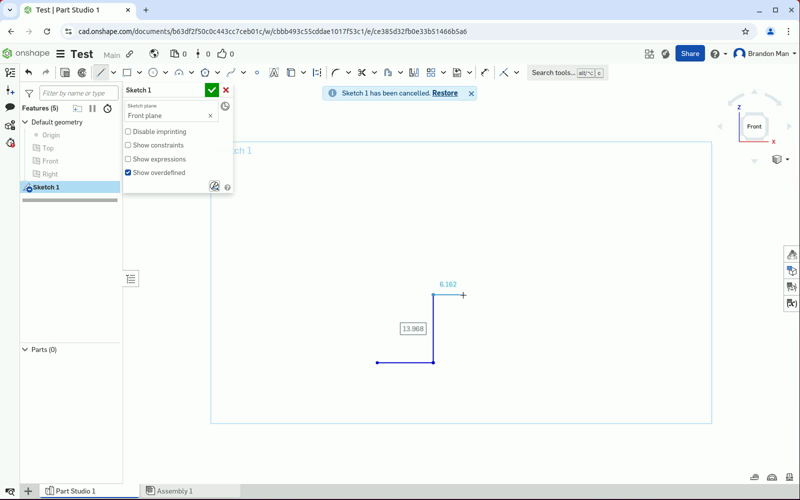
mouse_move(487, 294)
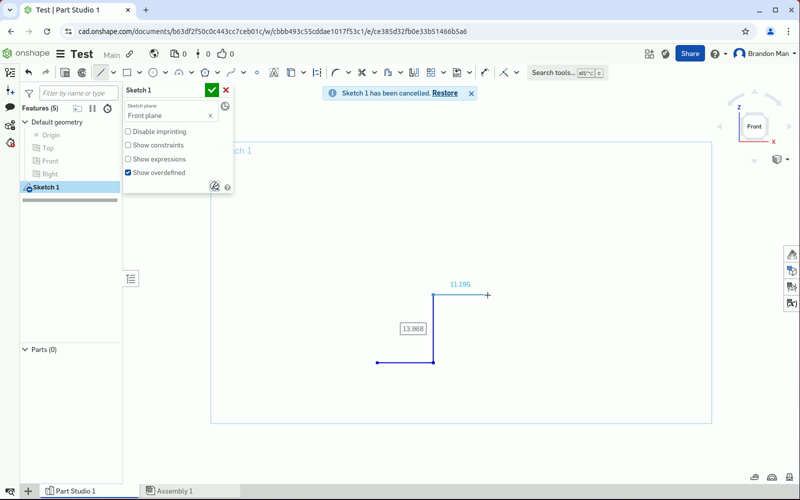
click(487, 294)
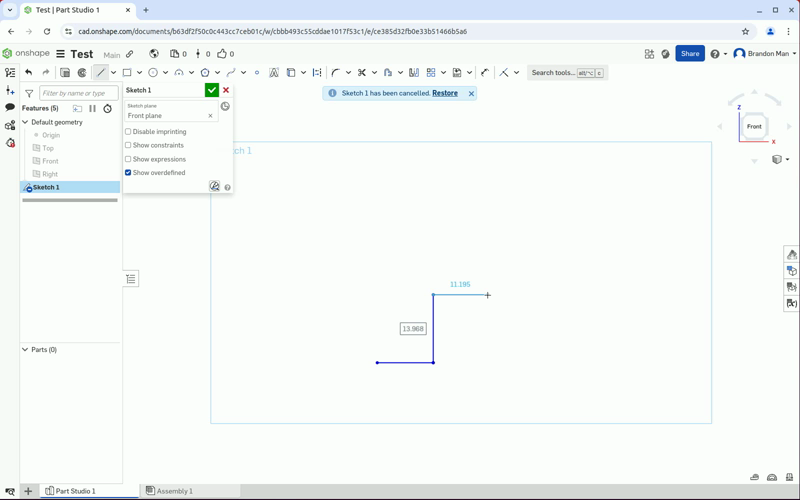
key_up(shift)
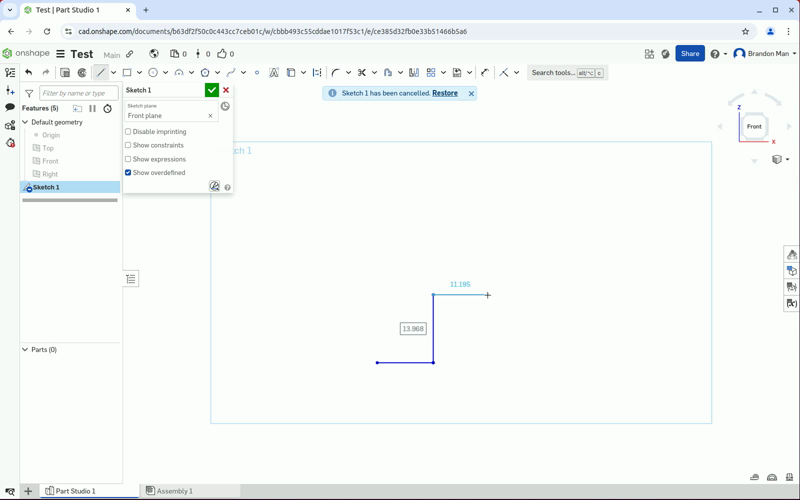
key_down(shift)
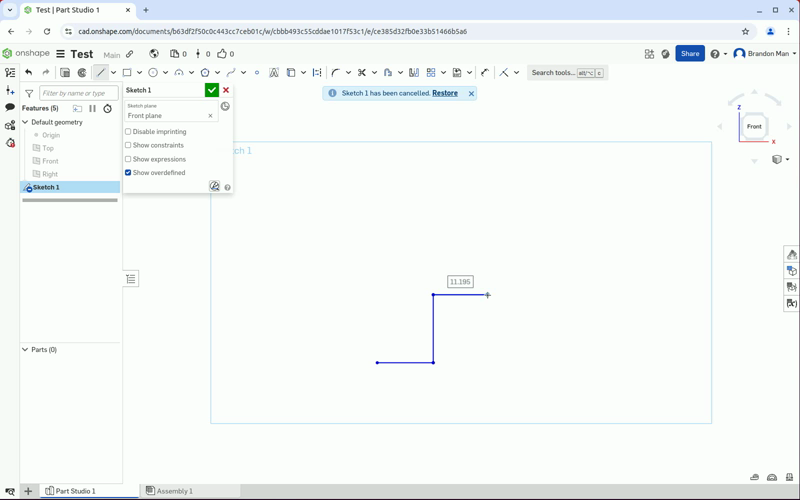
mouse_move(487, 362)
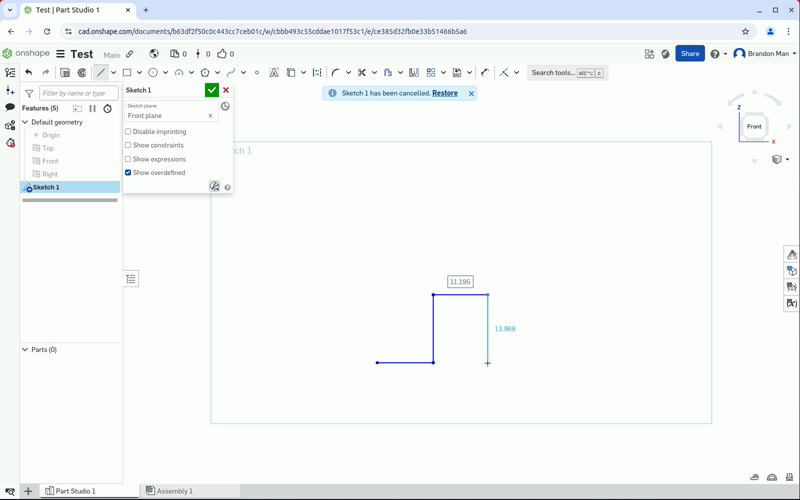
click(487, 362)
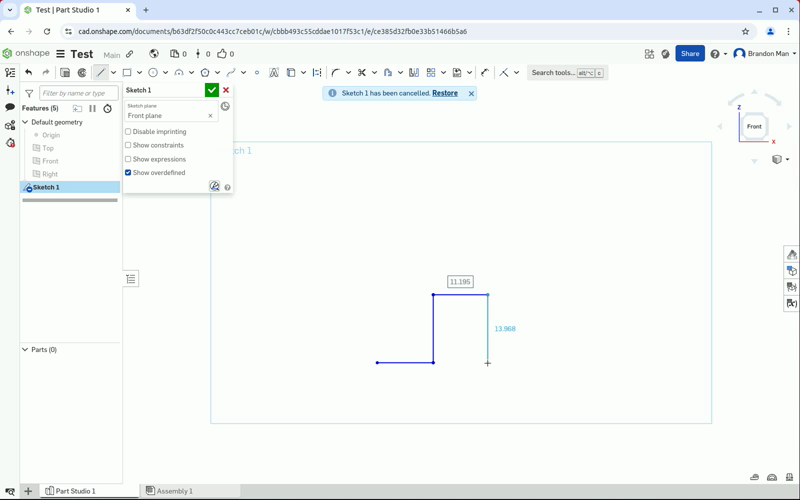
key_up(shift)
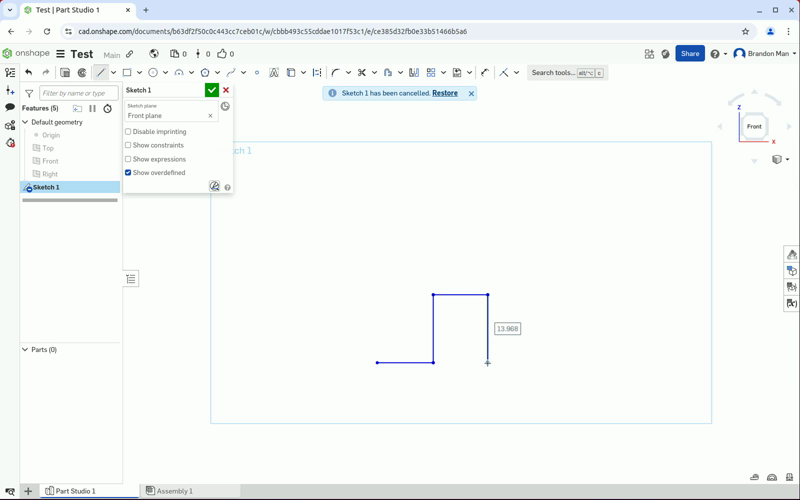
key_down(shift)
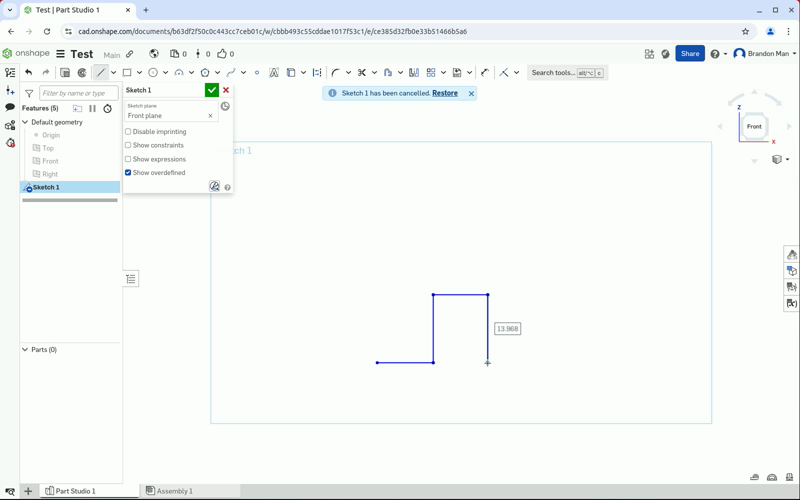
mouse_move(517, 362)
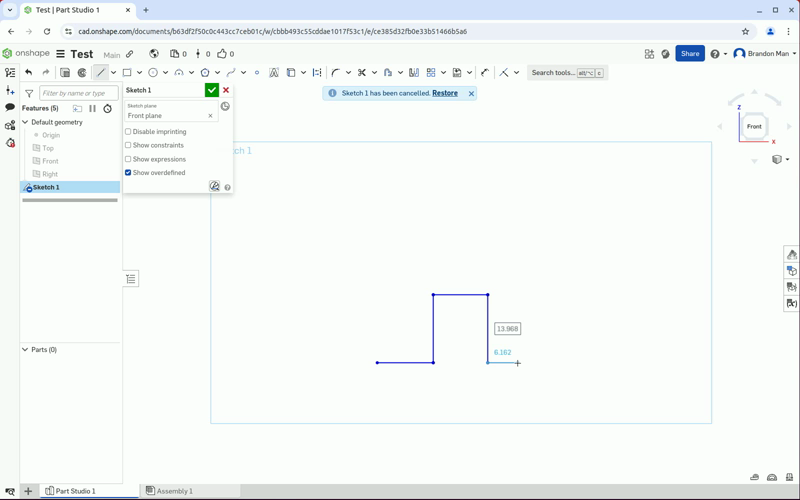
mouse_move(543, 362)
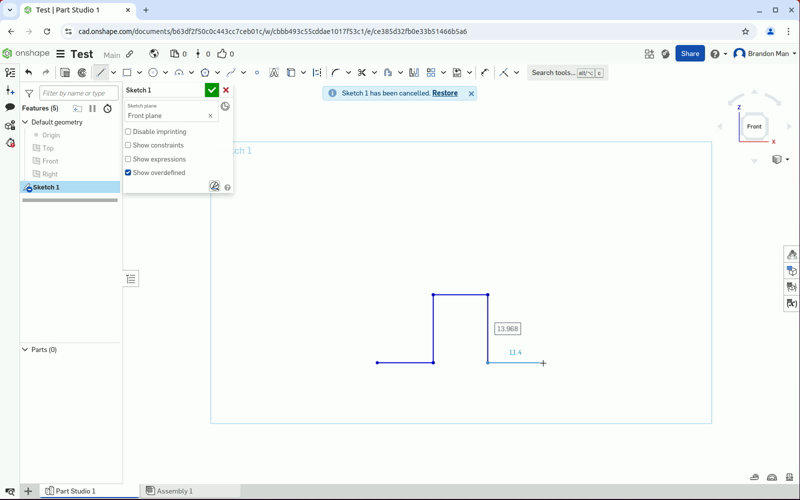
click(543, 362)
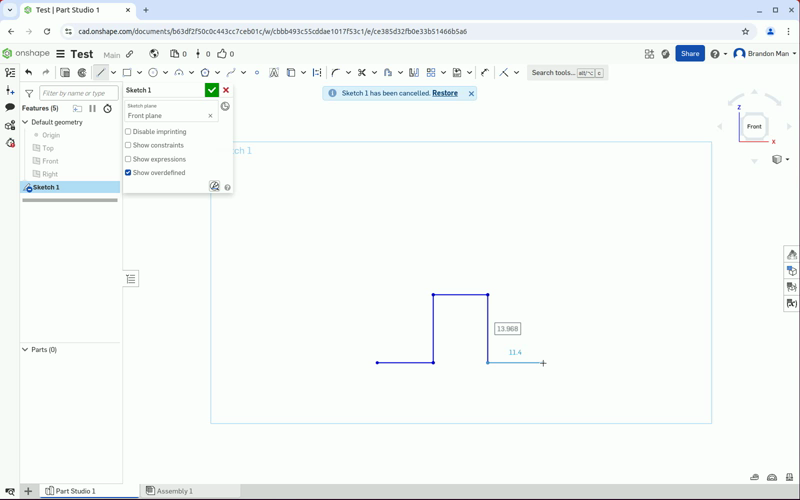
key_up(shift)
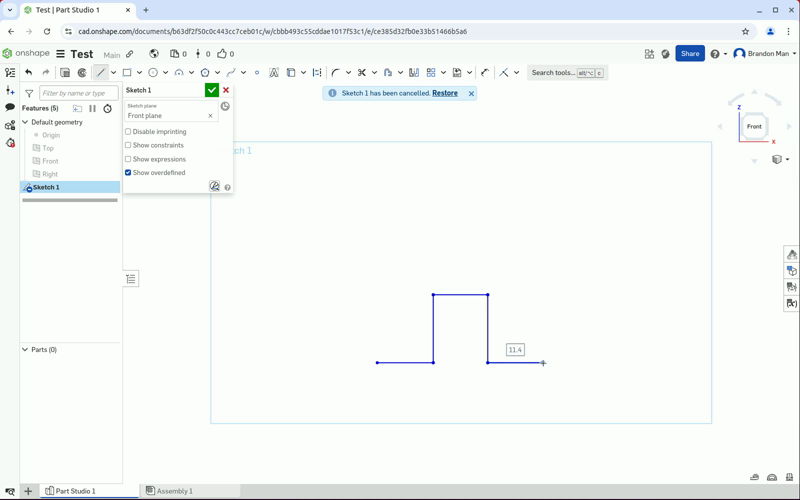
key_down(shift)
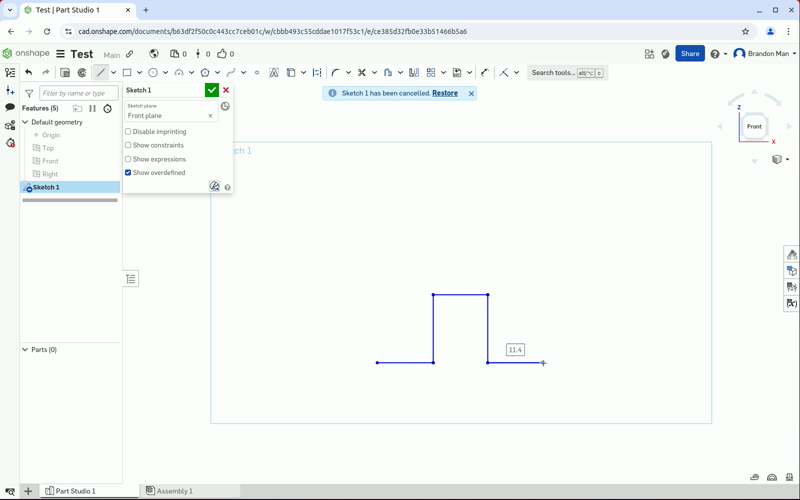
mouse_move(543, 205)
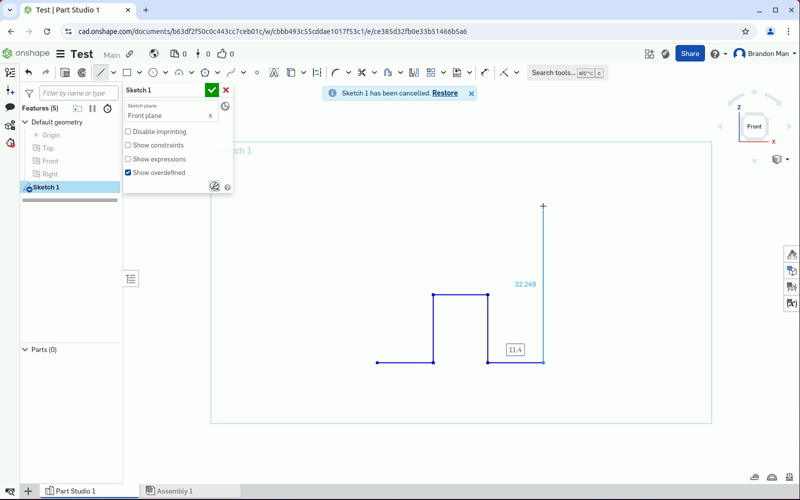
click(543, 205)
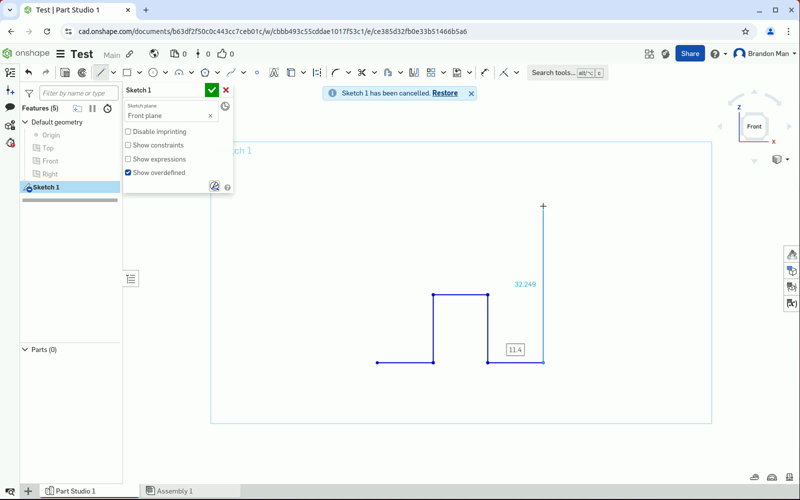
key_up(shift)
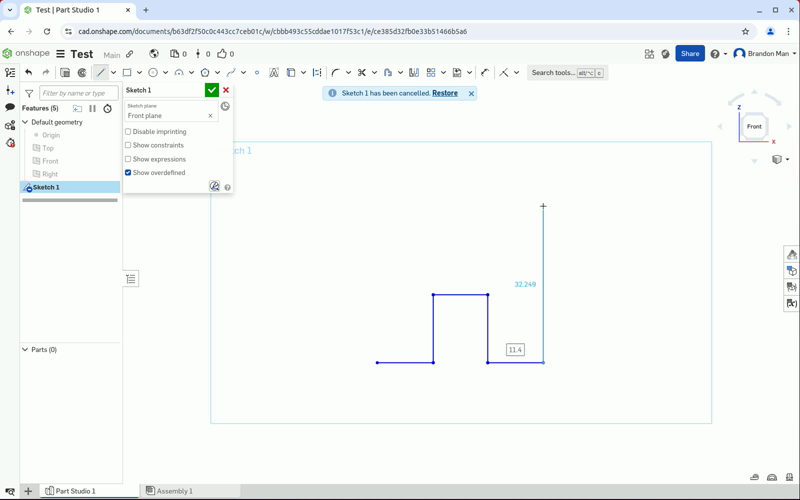
key_down(shift)
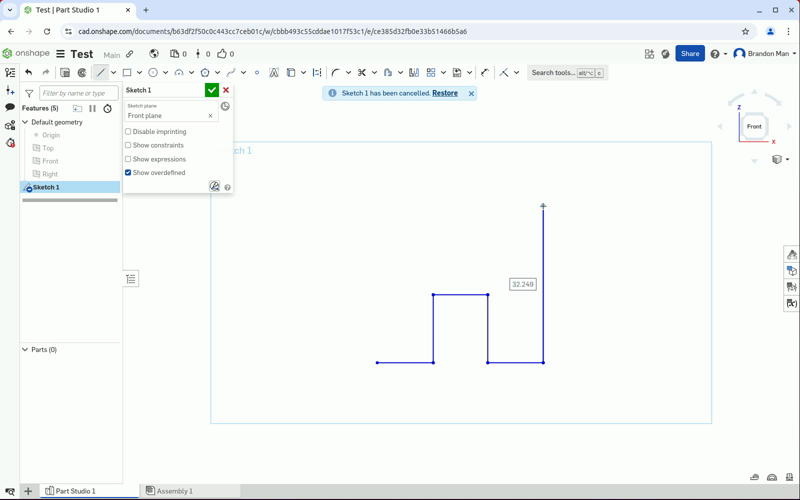
mouse_move(573, 205)
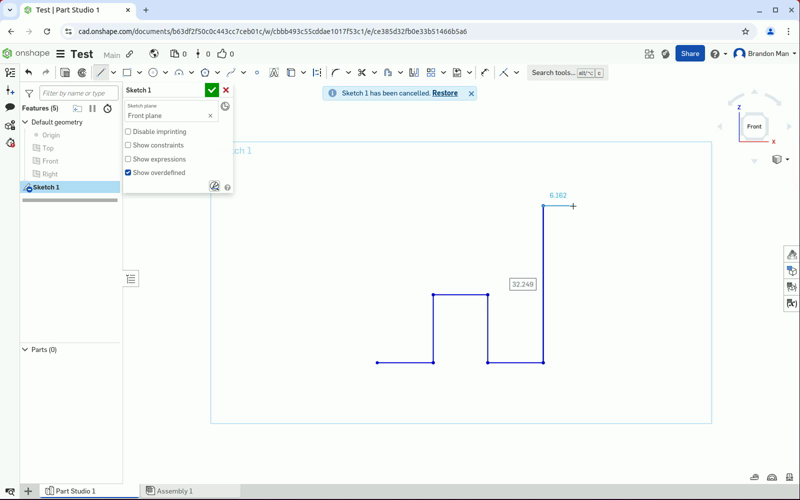
mouse_move(492, 205)
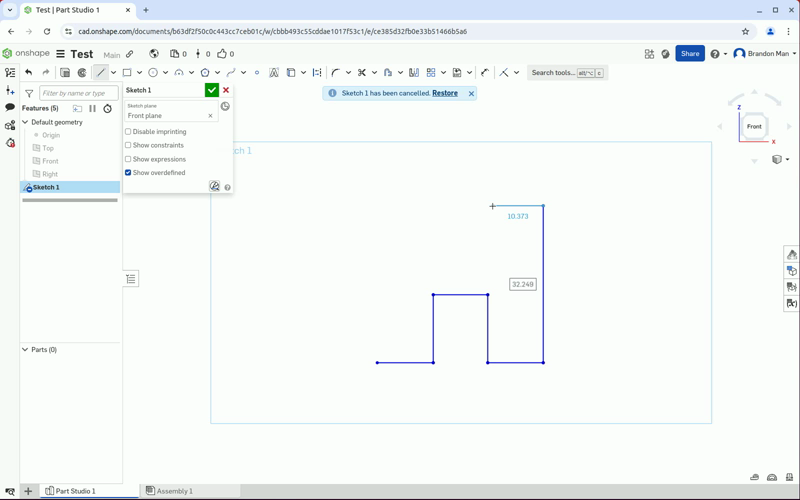
click(492, 205)
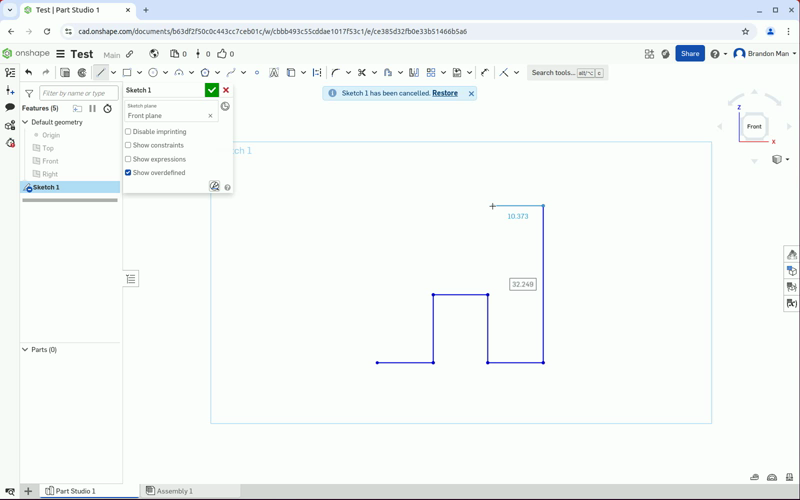
key_up(shift)
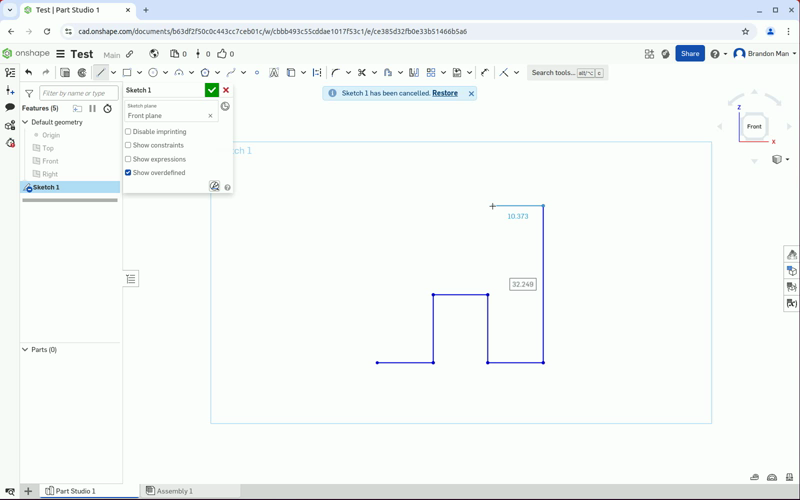
key_down(shift)
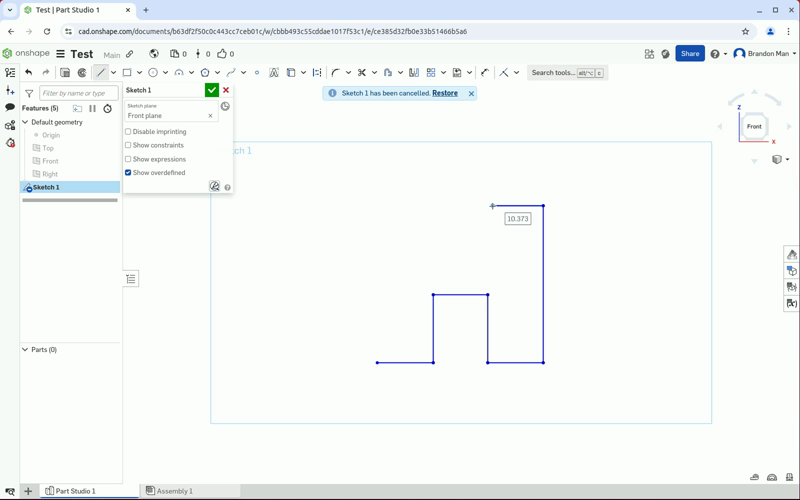
mouse_move(426, 205)
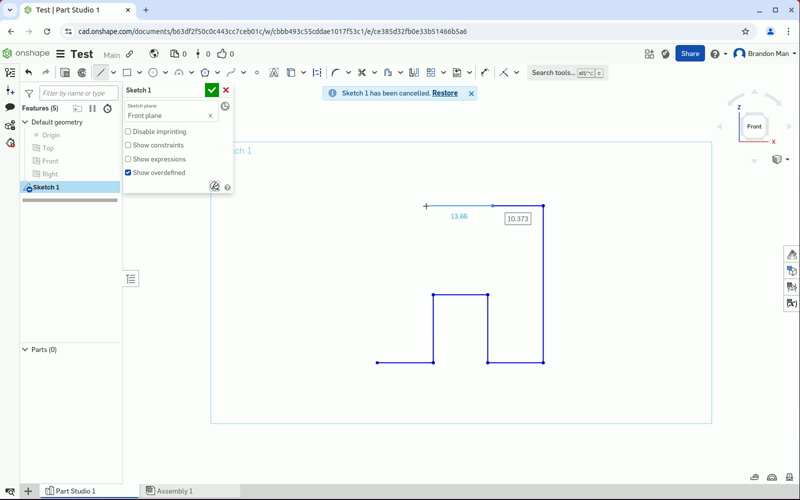
click(426, 205)
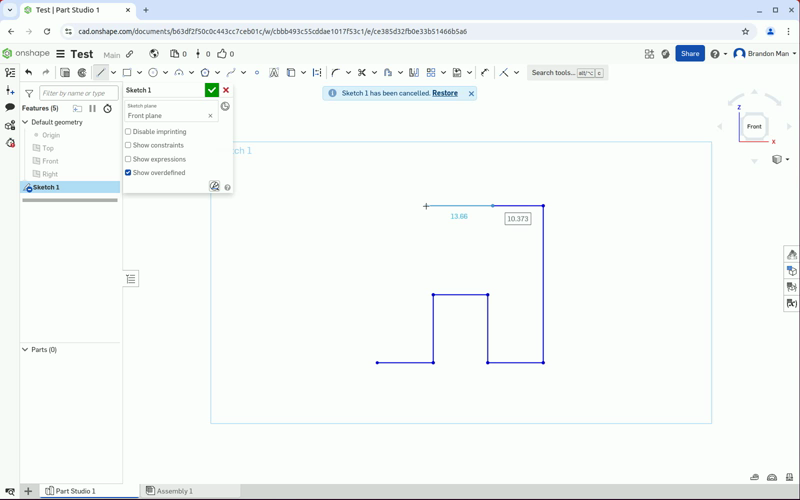
key_up(shift)
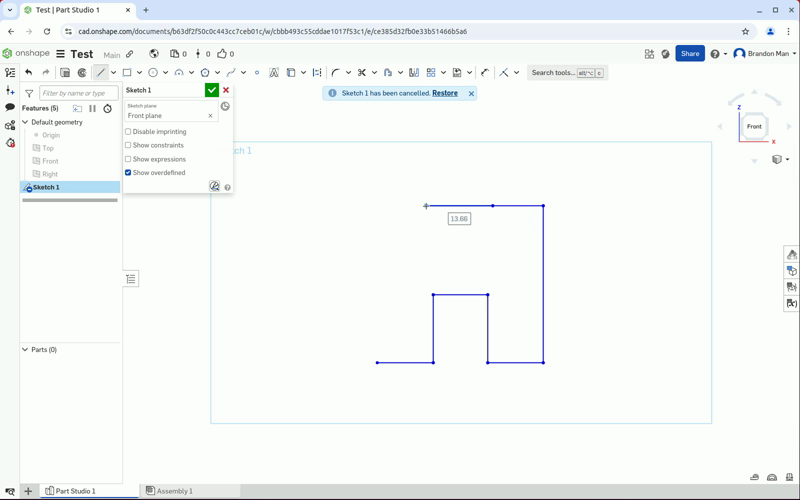
key_down(shift)
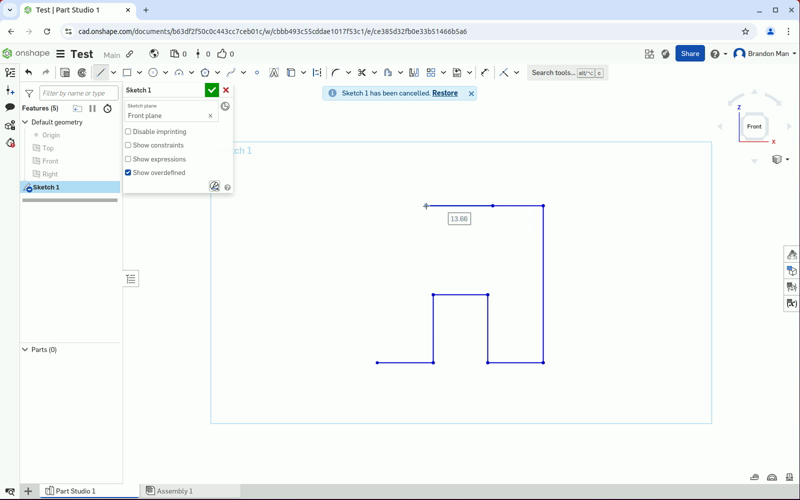
mouse_move(456, 205)
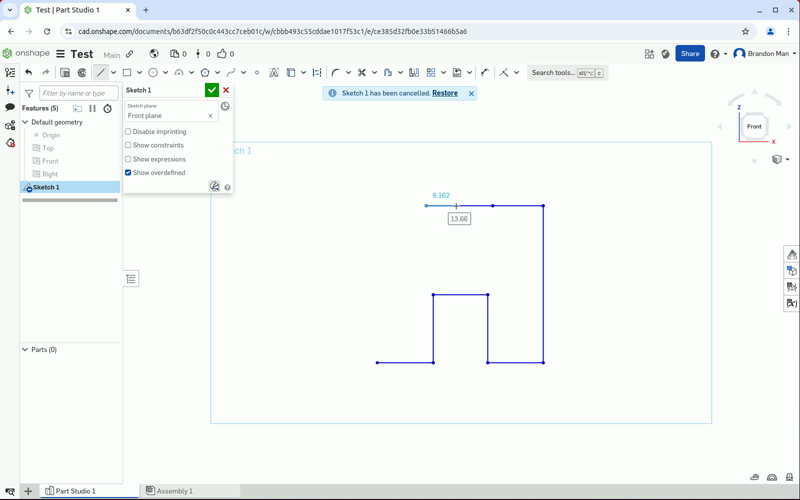
mouse_move(377, 205)
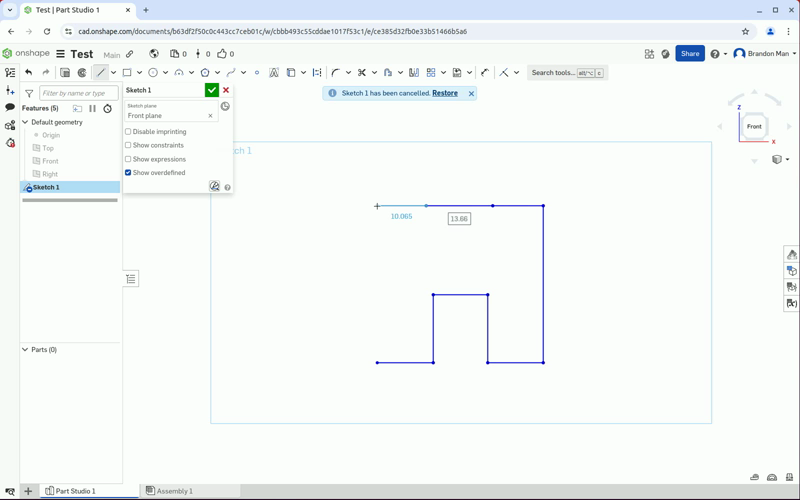
click(377, 205)
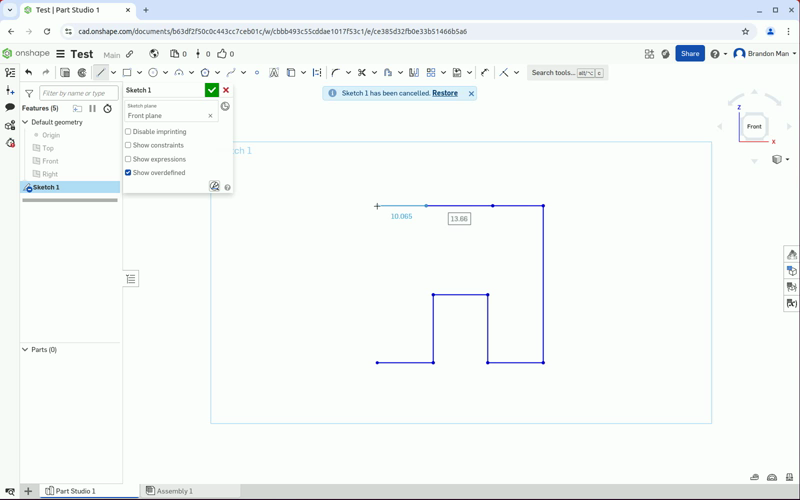
key_up(shift)
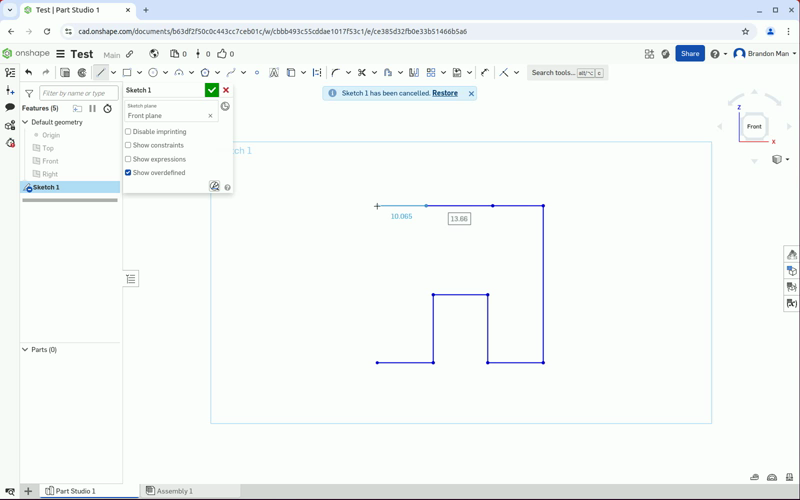
key_down(shift)
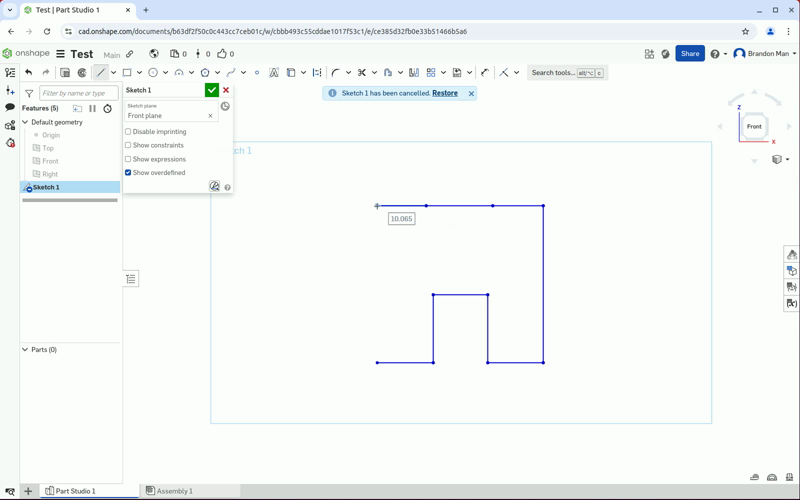
mouse_move(377, 362)
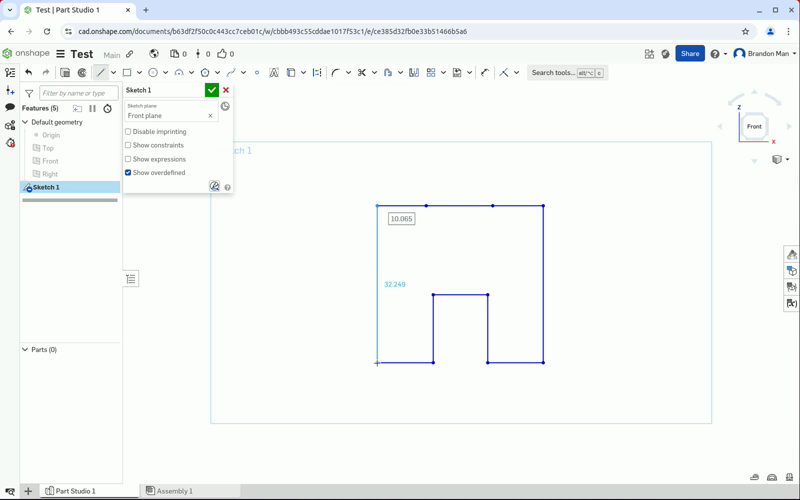
key_up(shift)
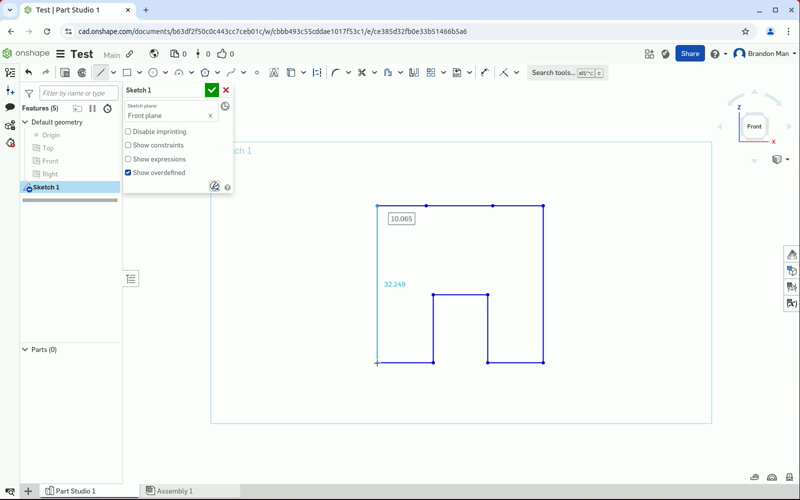
click(377, 362)
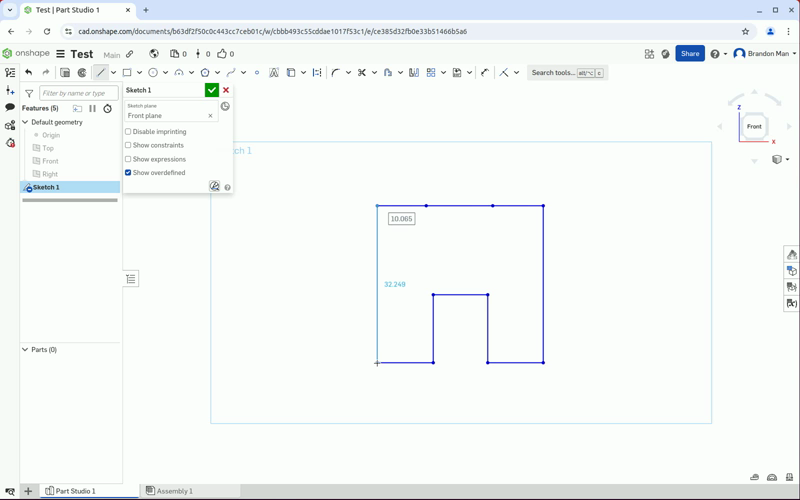
key(esc)
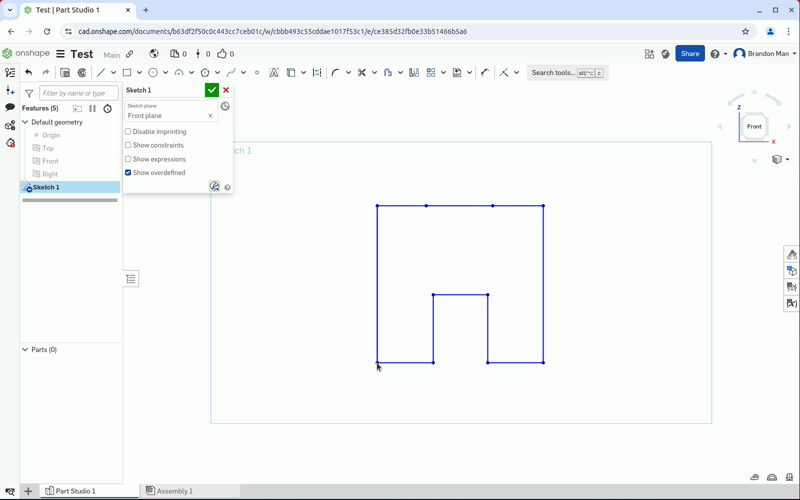
mouse_move(503, 260)
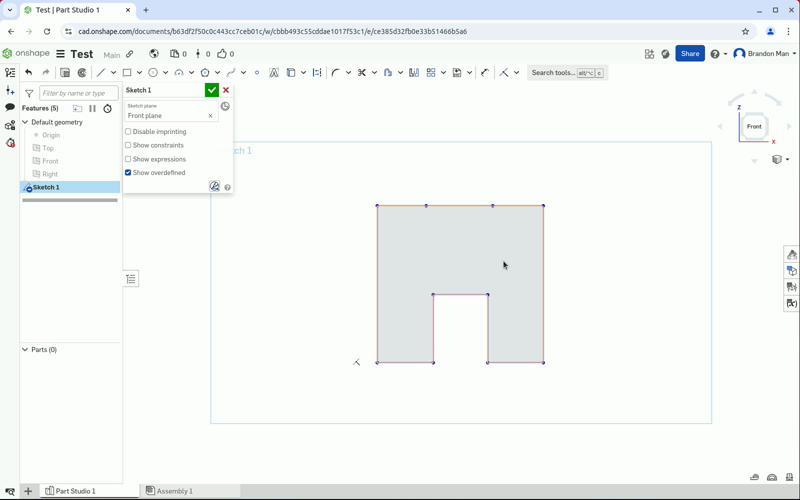
click(503, 260)
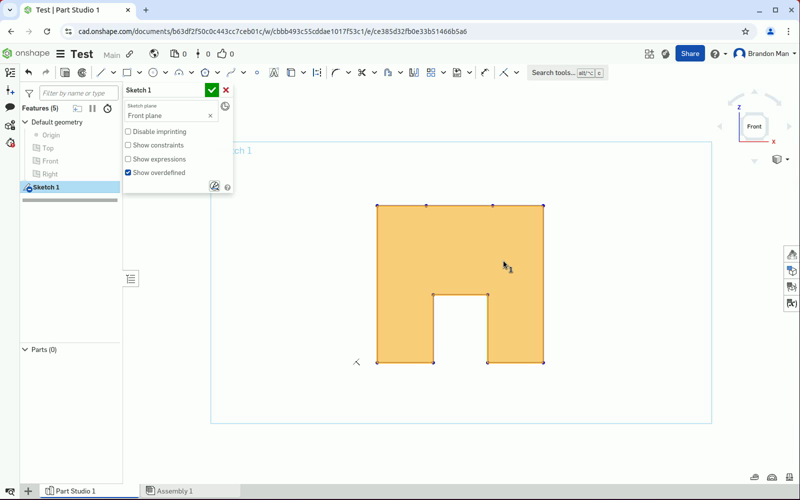
mouse_move(73, 352)
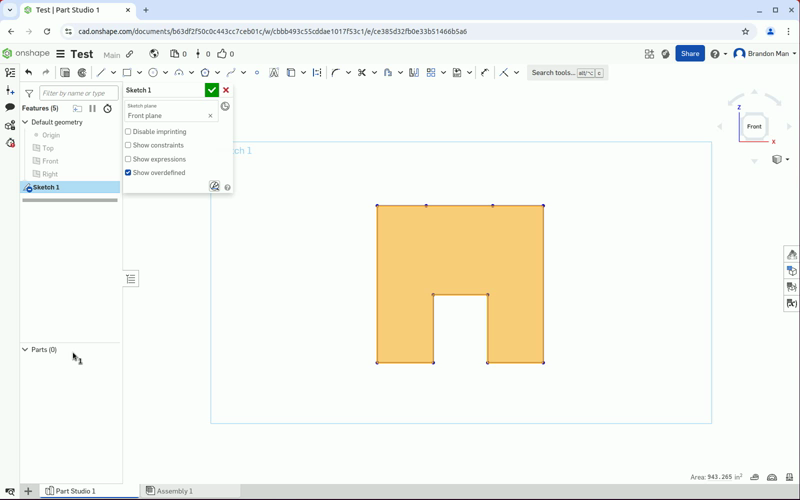
key(shift+y)
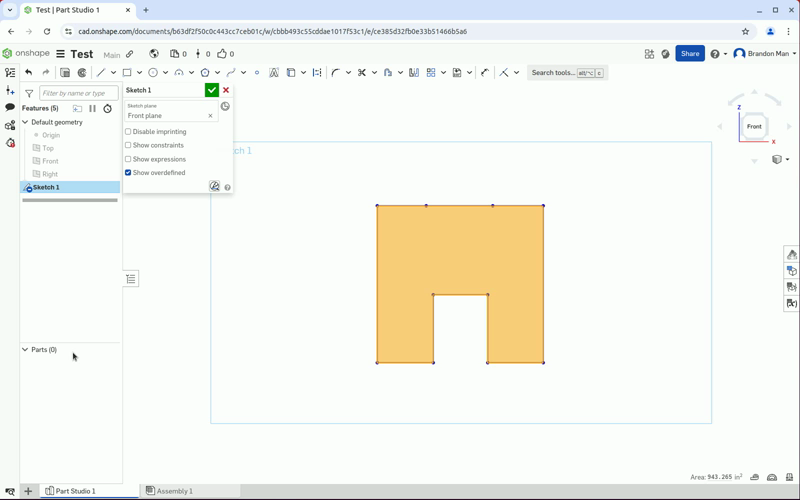
key(shift+e)
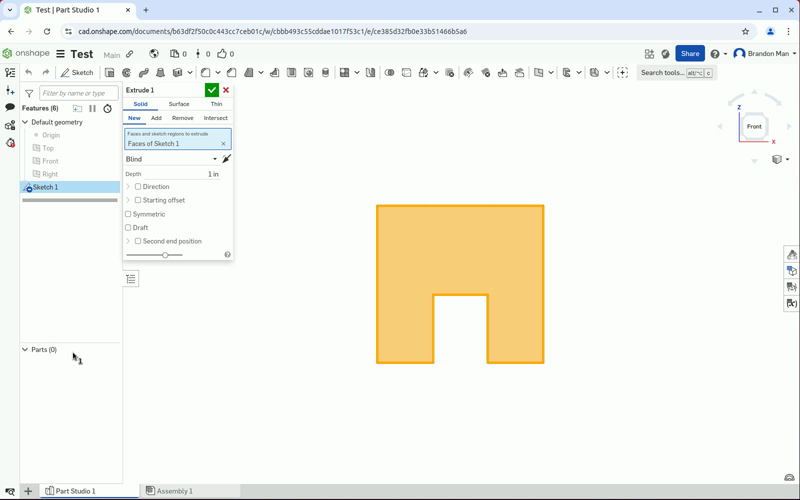
mouse_move(143, 106)
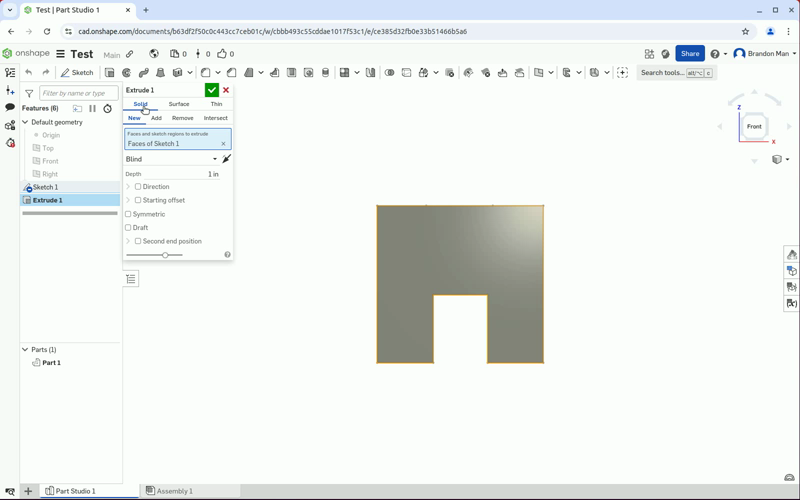
click(143, 106)
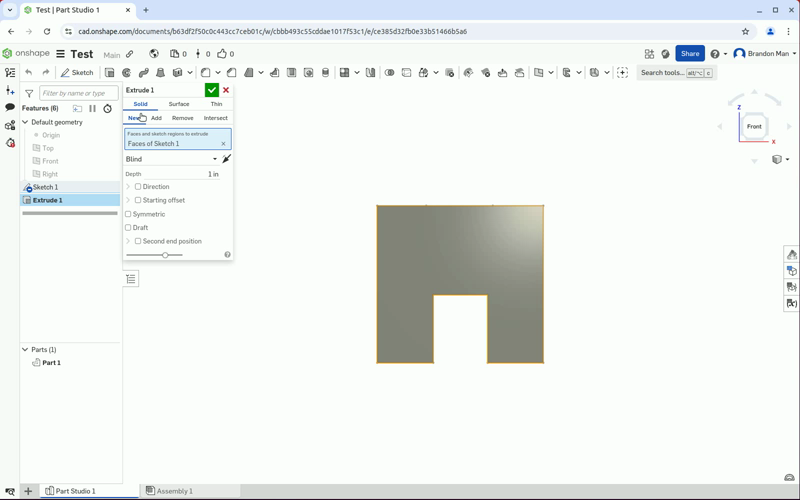
mouse_move(137, 120)
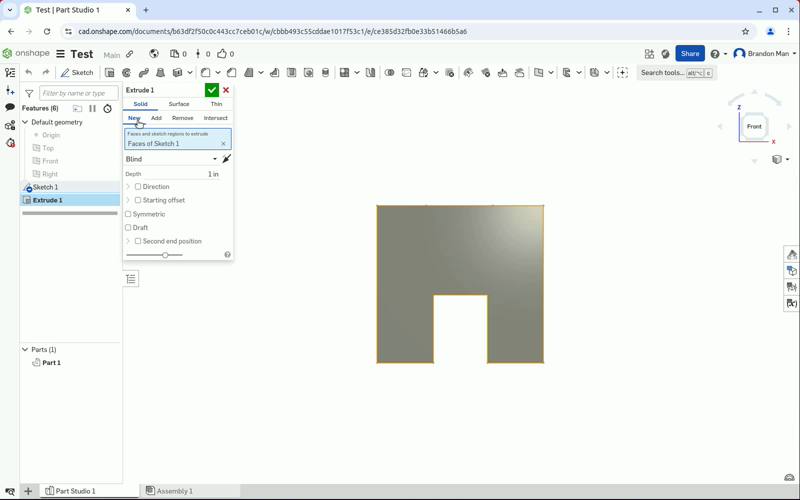
click(137, 120)
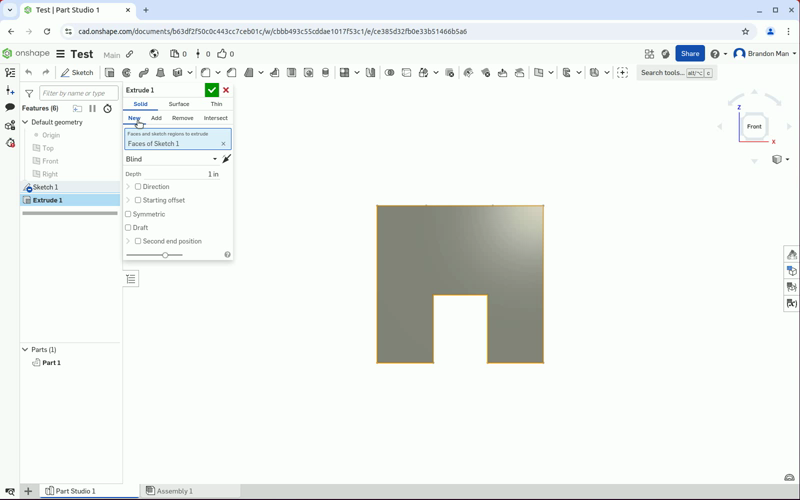
key(tab, 4)
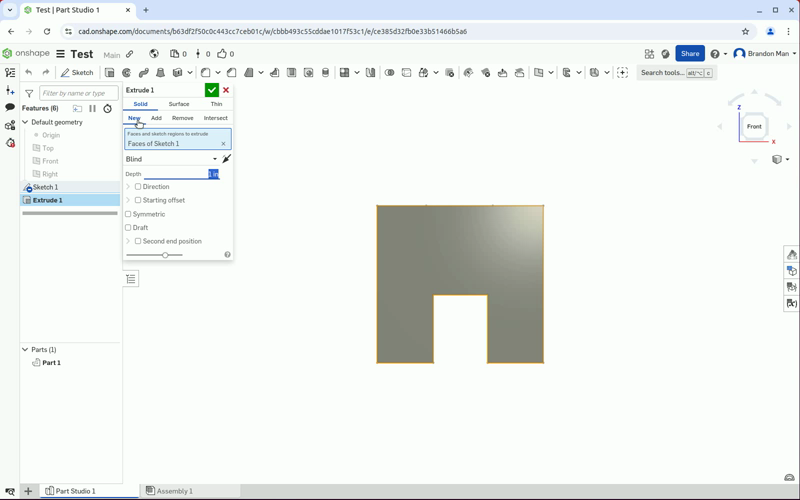
text(20.46)
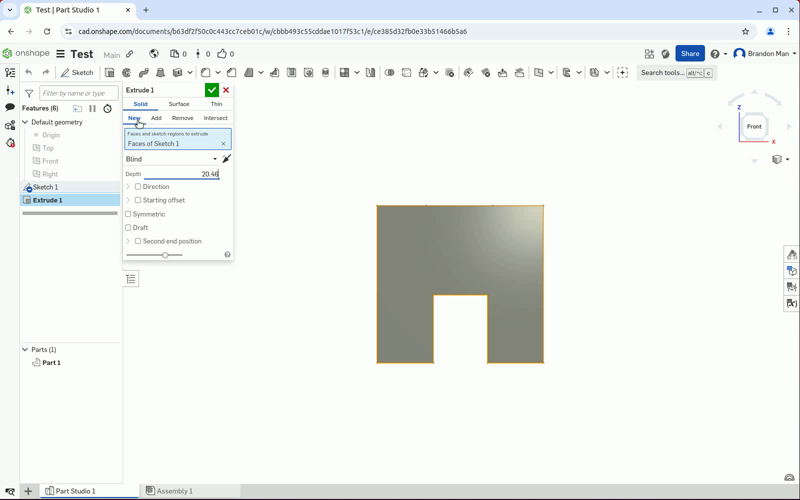
key(enter)
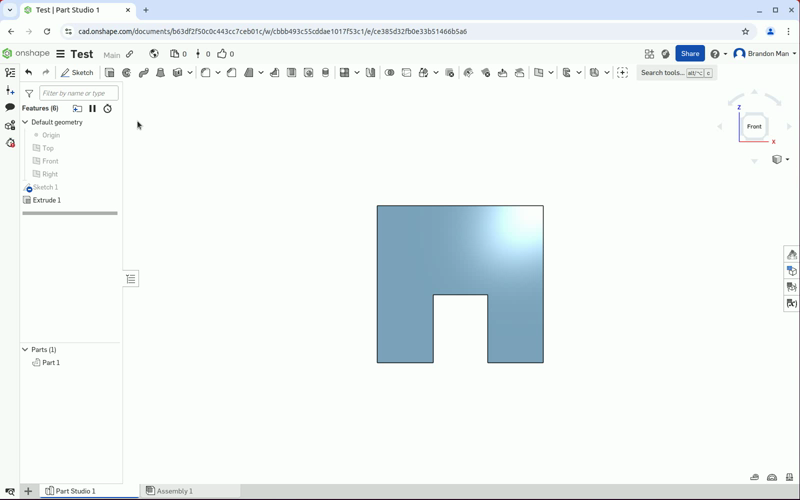
key(shift+h)
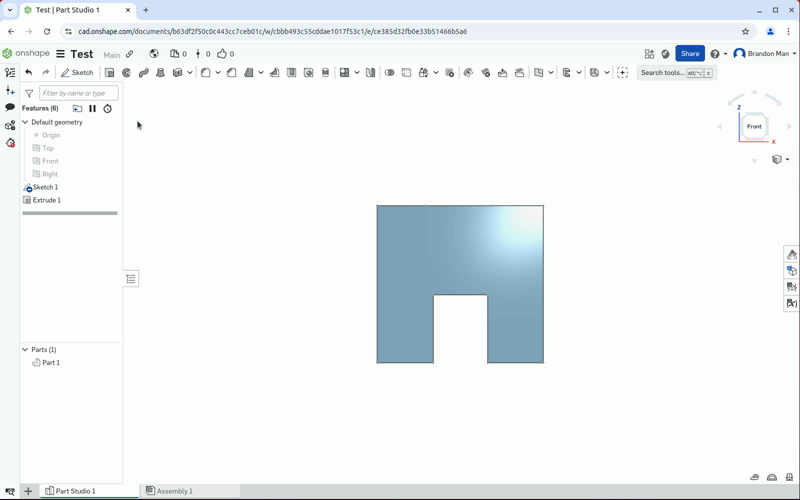
key(shift+h)
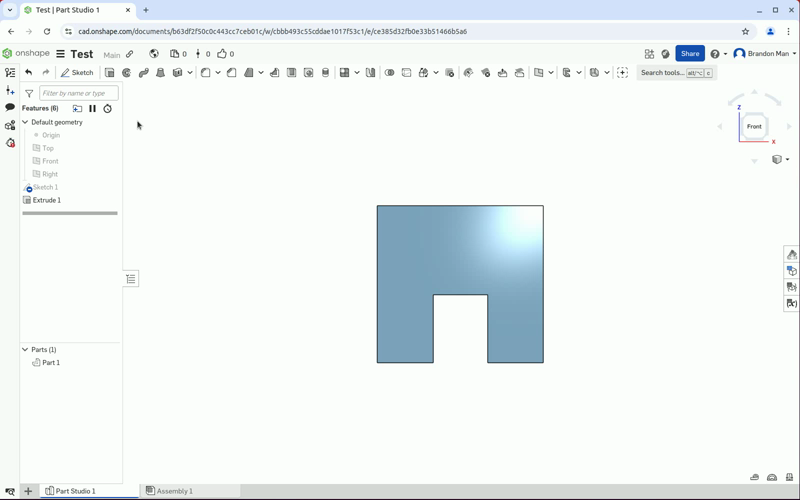
mouse_move(73, 189)
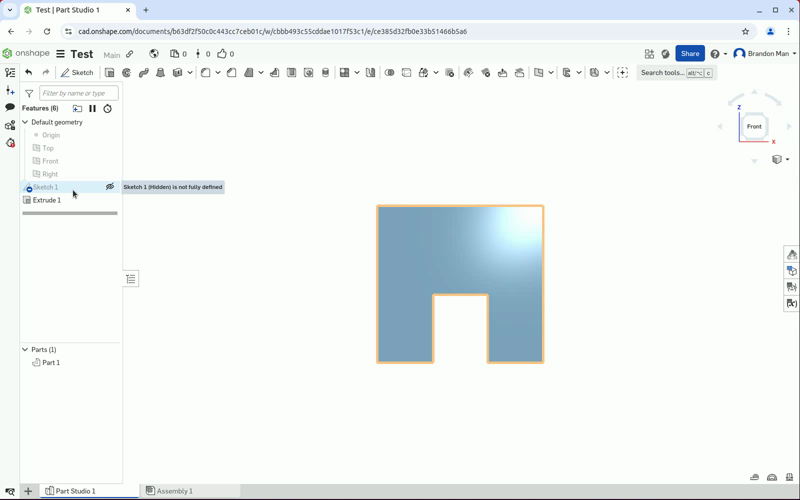
click(73, 189)
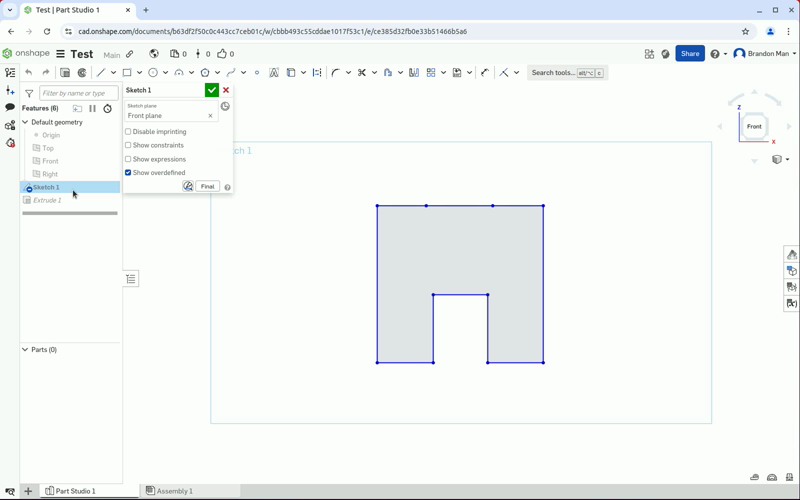
mouse_move(229, 92)
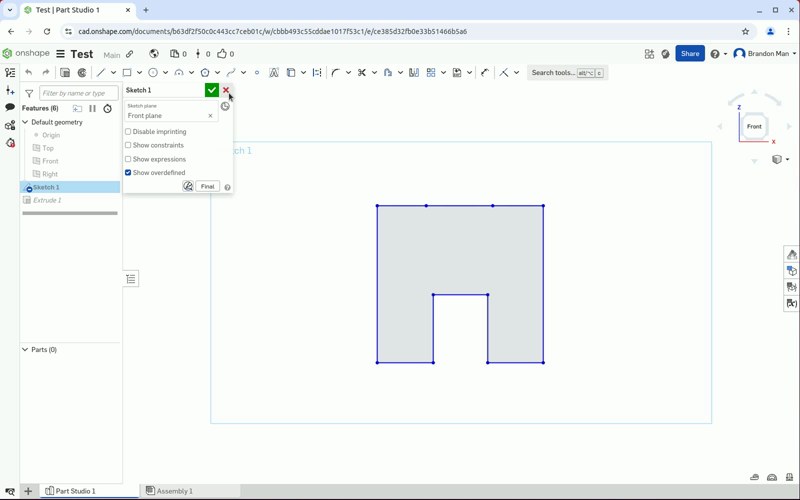
click(229, 92)
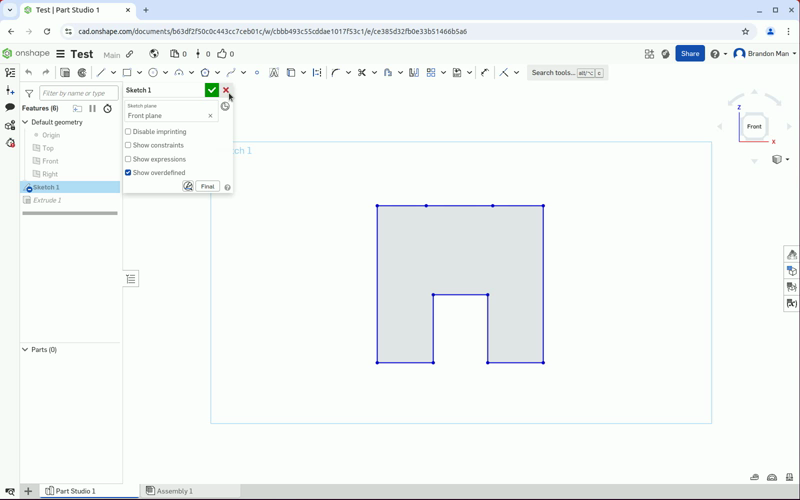
key(shift+s)
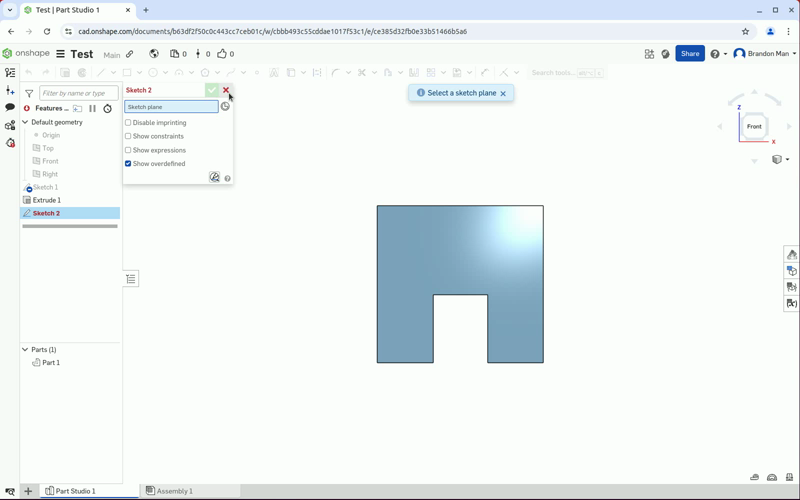
mouse_move(73, 163)
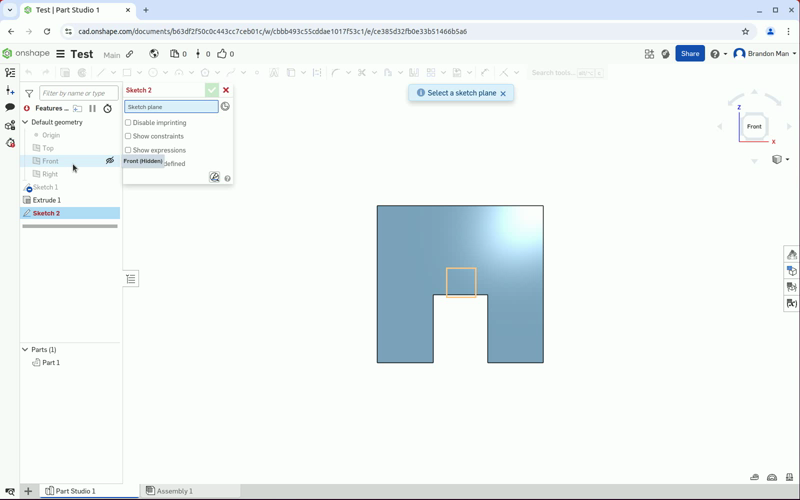
click(73, 163)
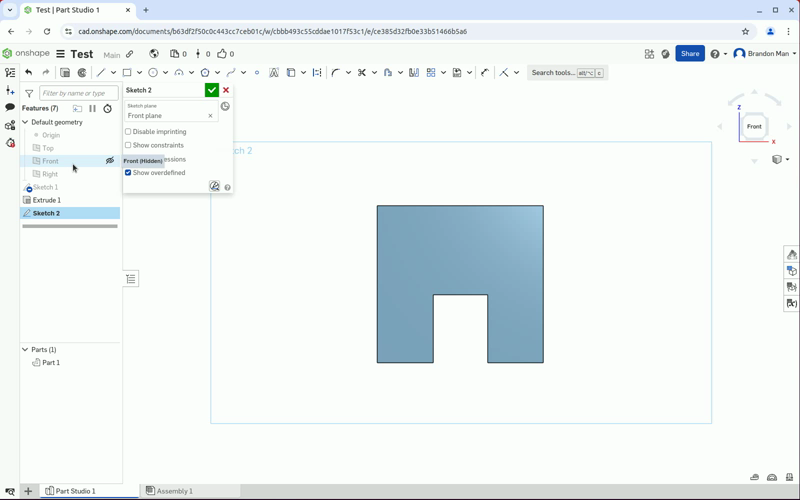
mouse_move(73, 352)
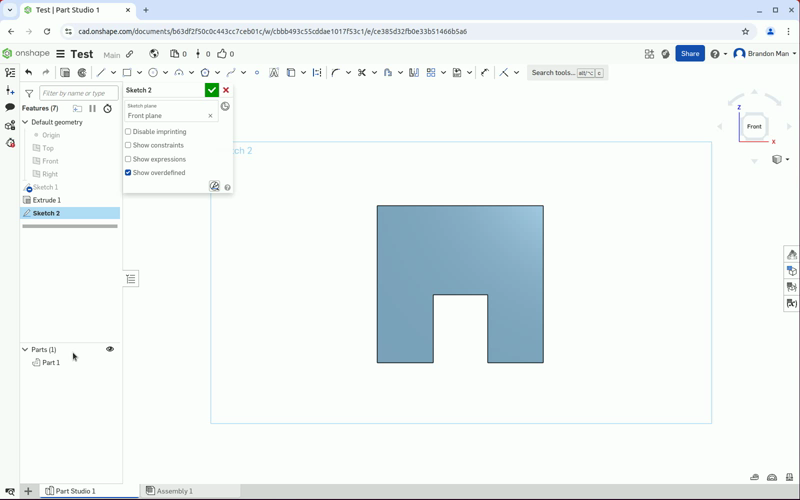
key(y)
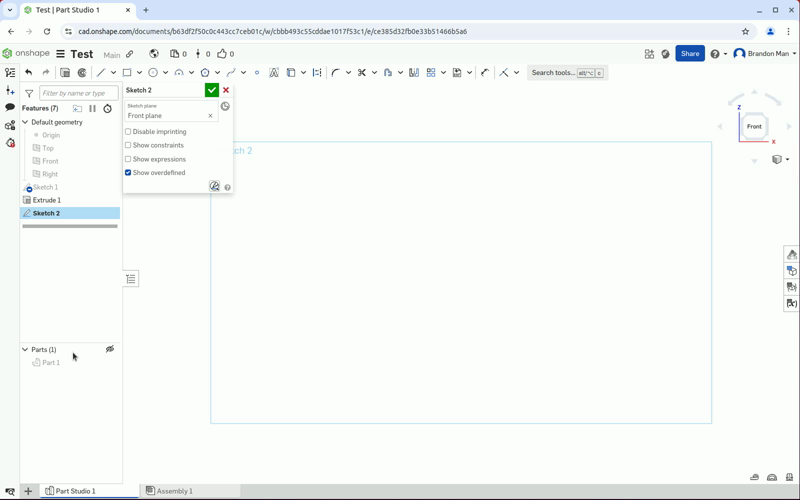
key(l)
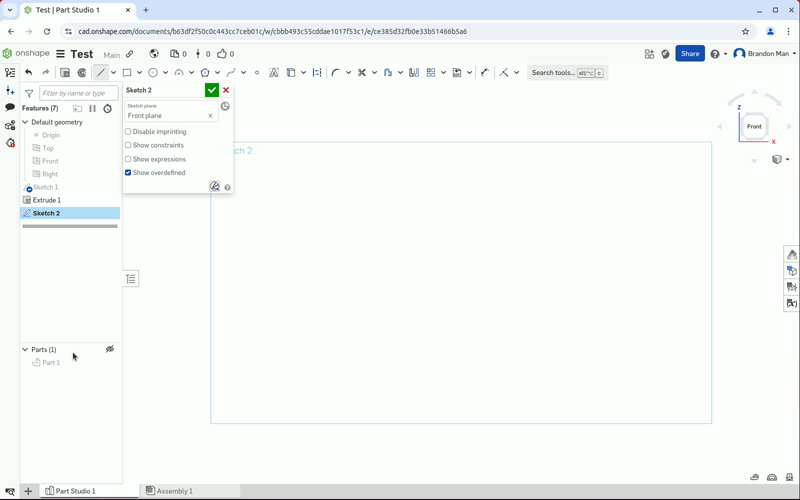
key_down(shift)
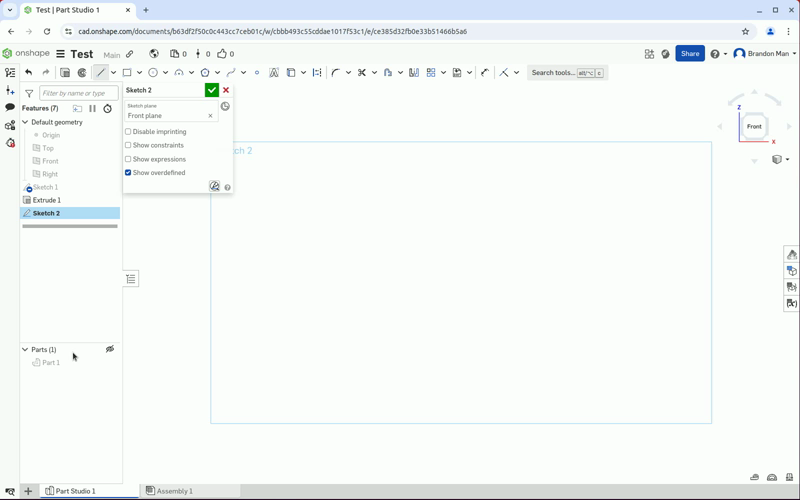
mouse_move(432, 362)
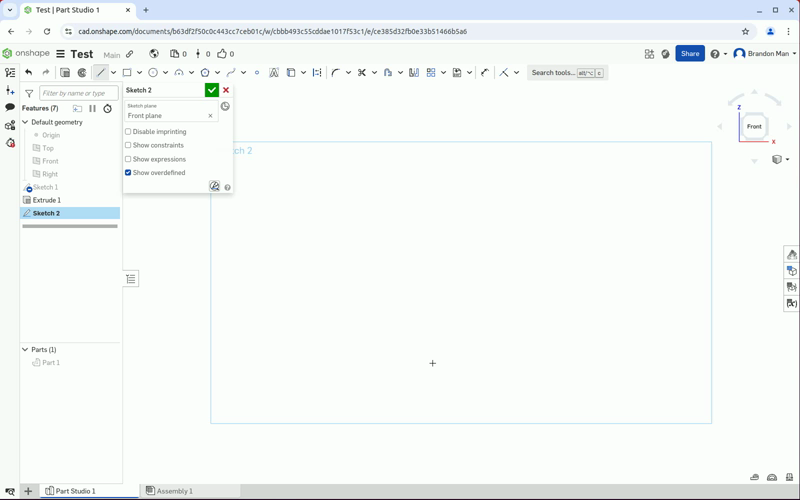
click(432, 362)
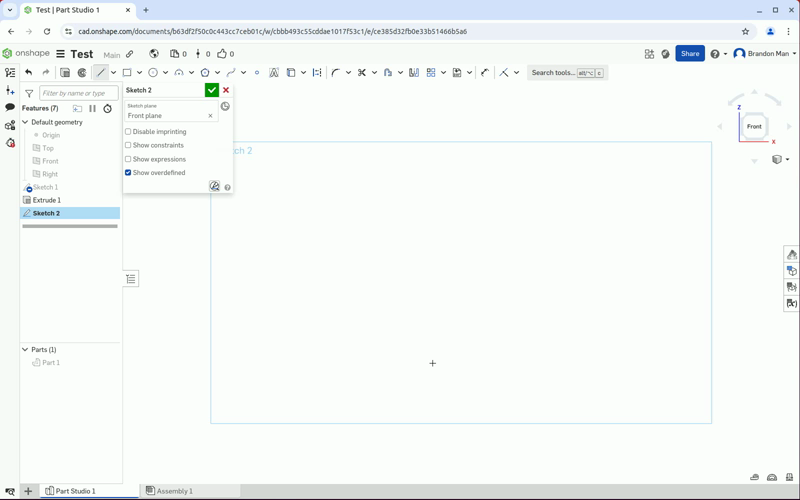
key_up(shift)
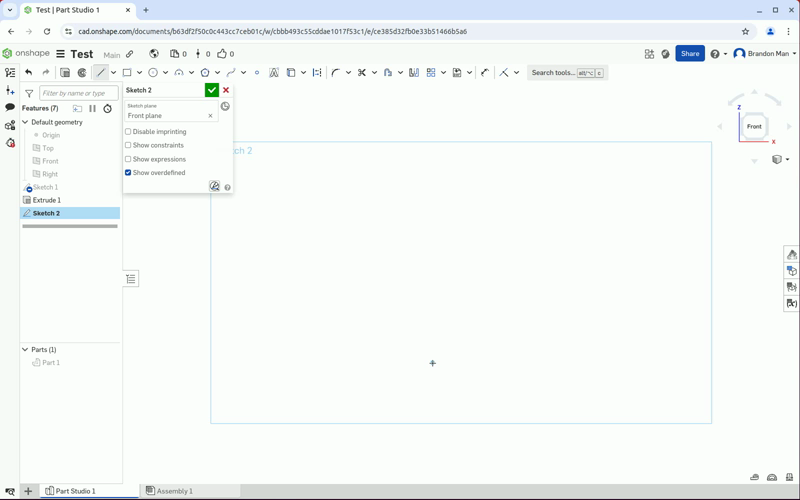
key_down(shift)
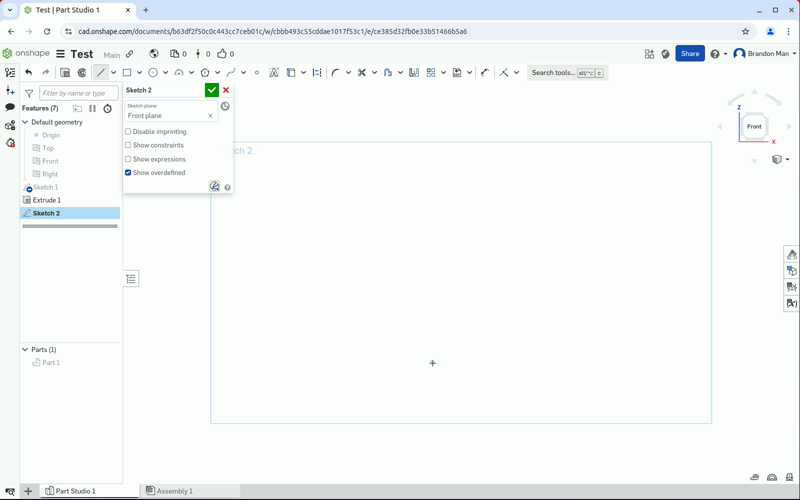
mouse_move(462, 362)
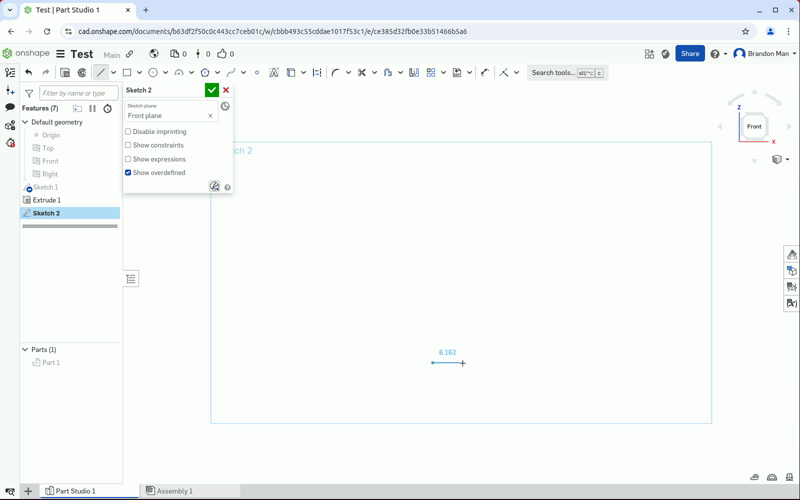
mouse_move(488, 362)
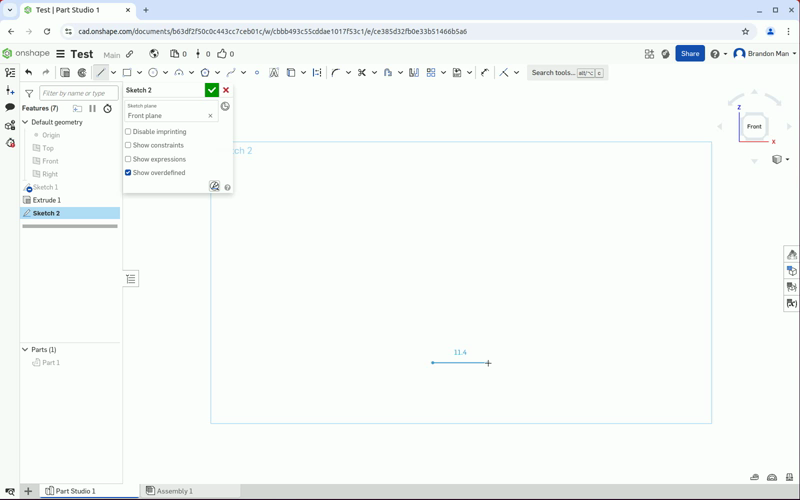
click(488, 362)
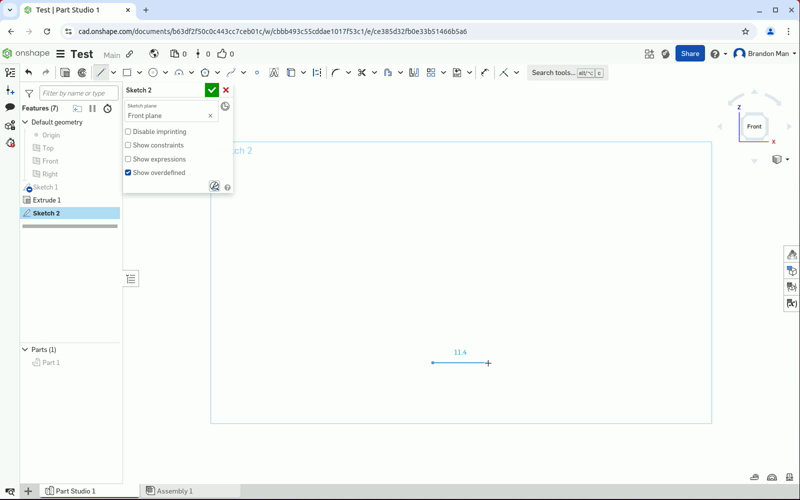
key_up(shift)
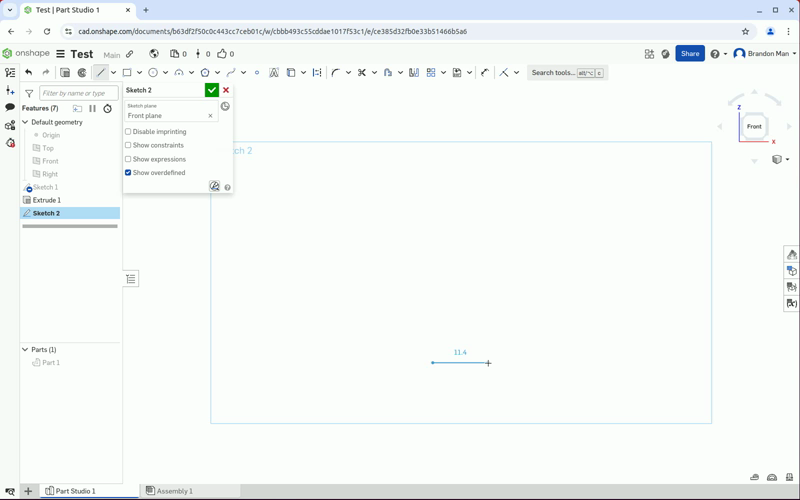
key_down(shift)
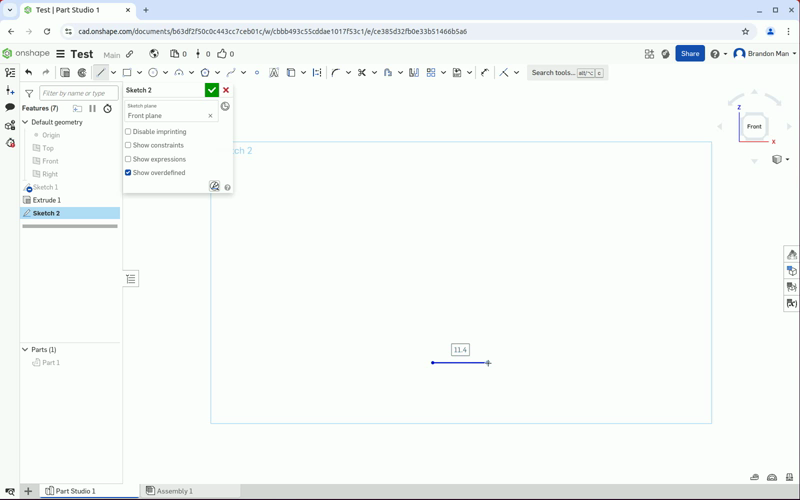
mouse_move(488, 294)
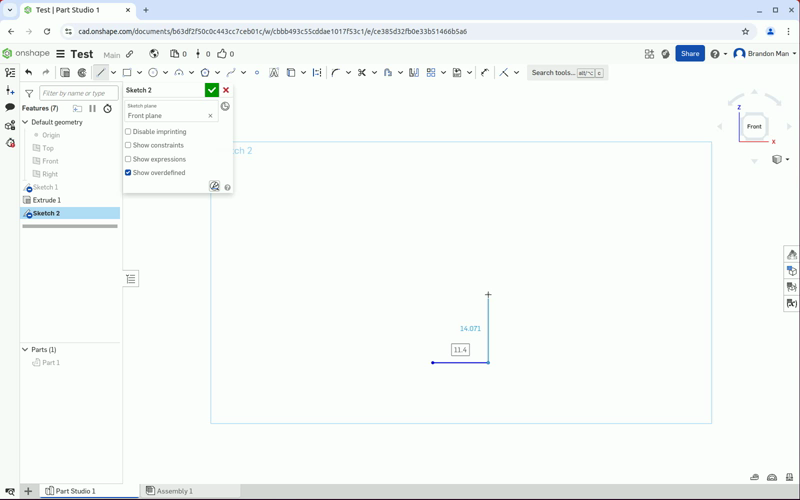
click(488, 294)
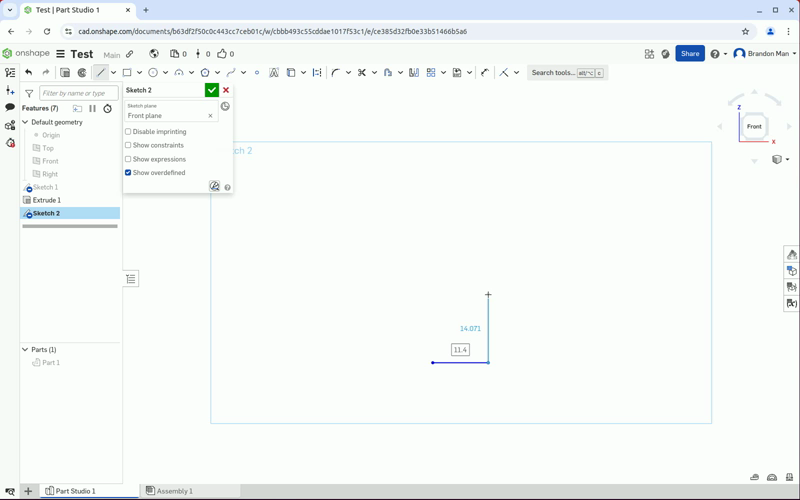
key_up(shift)
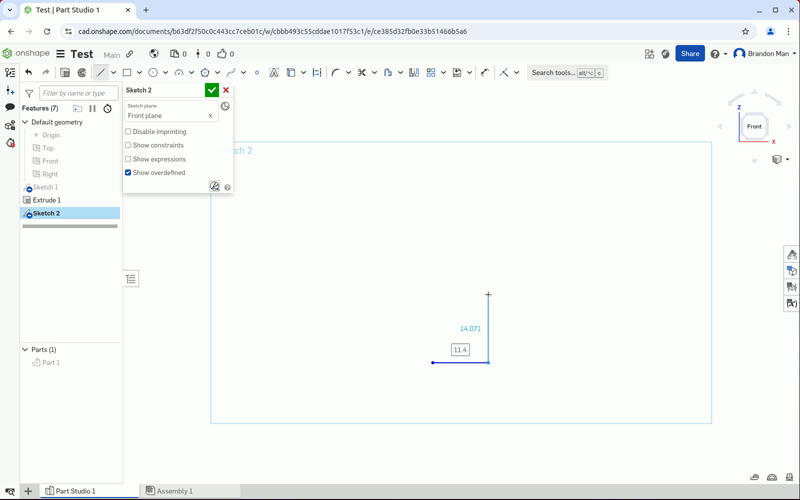
key_down(shift)
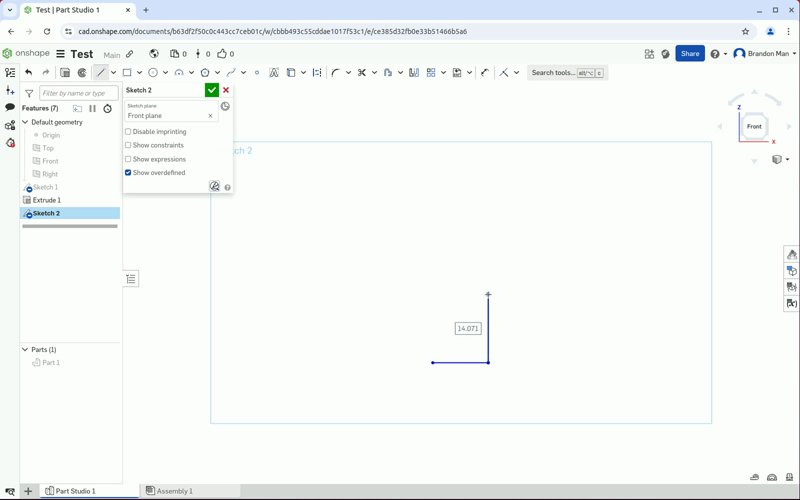
mouse_move(518, 294)
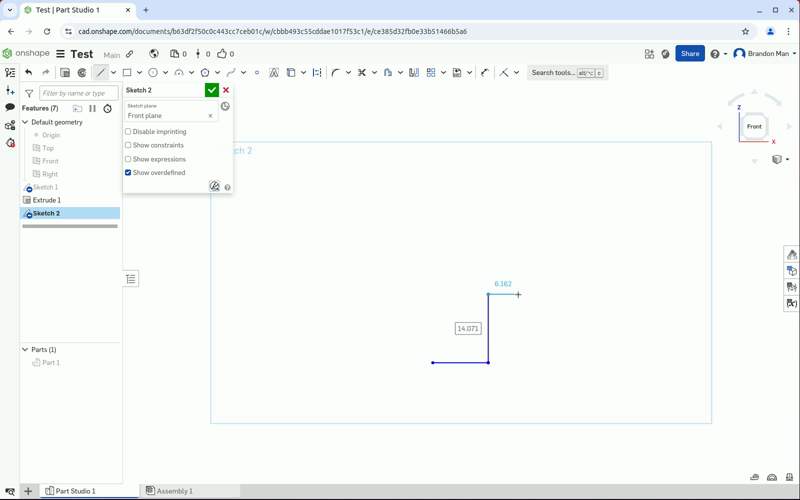
mouse_move(432, 294)
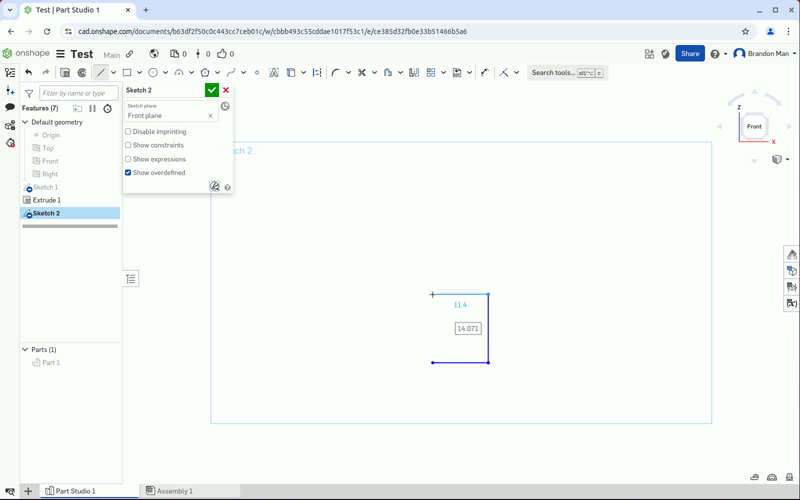
click(432, 294)
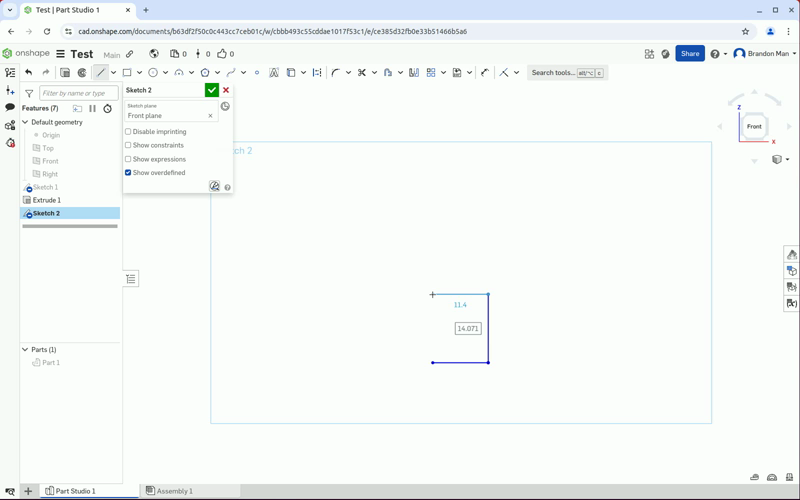
key_up(shift)
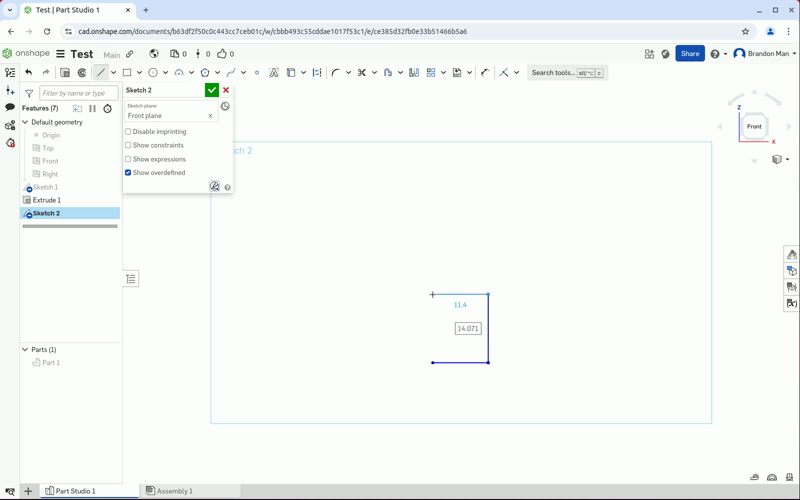
key_down(shift)
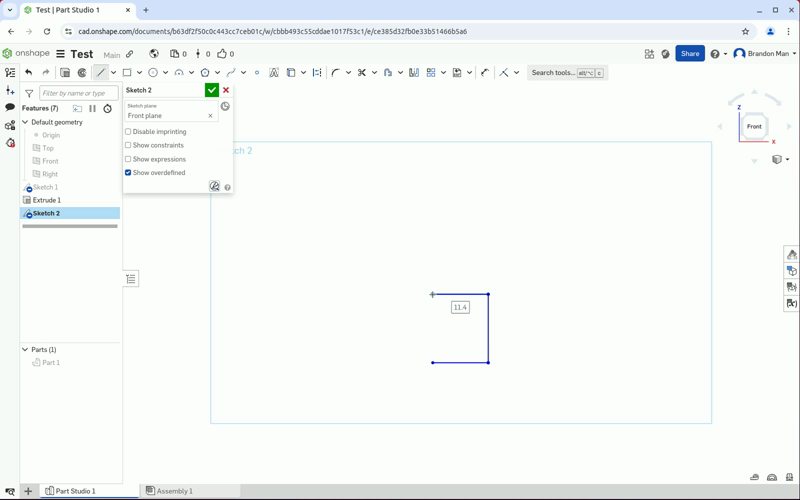
mouse_move(432, 362)
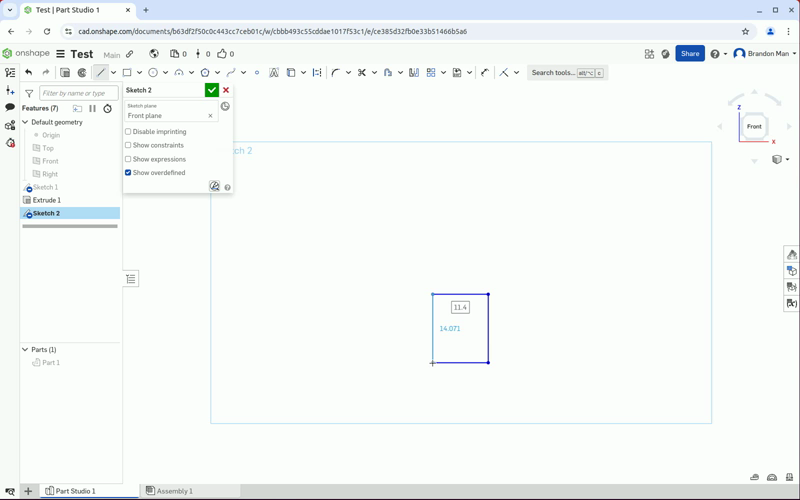
key_up(shift)
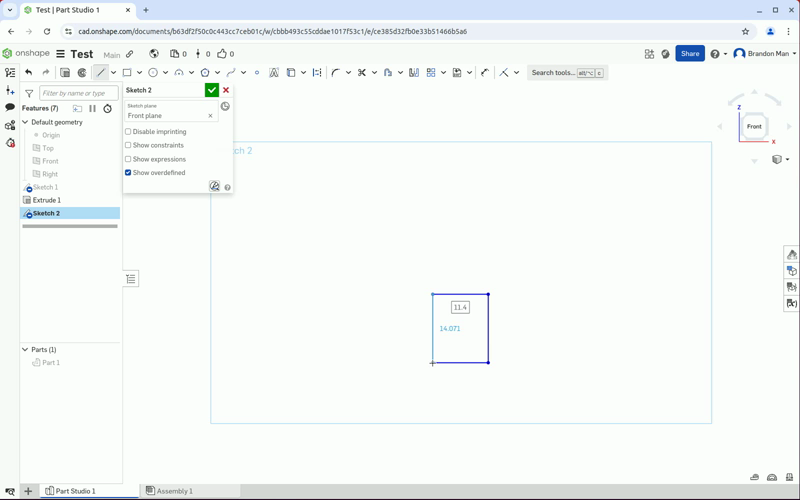
click(432, 362)
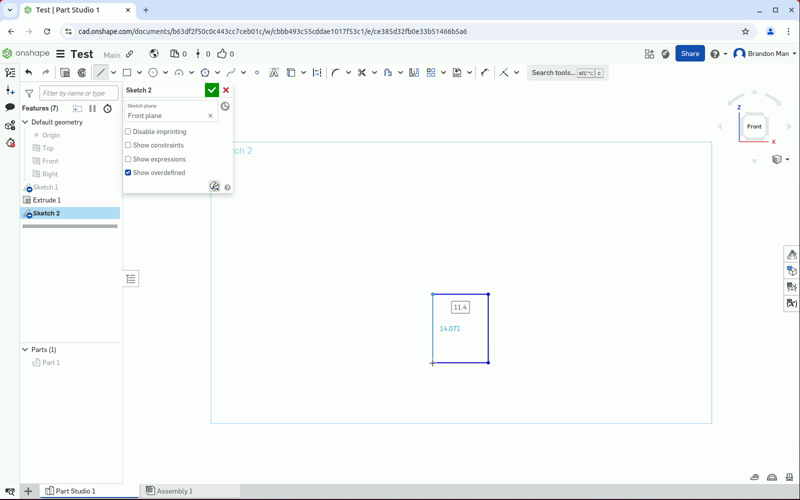
key(esc)
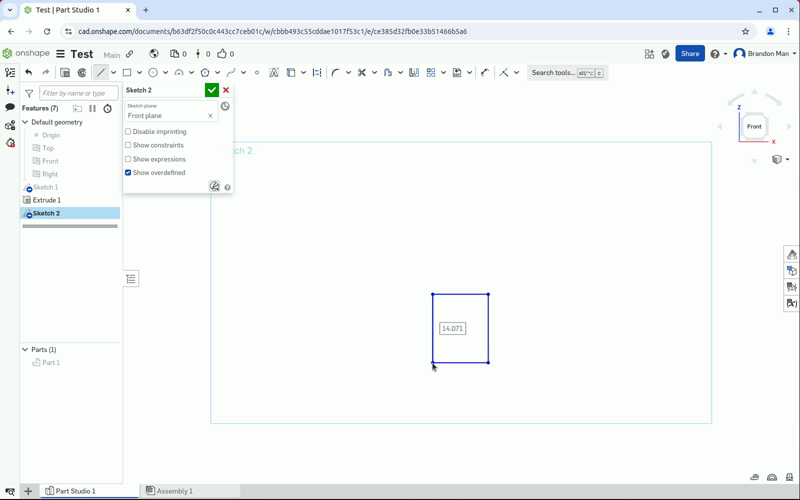
mouse_move(457, 303)
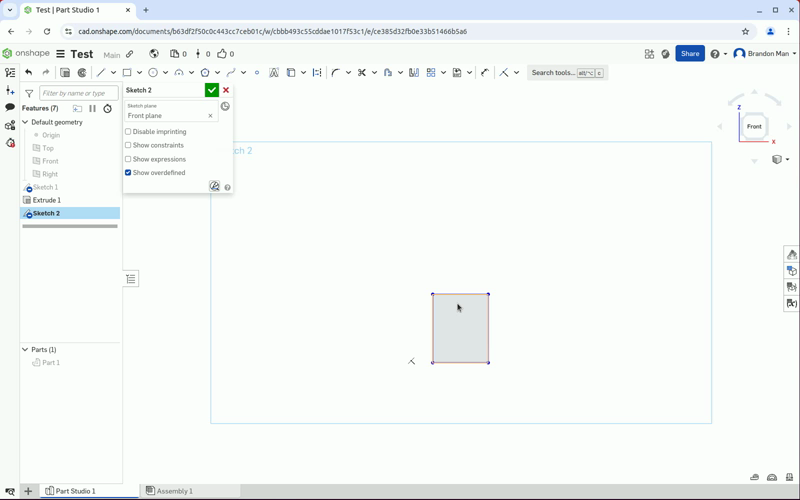
click(457, 303)
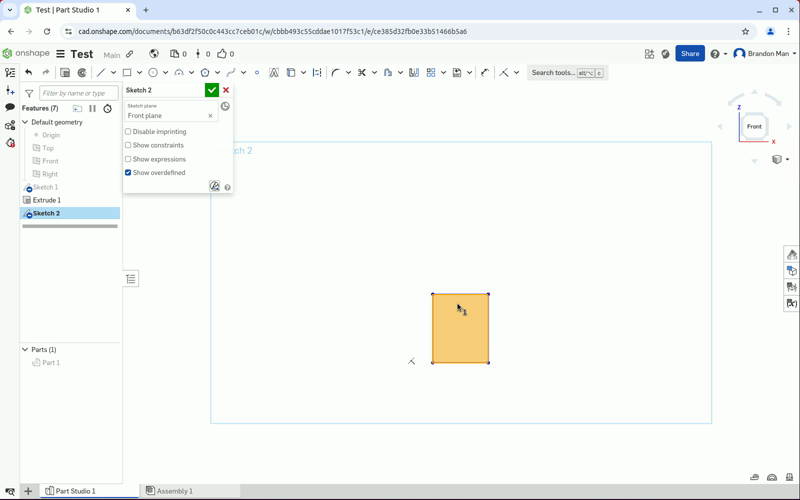
mouse_move(73, 352)
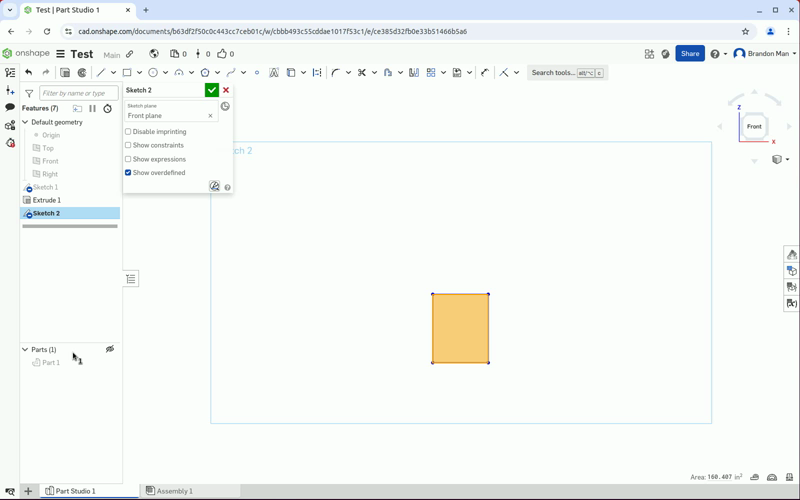
key(shift+y)
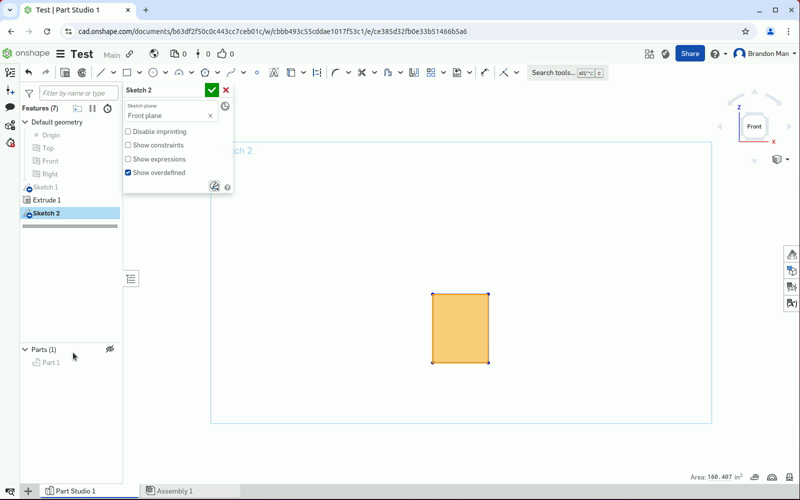
key(shift+e)
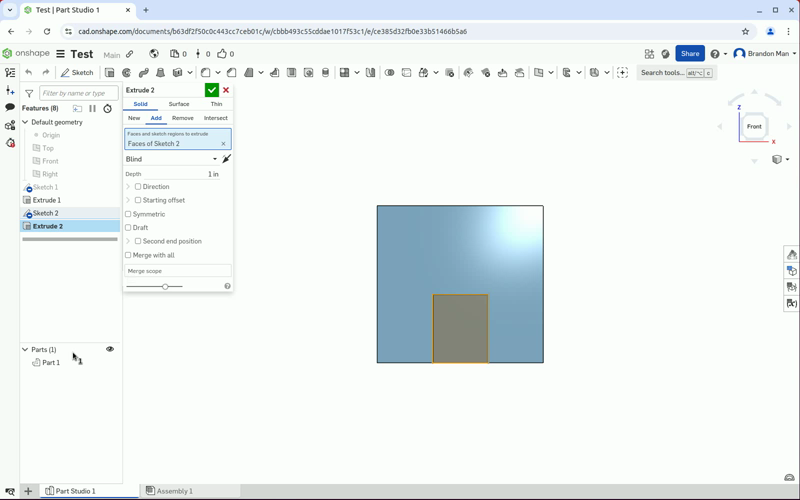
mouse_move(143, 106)
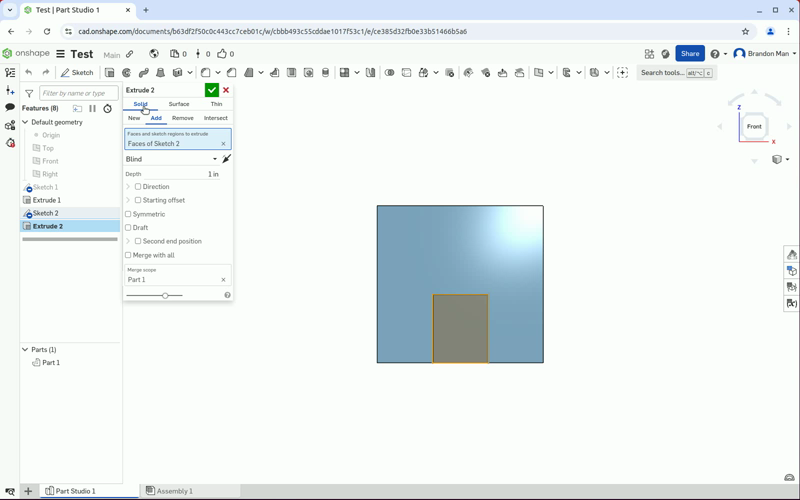
click(143, 106)
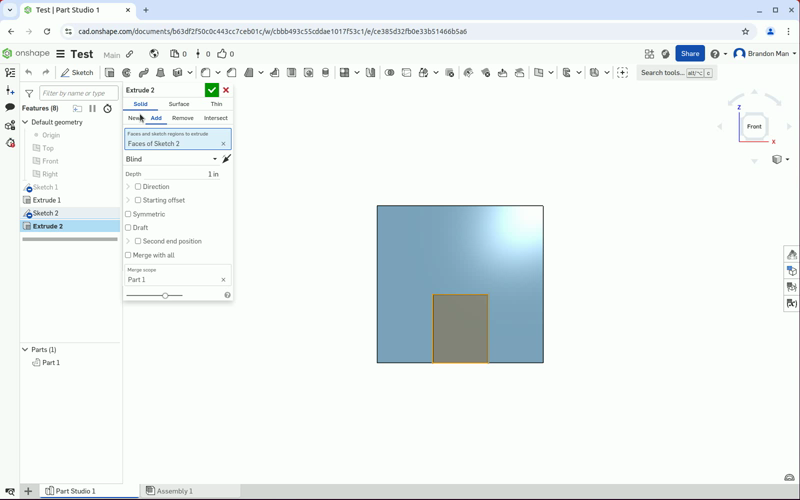
mouse_move(137, 120)
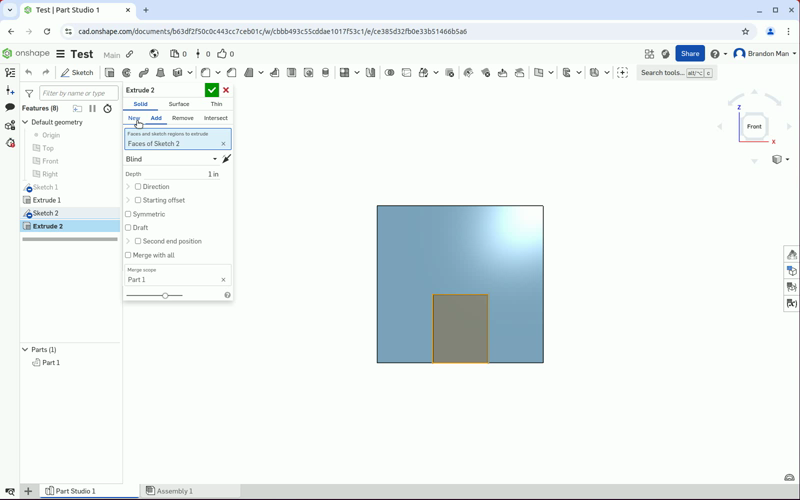
click(137, 120)
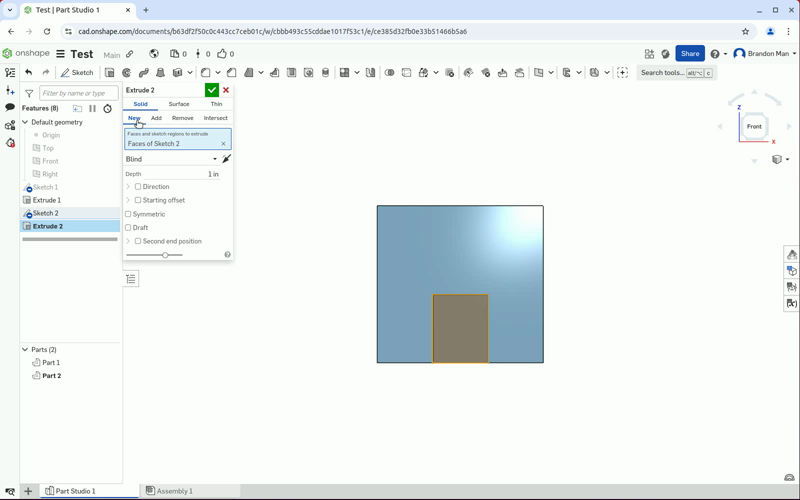
key(tab, 4)
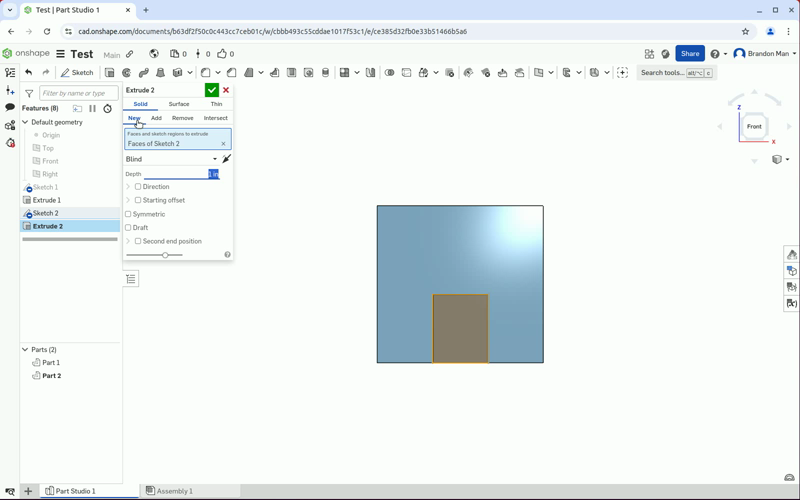
text(20.46)
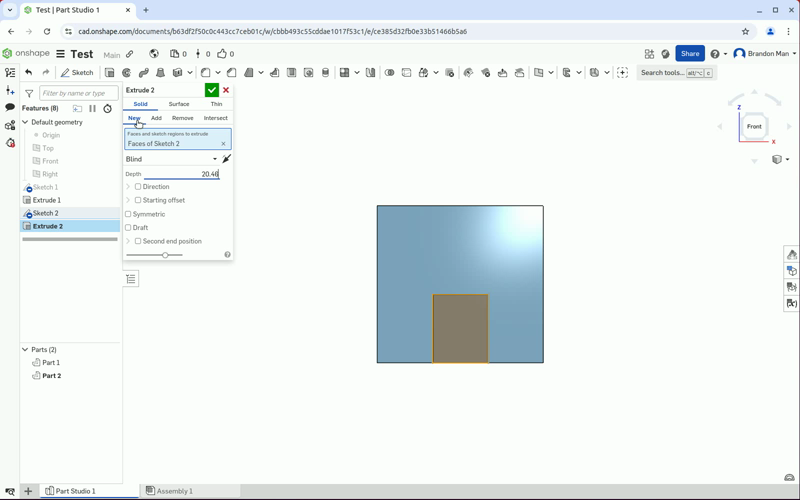
key(enter)
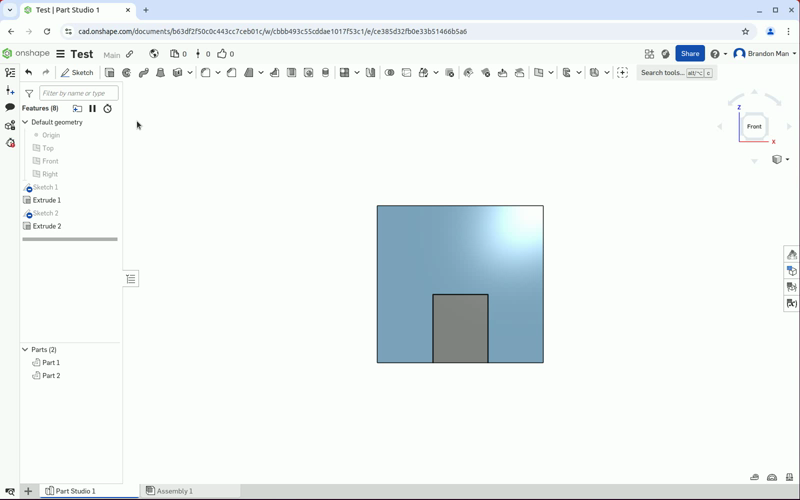
key(shift+h)
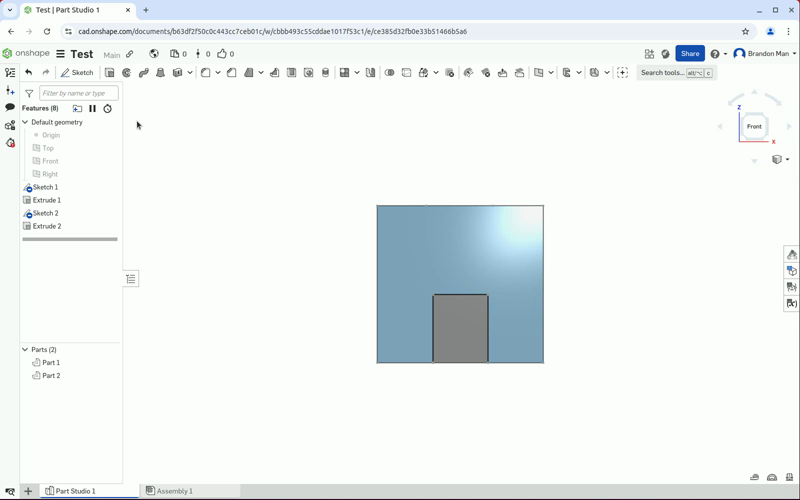
key(shift+h)
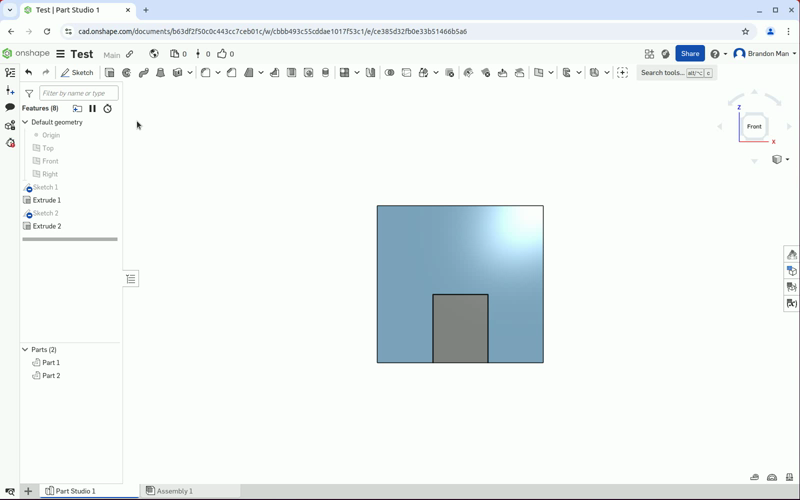
mouse_move(73, 189)
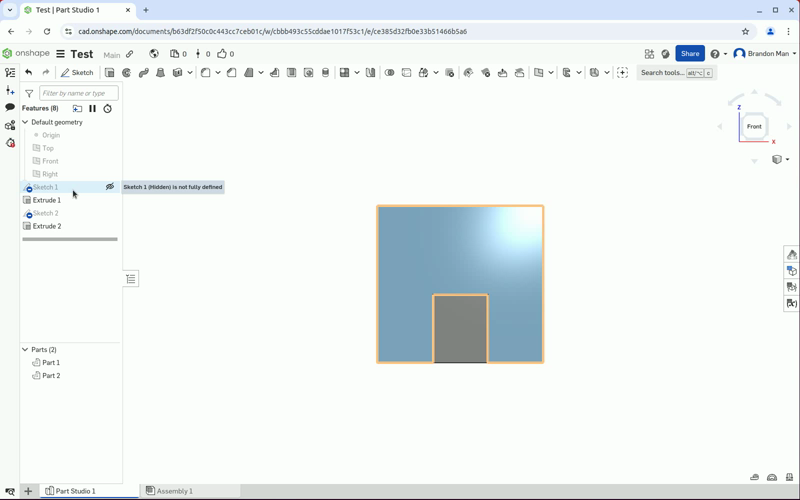
click(73, 189)
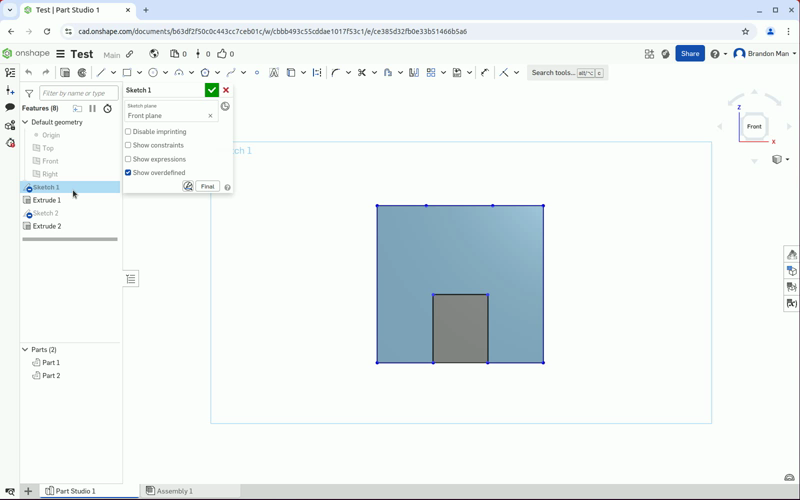
mouse_move(229, 92)
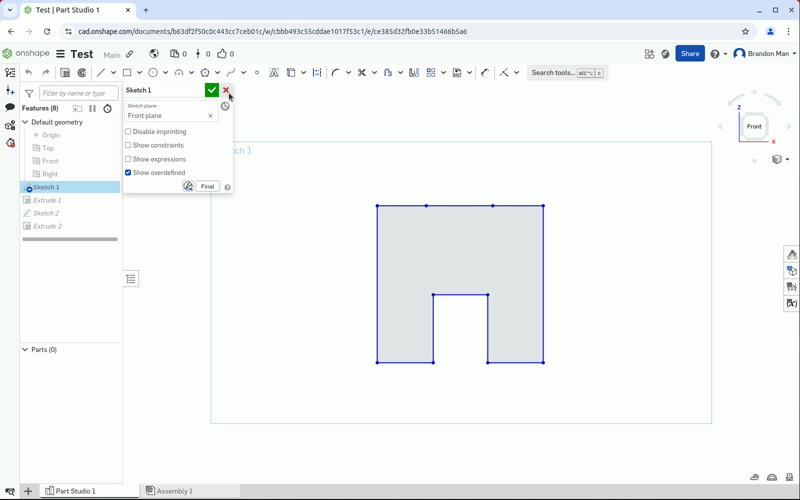
click(229, 92)
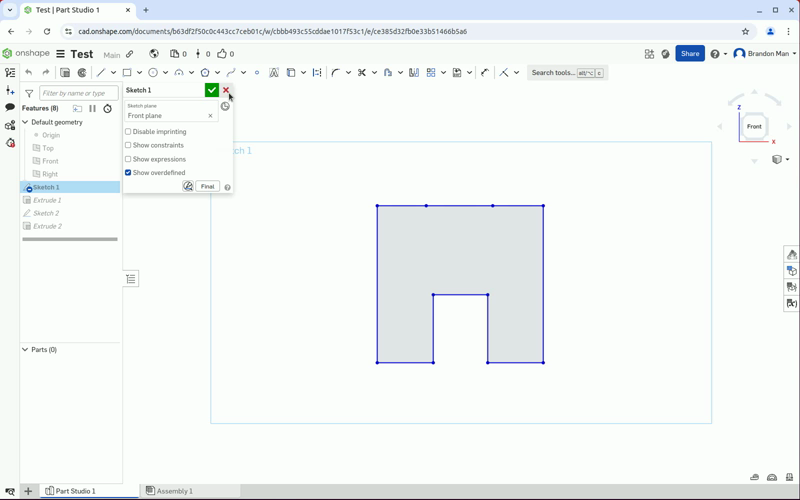
key(shift+s)
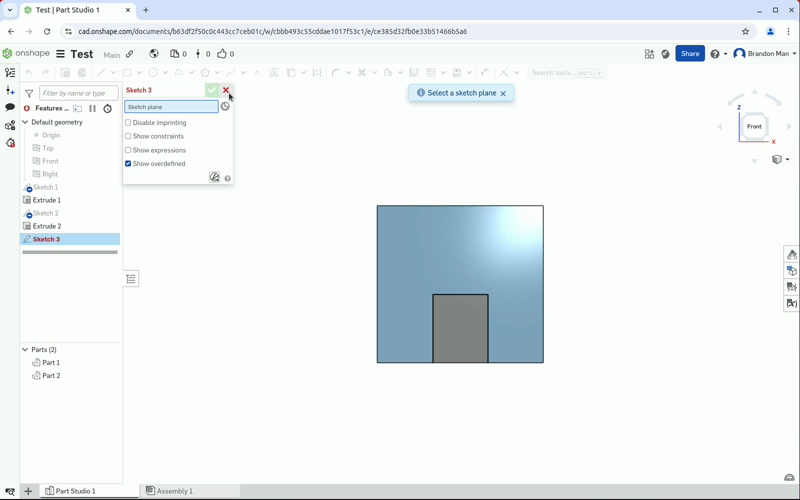
mouse_move(73, 163)
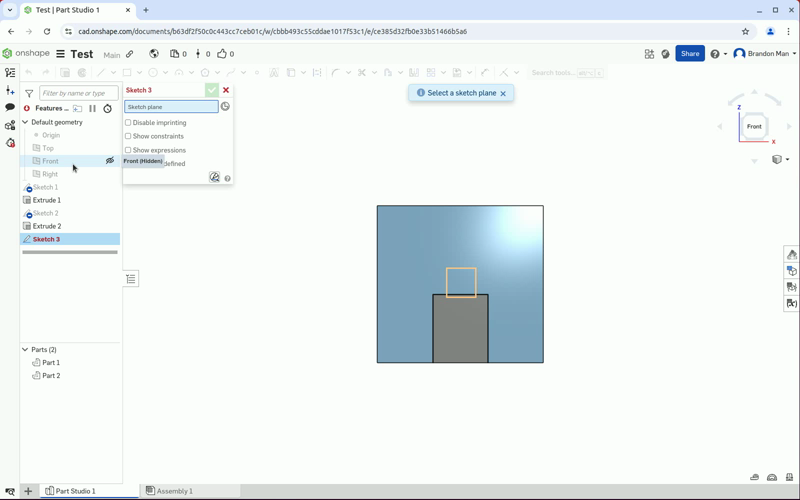
click(73, 163)
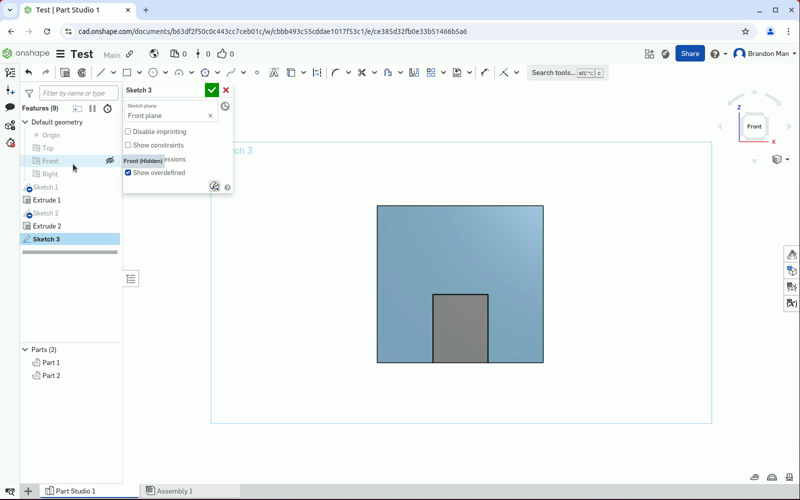
mouse_move(73, 352)
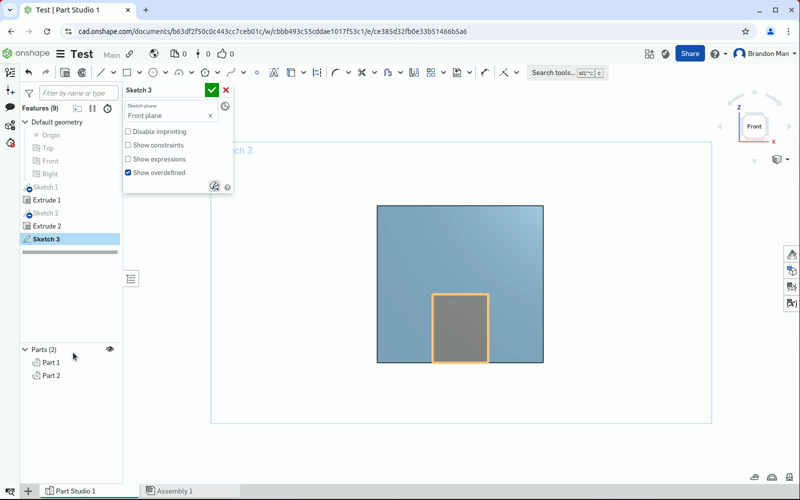
key(y)
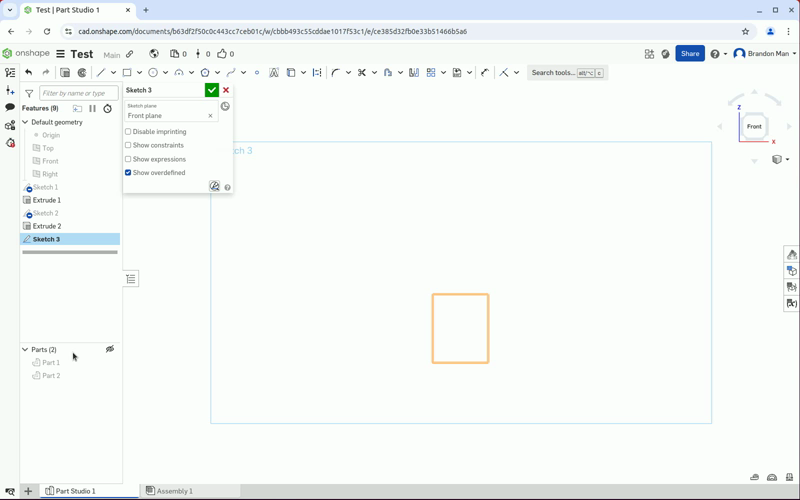
key(l)
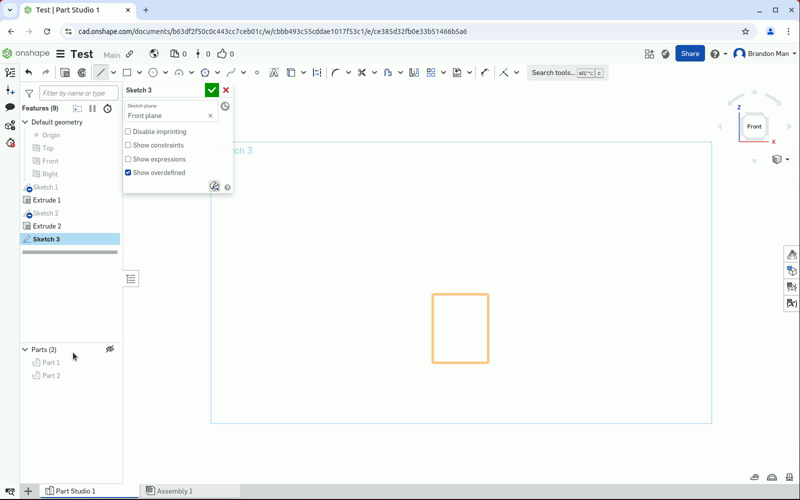
key_down(shift)
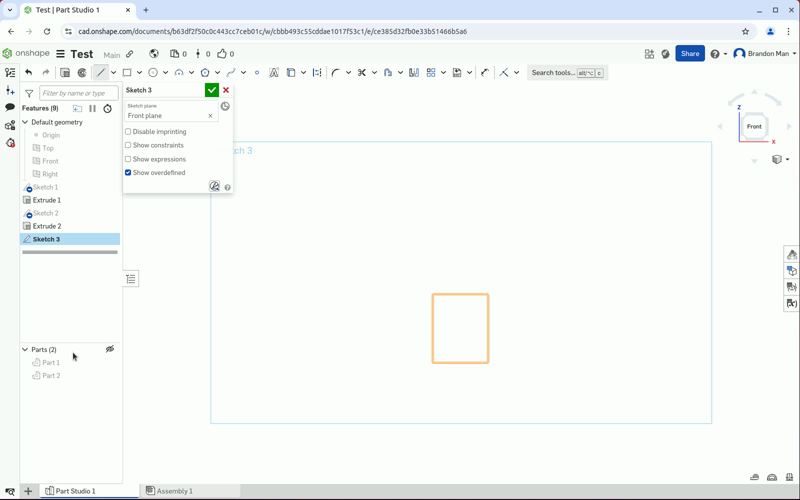
mouse_move(493, 203)
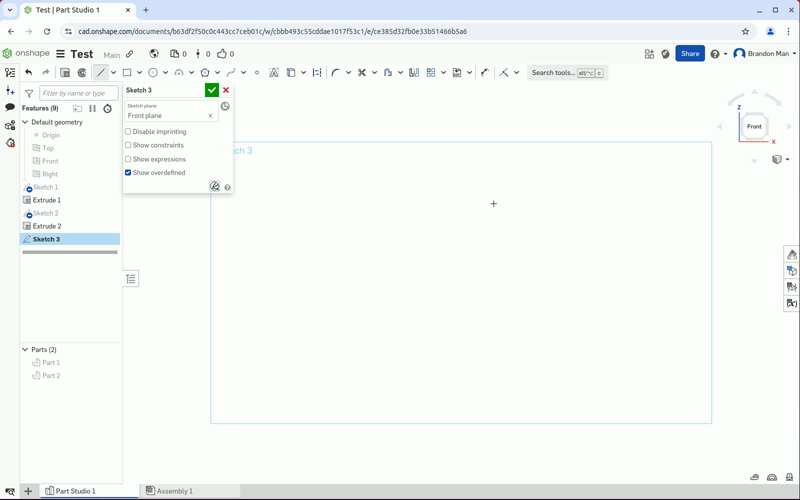
click(493, 203)
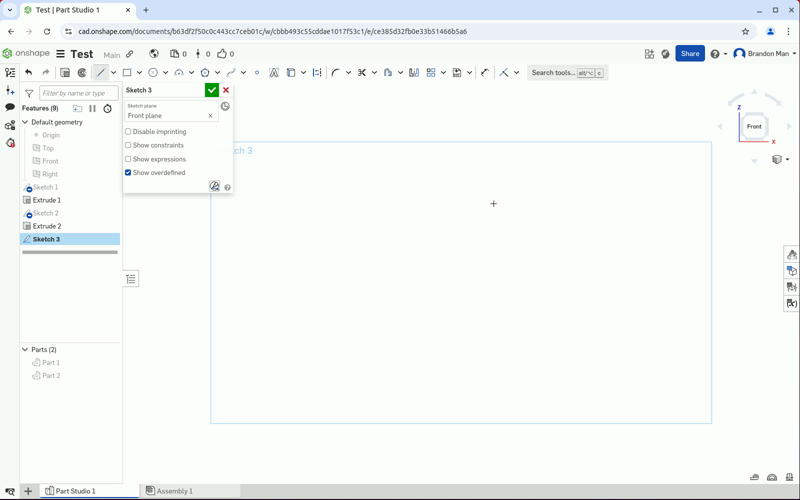
key_up(shift)
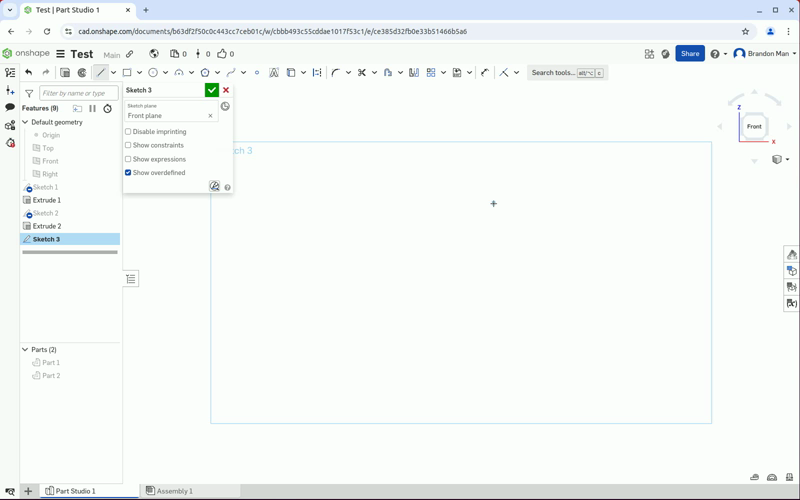
key_down(shift)
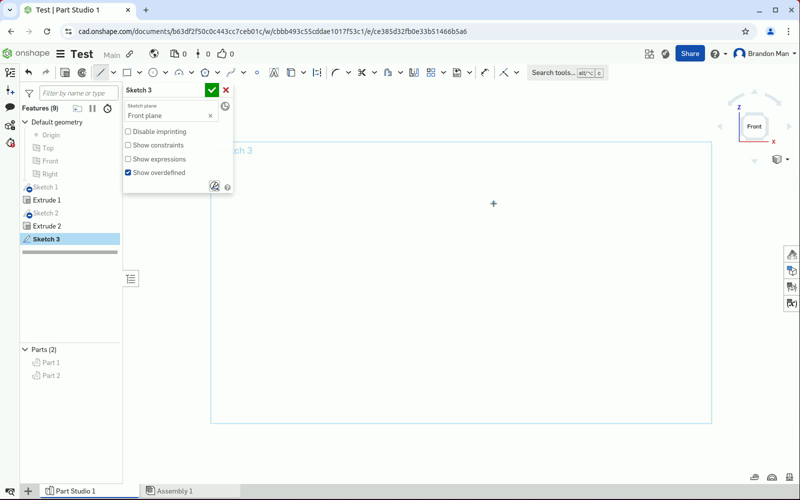
mouse_move(523, 203)
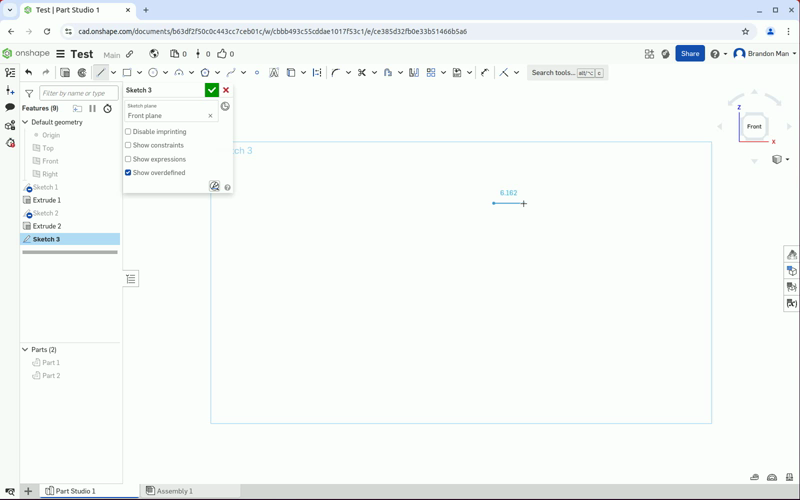
mouse_move(544, 203)
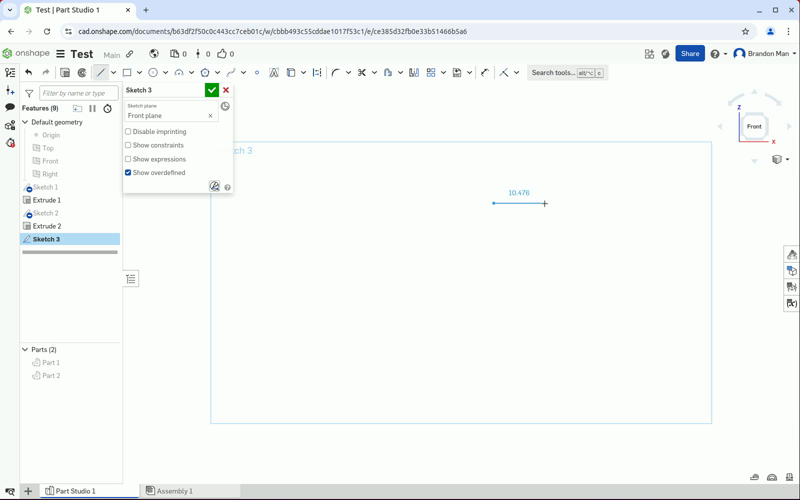
click(544, 203)
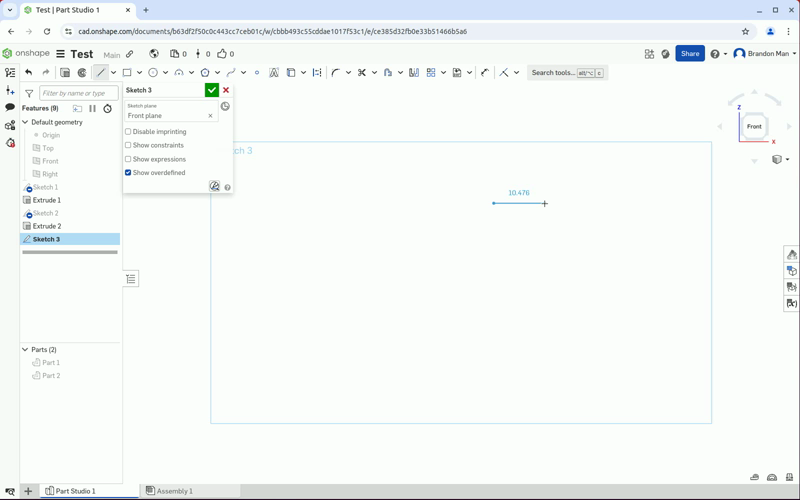
key_up(shift)
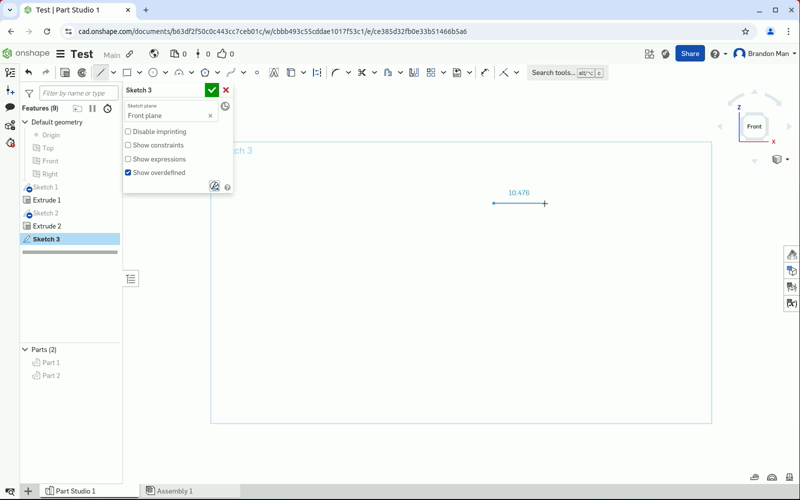
key_down(shift)
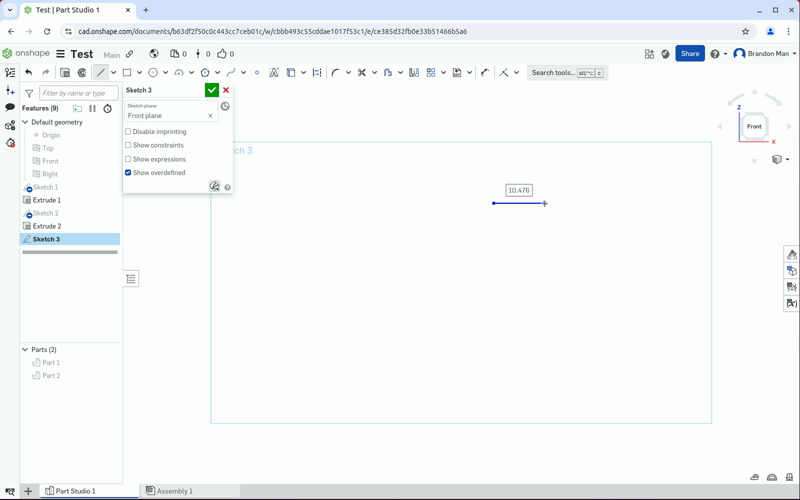
mouse_move(574, 203)
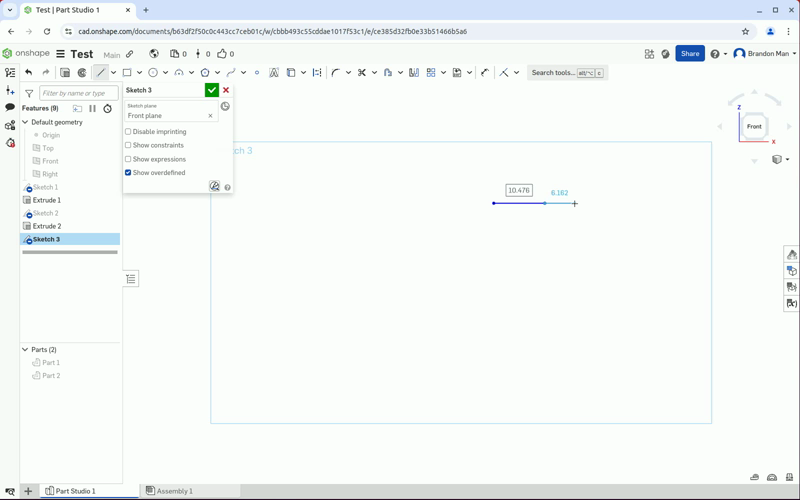
mouse_move(544, 169)
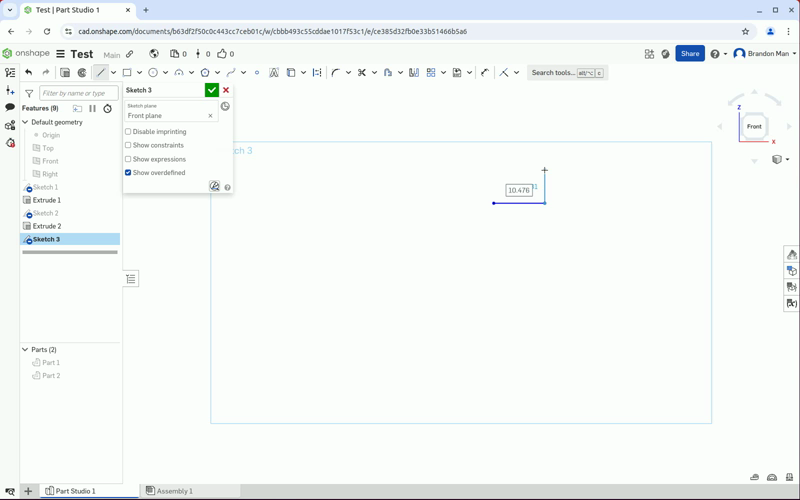
click(544, 169)
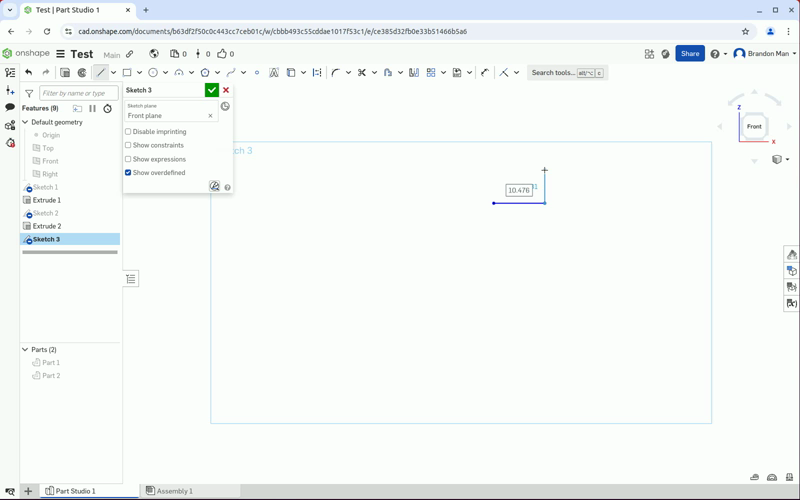
key_up(shift)
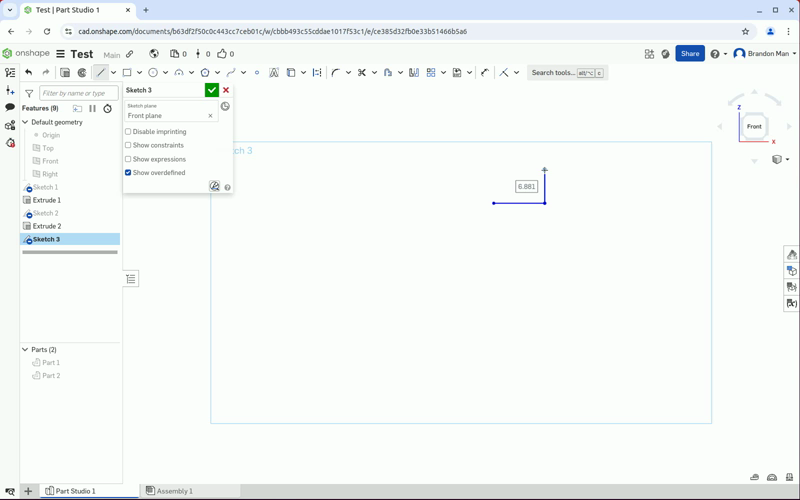
key_down(shift)
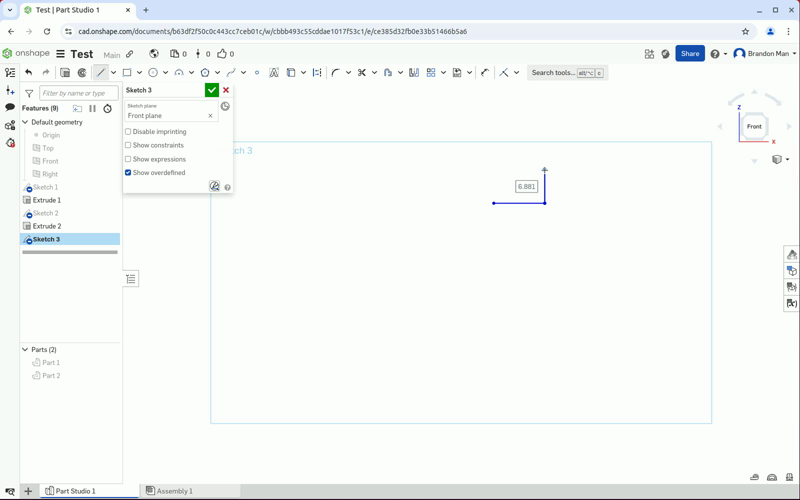
mouse_move(574, 169)
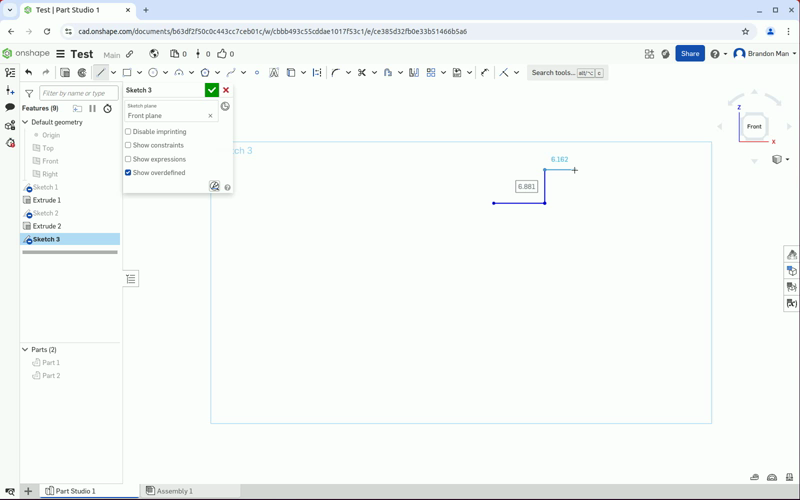
mouse_move(493, 169)
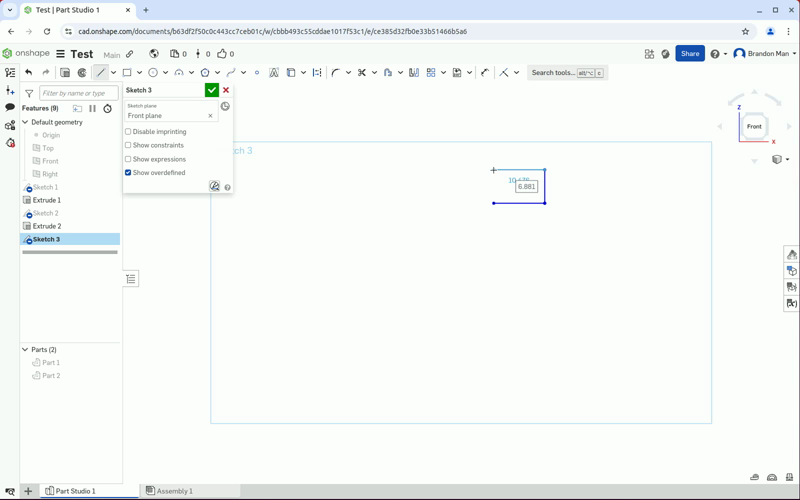
click(493, 169)
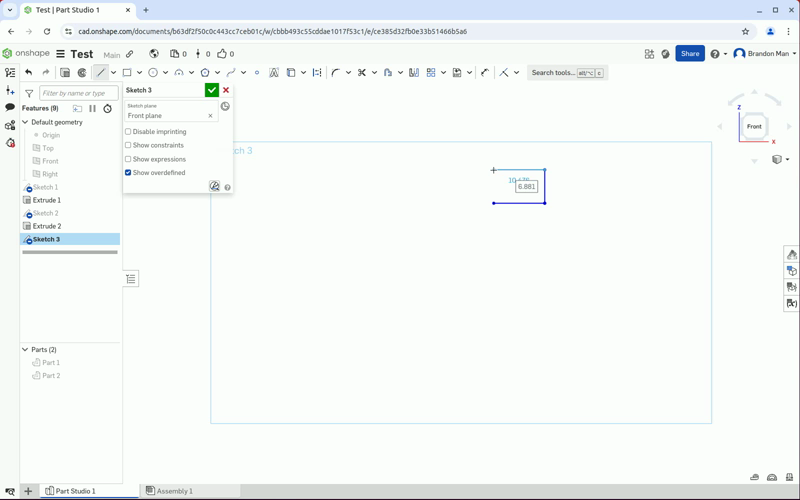
key_up(shift)
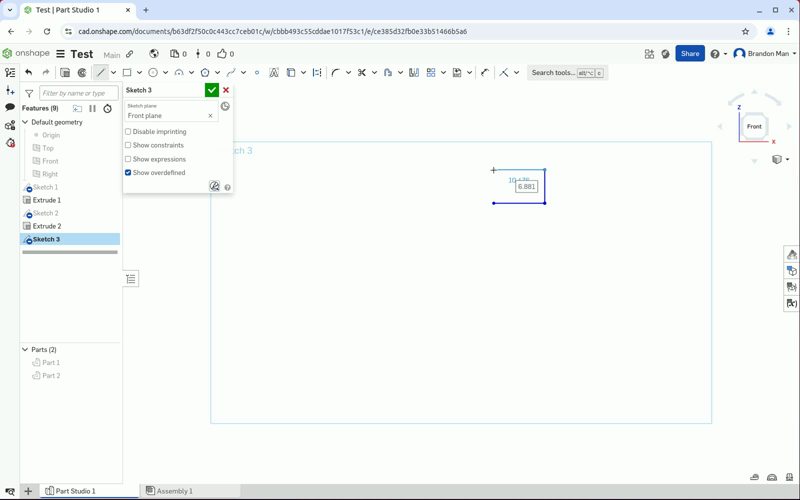
mouse_move(523, 169)
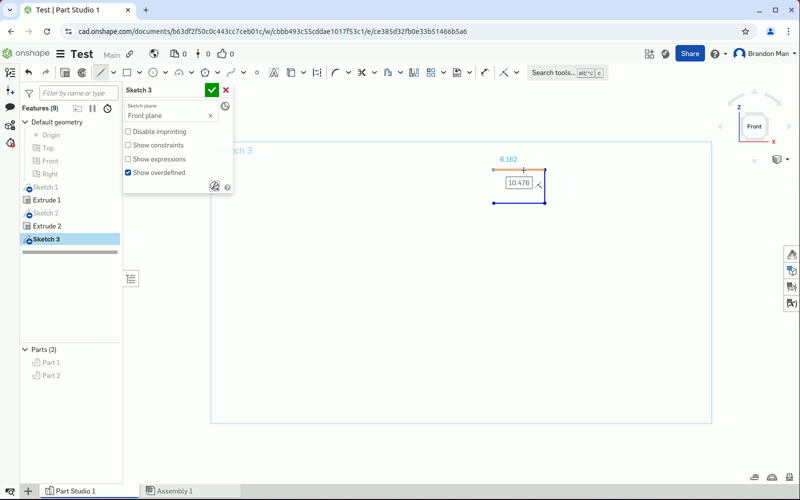
key_down(shift)
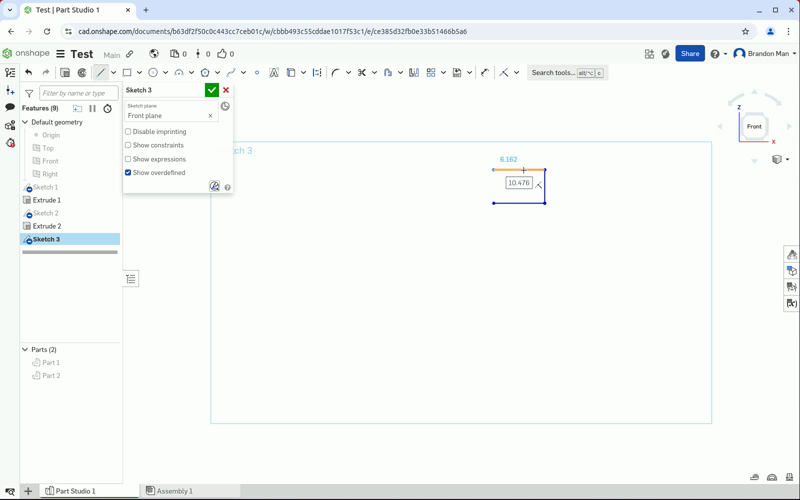
mouse_move(493, 203)
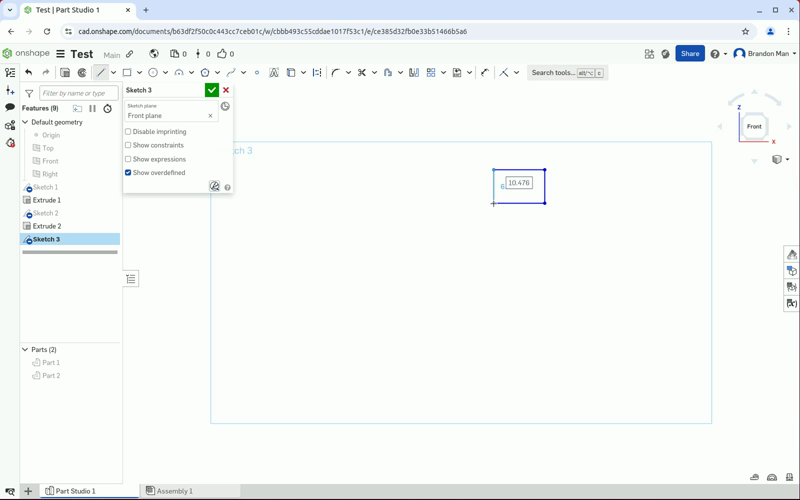
key_up(shift)
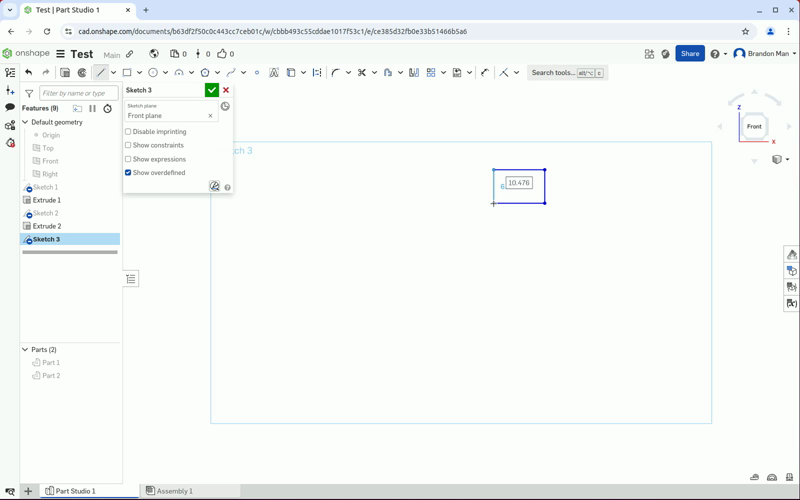
click(493, 203)
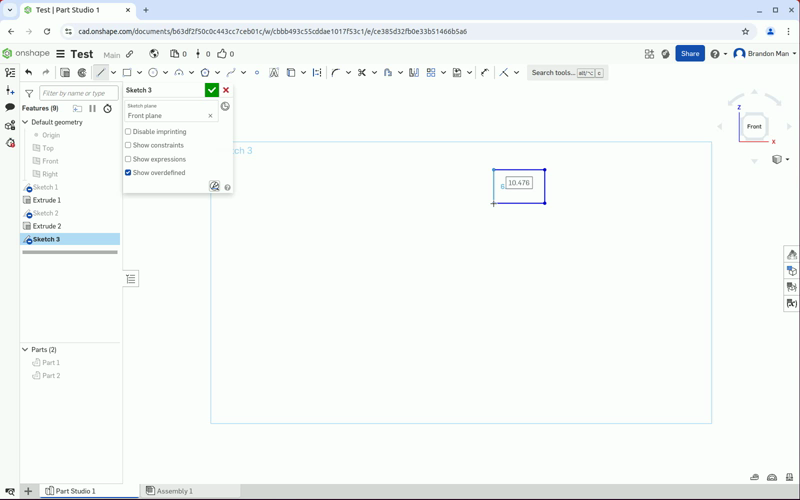
key(esc)
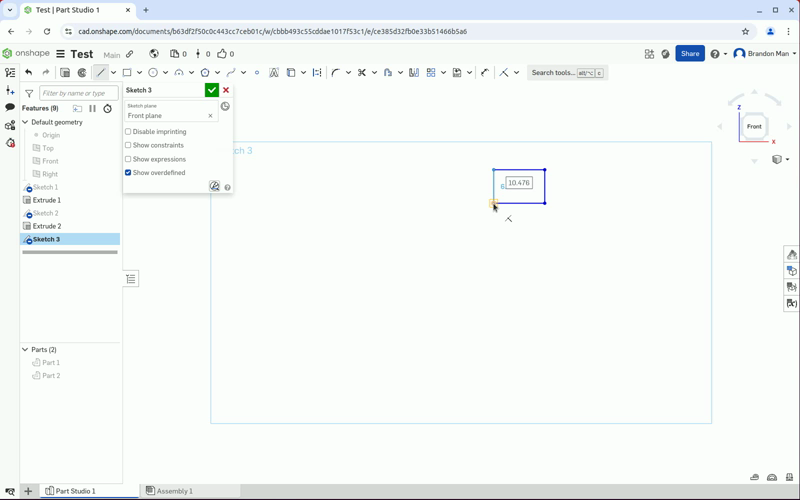
mouse_move(519, 183)
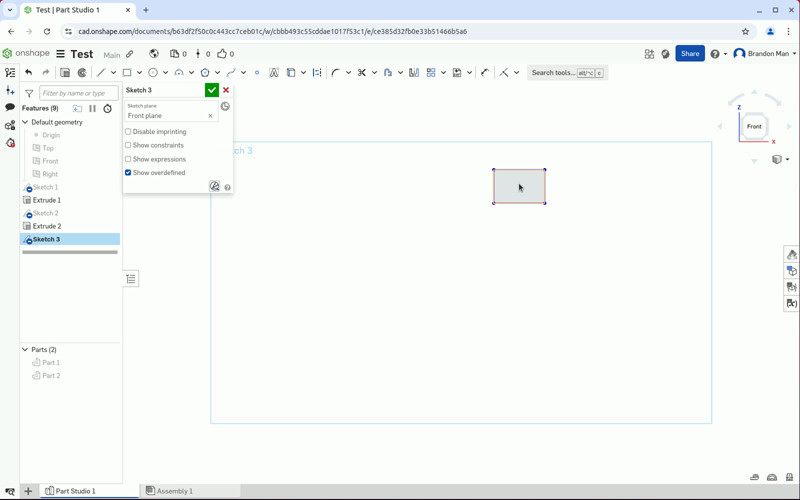
scroll(6)
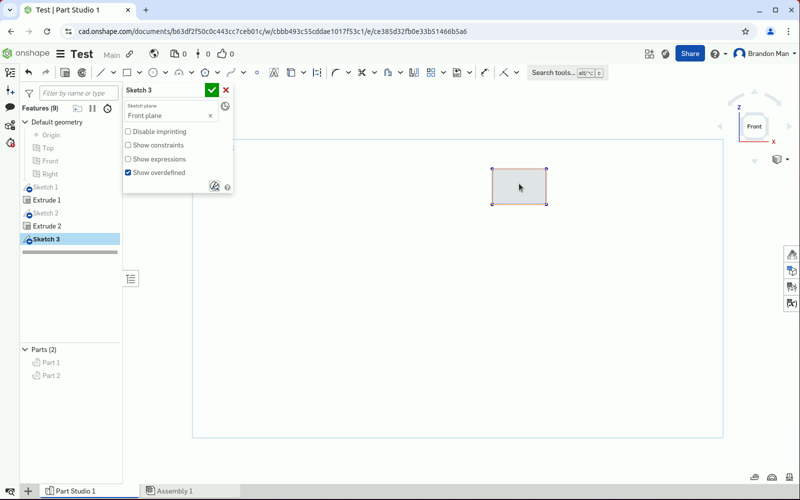
scroll(6)
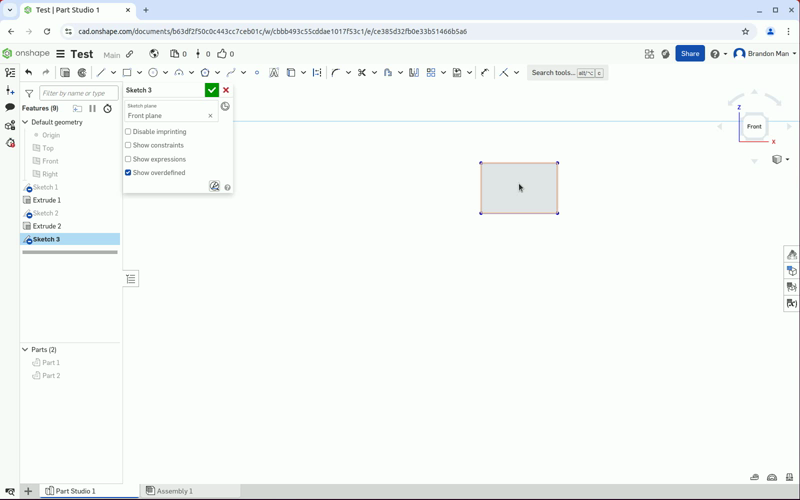
scroll(6)
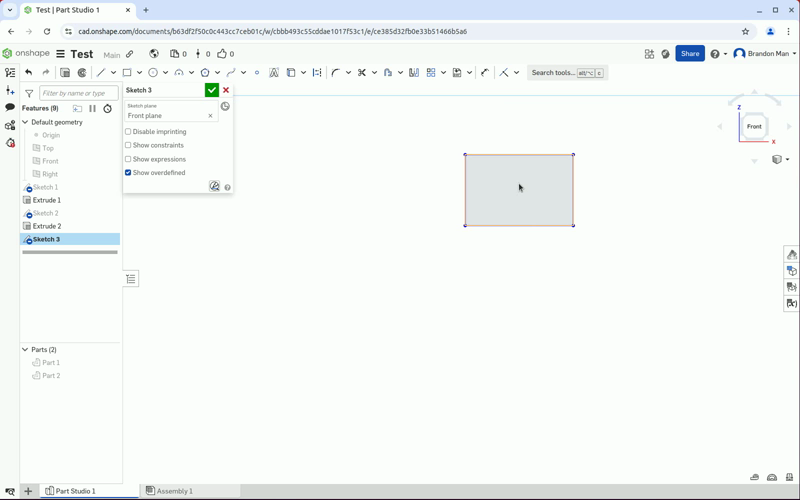
scroll(6)
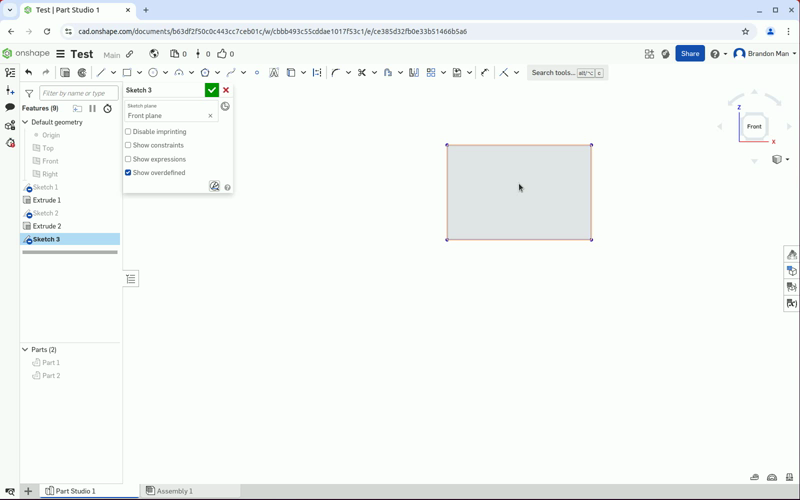
scroll(6)
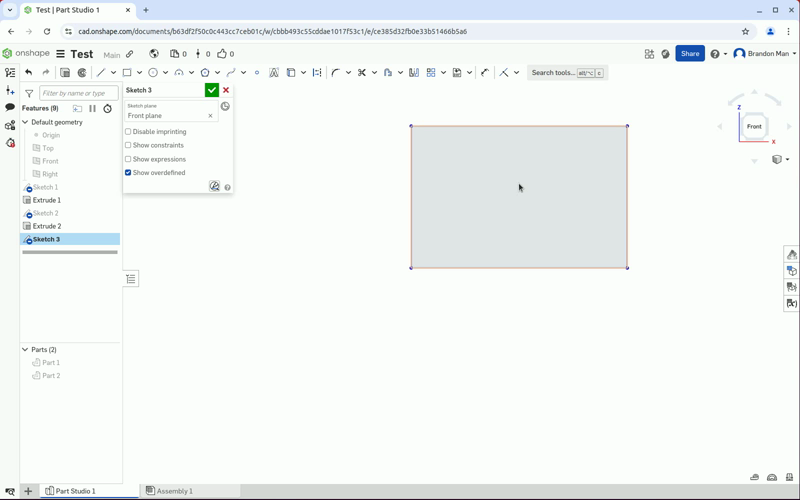
scroll(6)
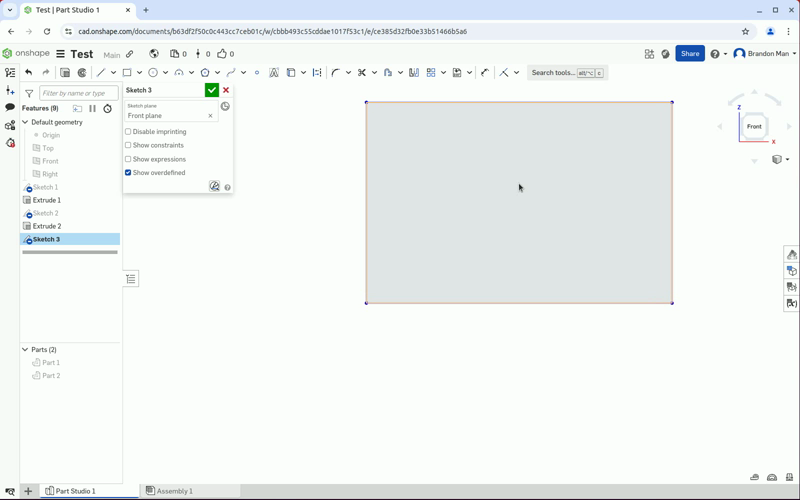
scroll(6)
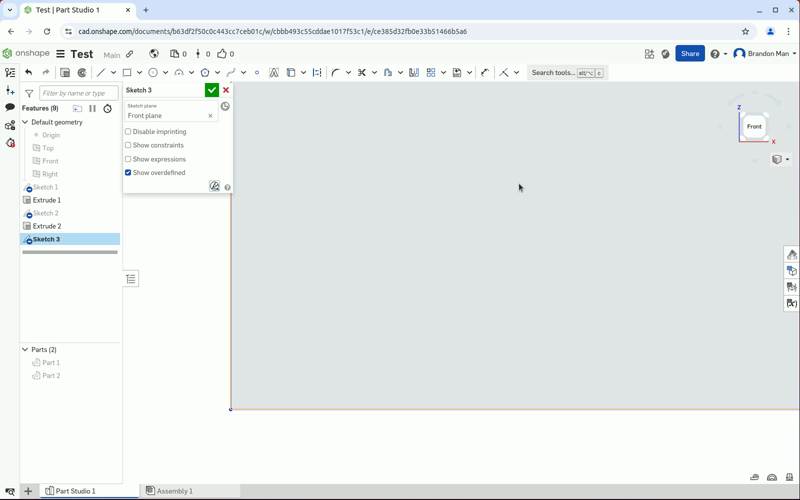
click(519, 183)
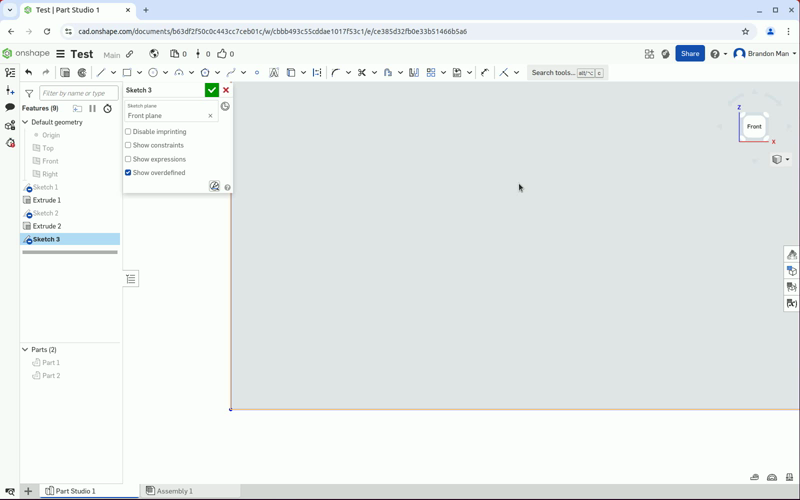
scroll(-6)
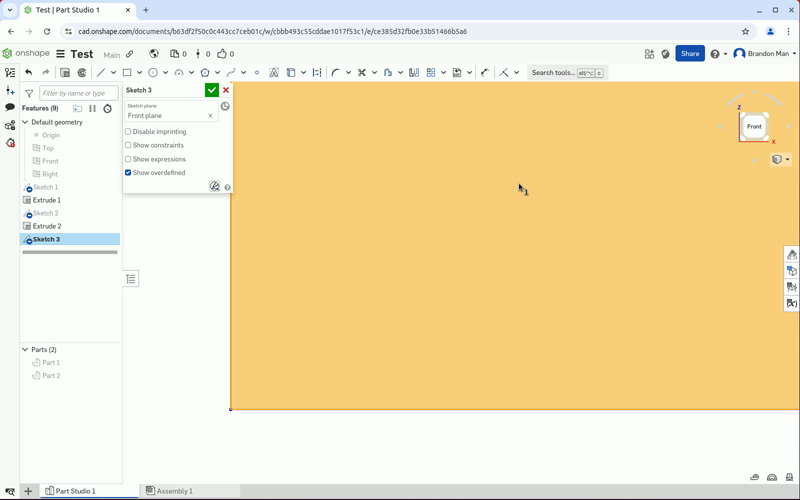
scroll(-6)
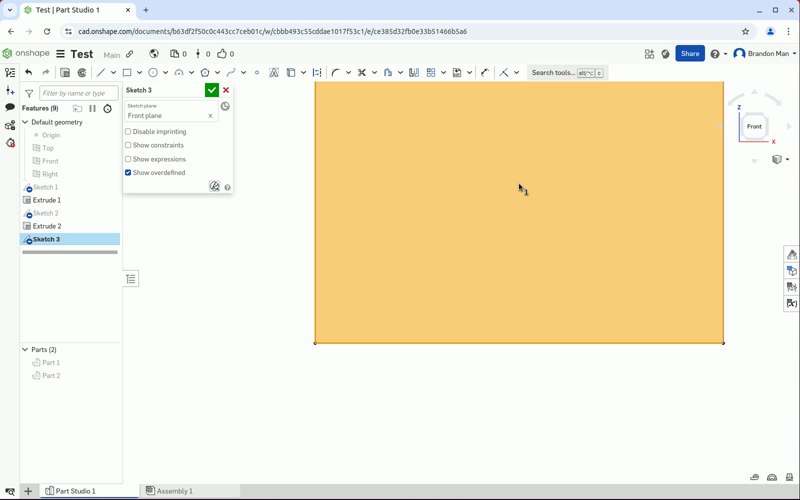
scroll(-6)
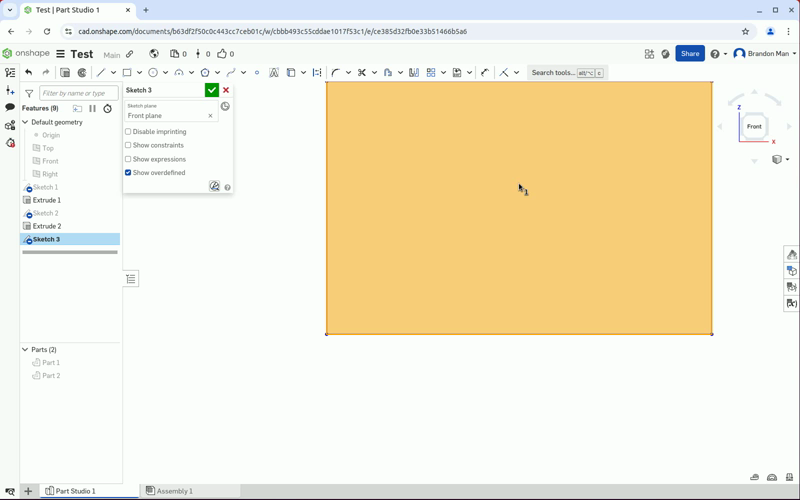
scroll(-6)
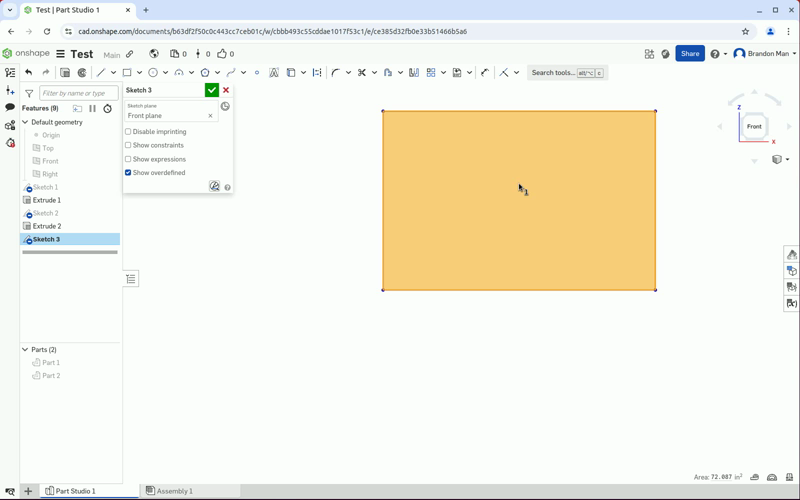
scroll(-6)
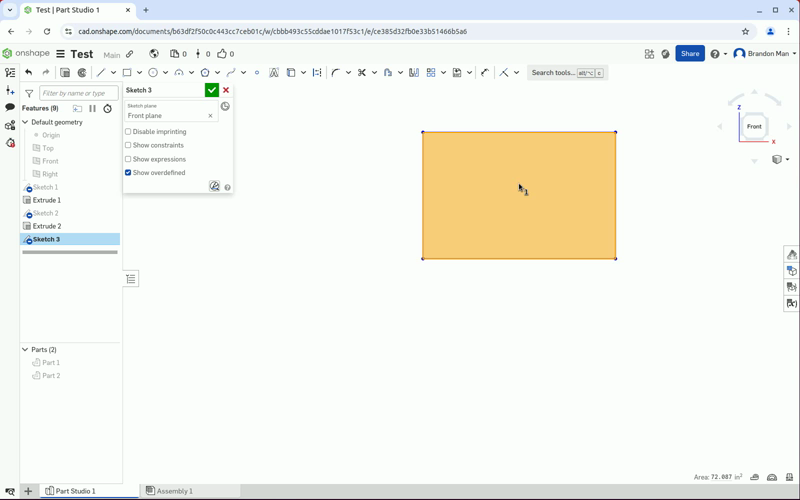
scroll(-6)
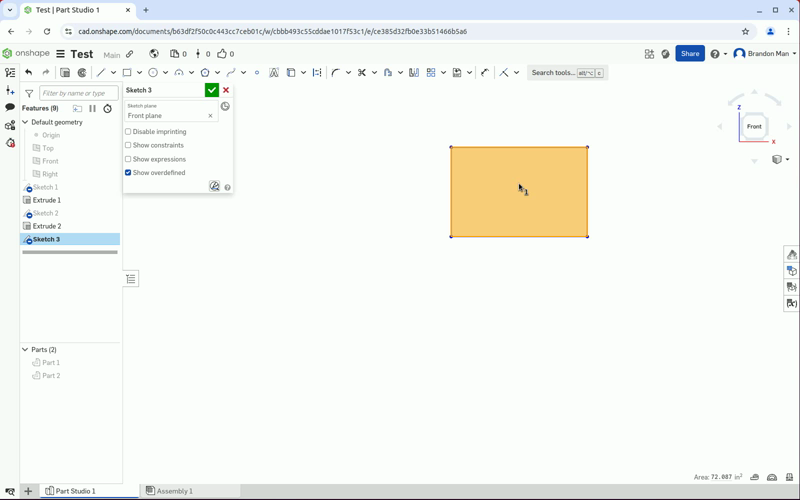
scroll(-6)
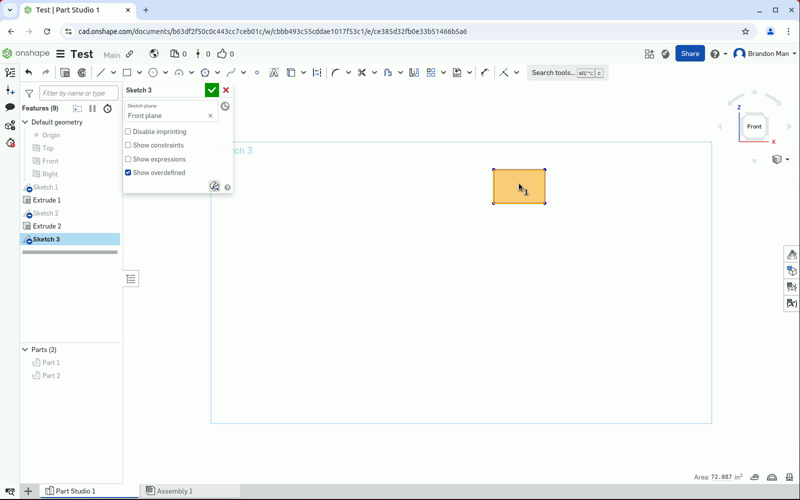
mouse_move(73, 352)
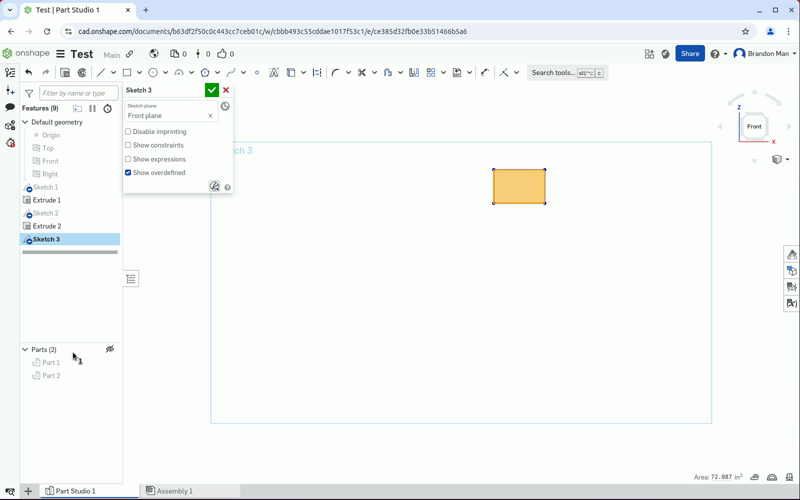
key(shift+y)
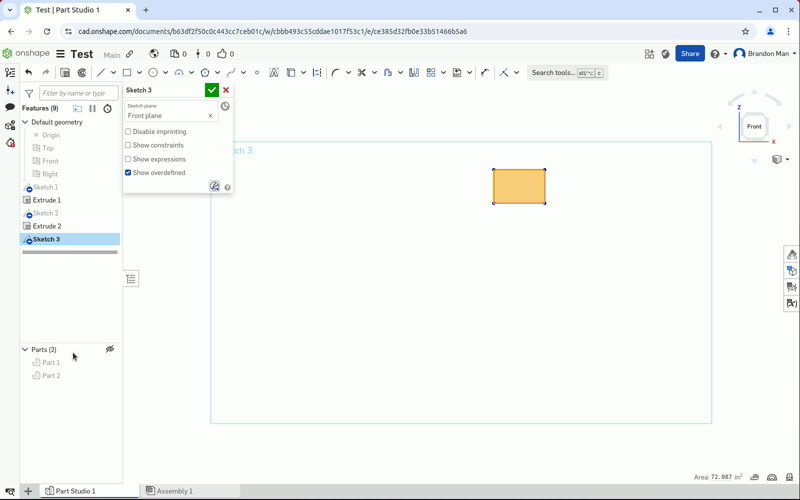
key(shift+e)
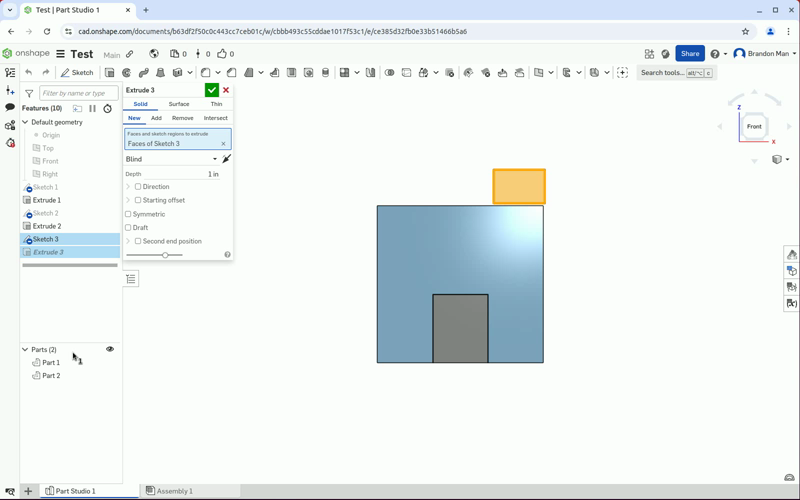
mouse_move(143, 106)
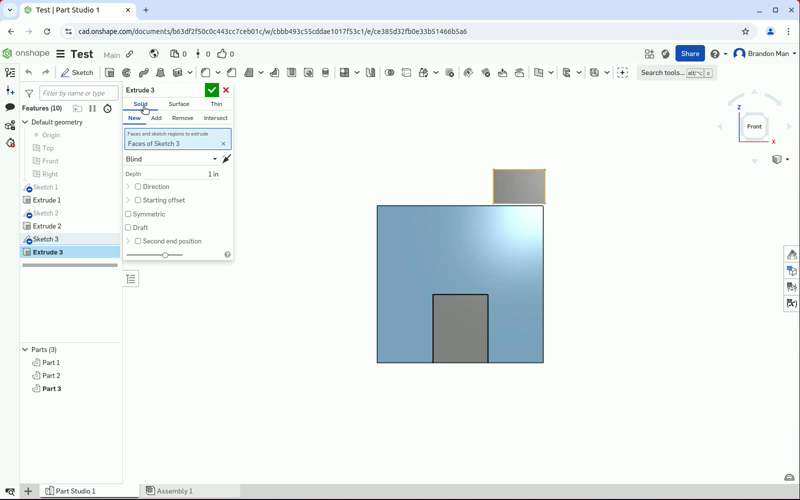
click(143, 106)
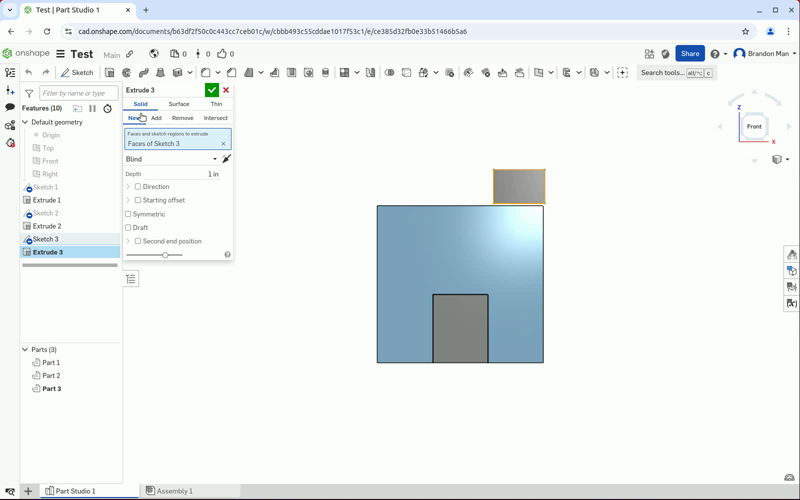
mouse_move(137, 120)
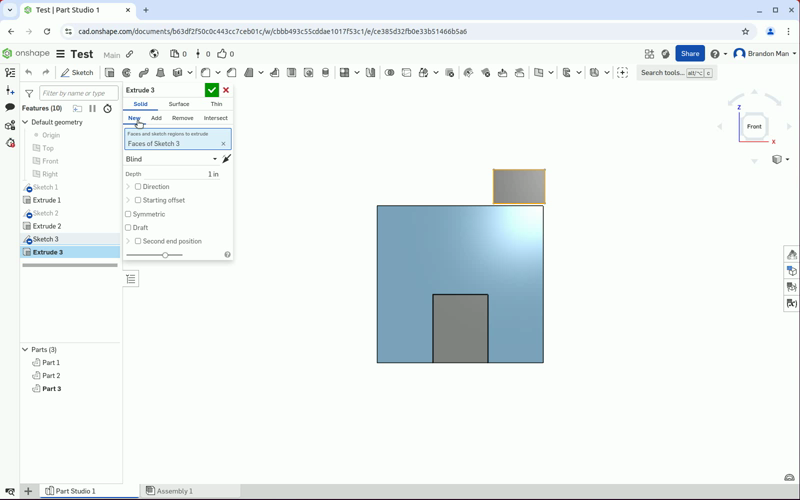
click(137, 120)
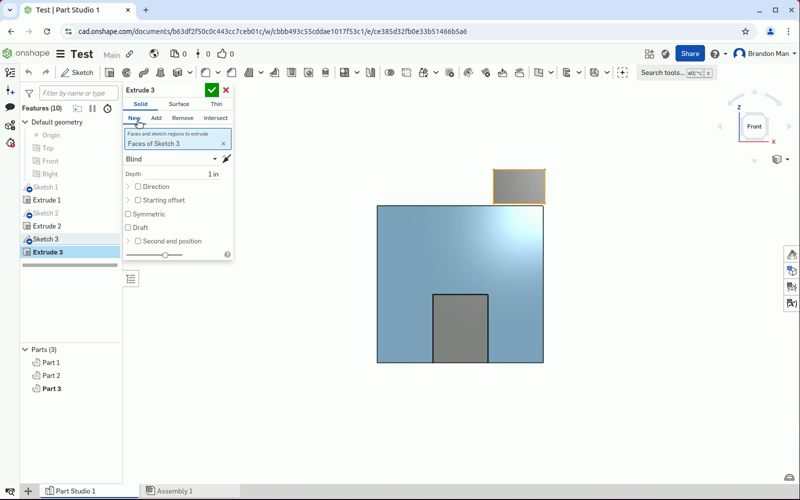
key(tab, 4)
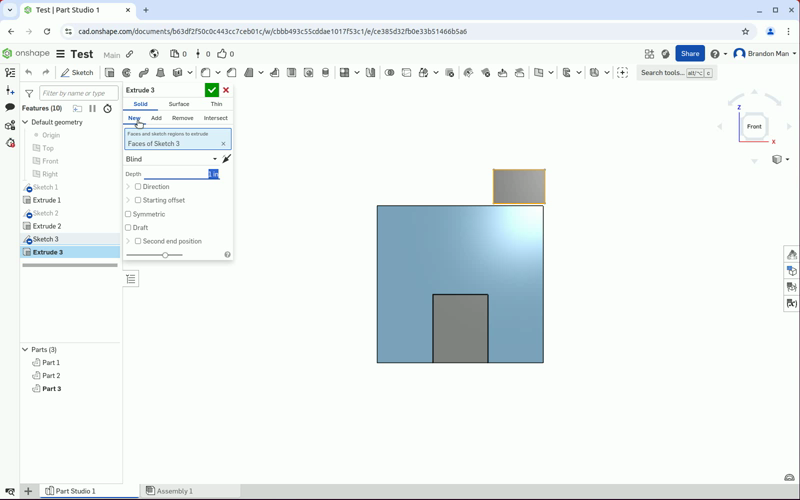
text(20.46)
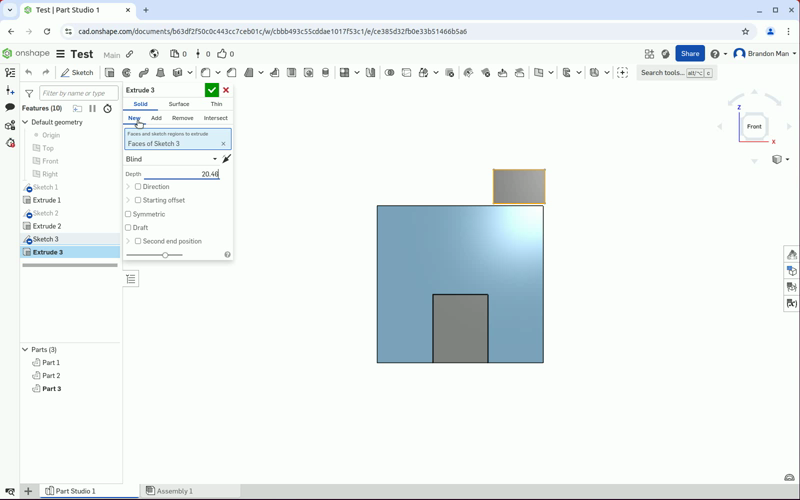
key(enter)
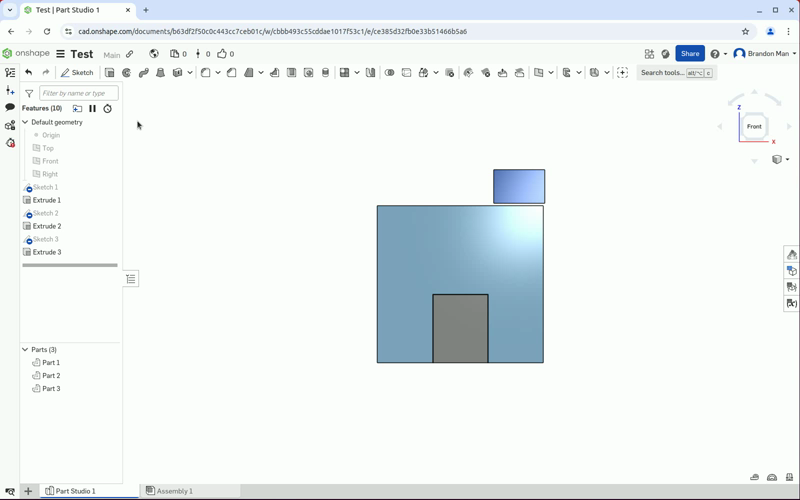
key(shift+h)
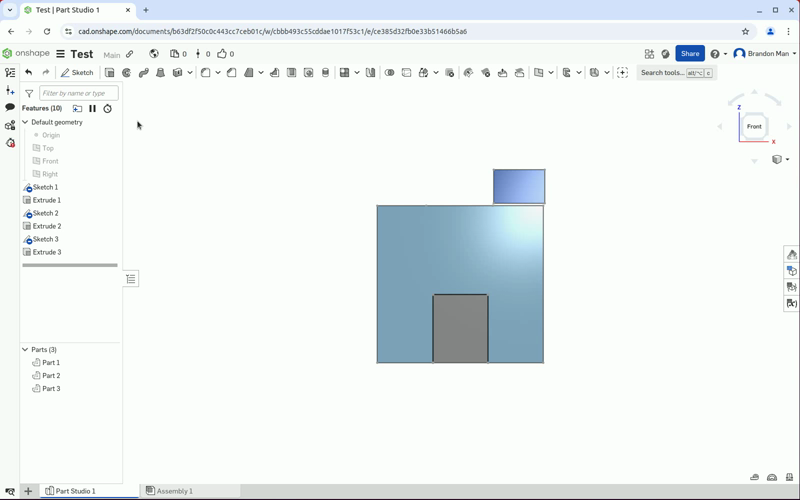
key(shift+h)
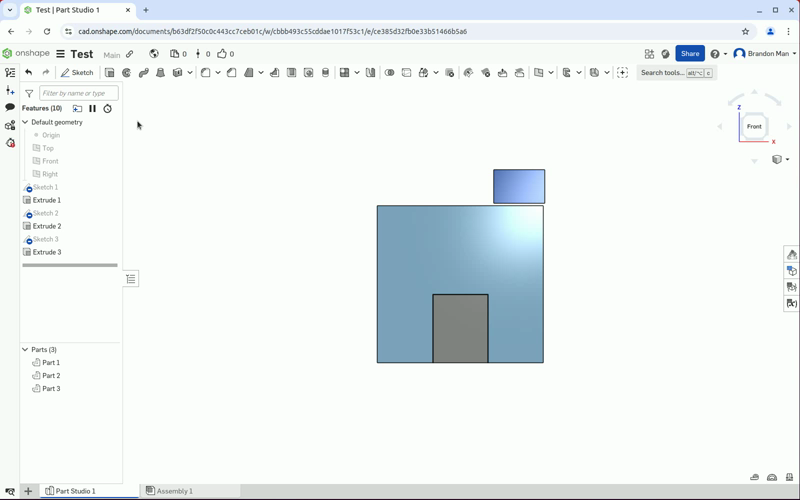
mouse_move(73, 189)
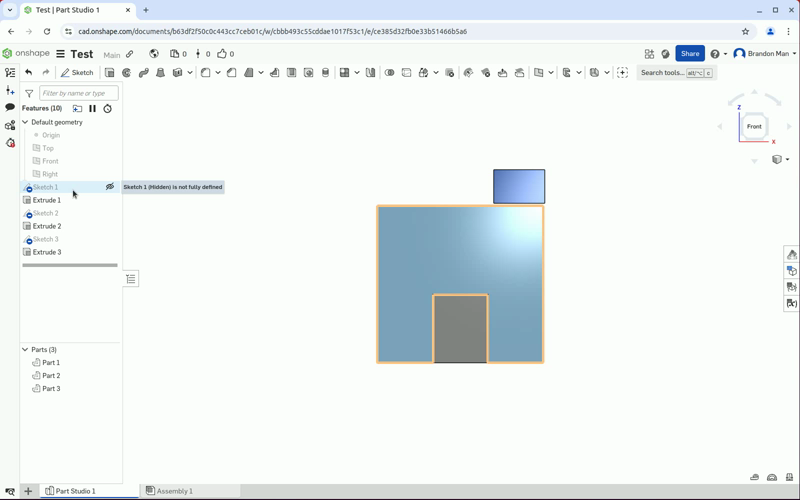
click(73, 189)
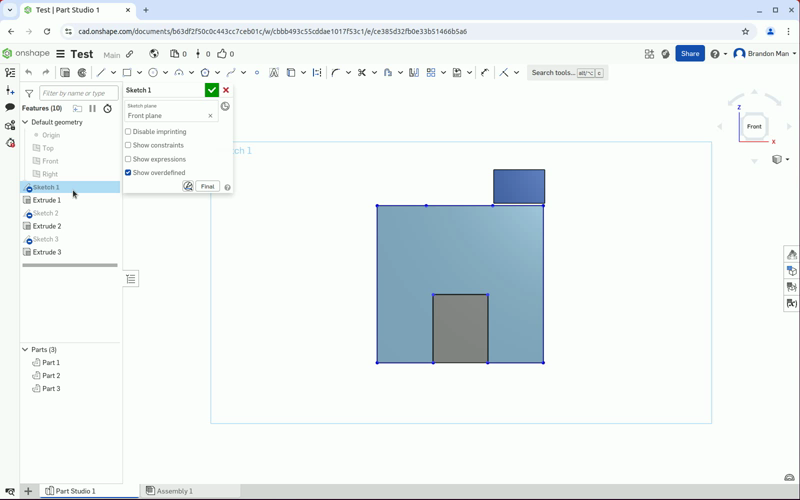
mouse_move(229, 92)
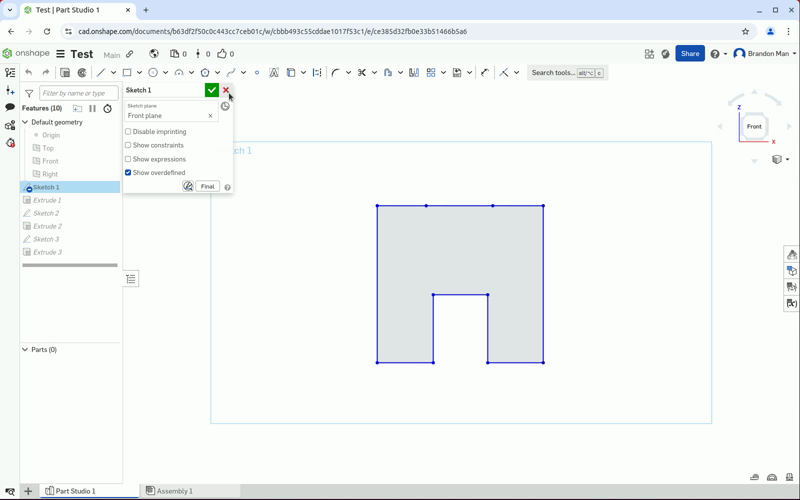
click(229, 92)
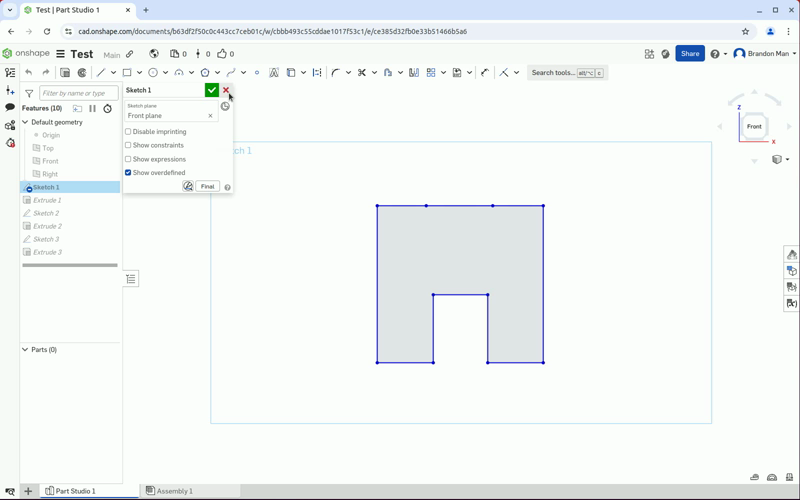
key(shift+s)
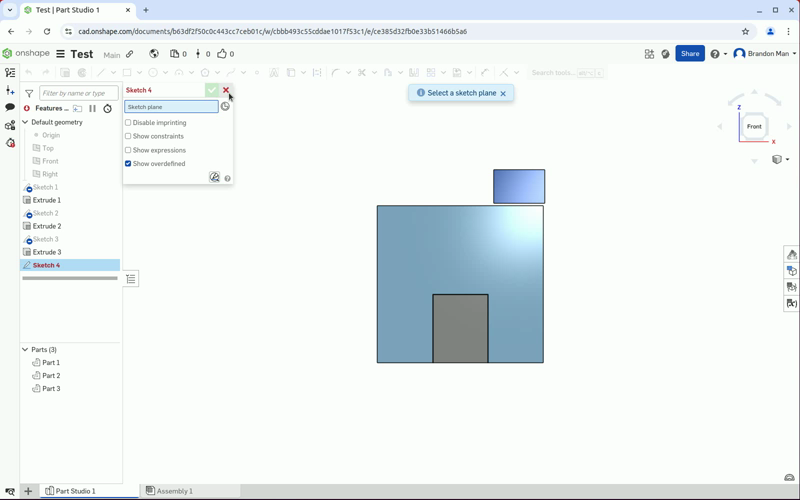
mouse_move(73, 163)
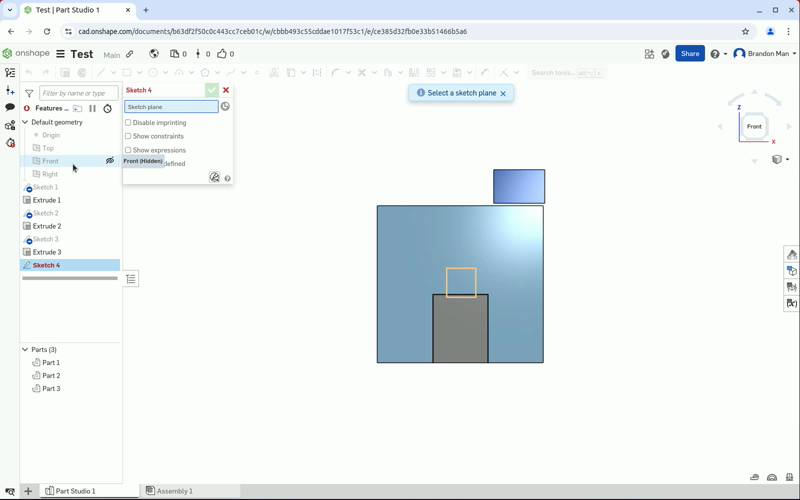
click(73, 163)
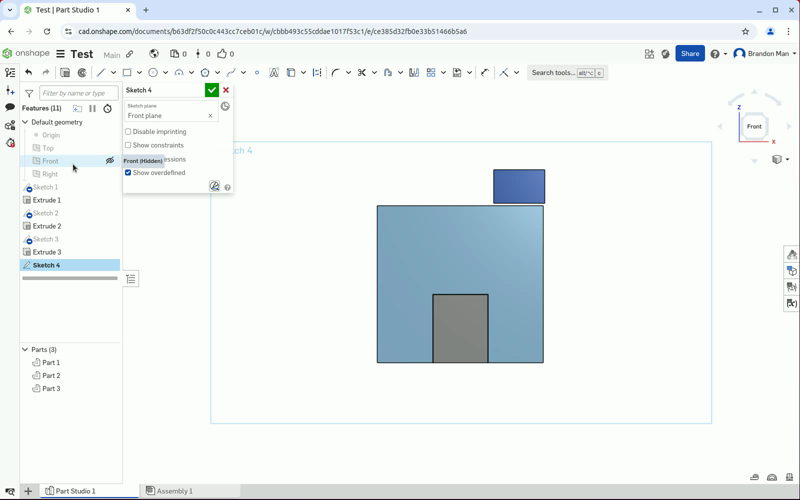
mouse_move(73, 352)
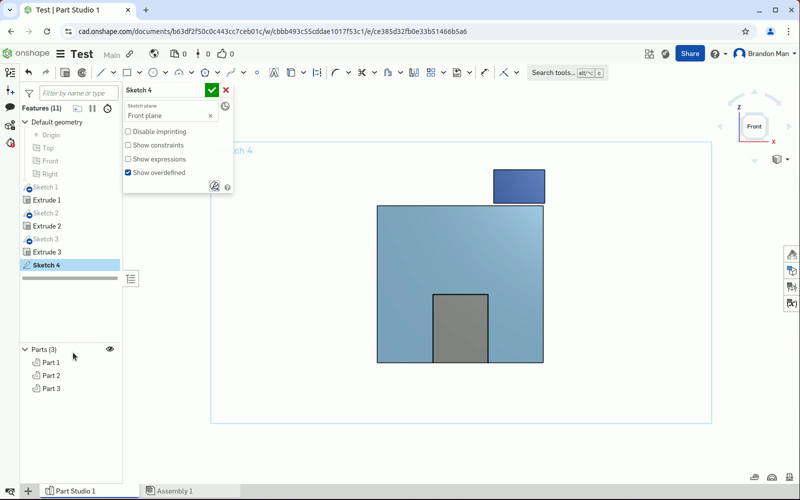
key(y)
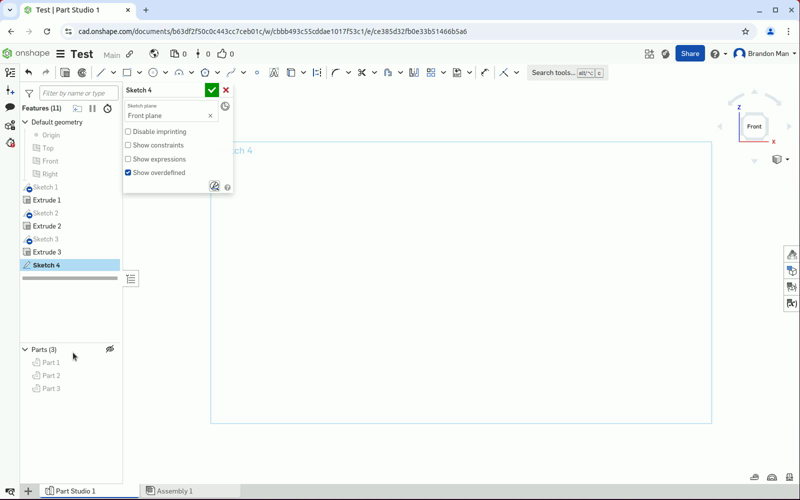
key(l)
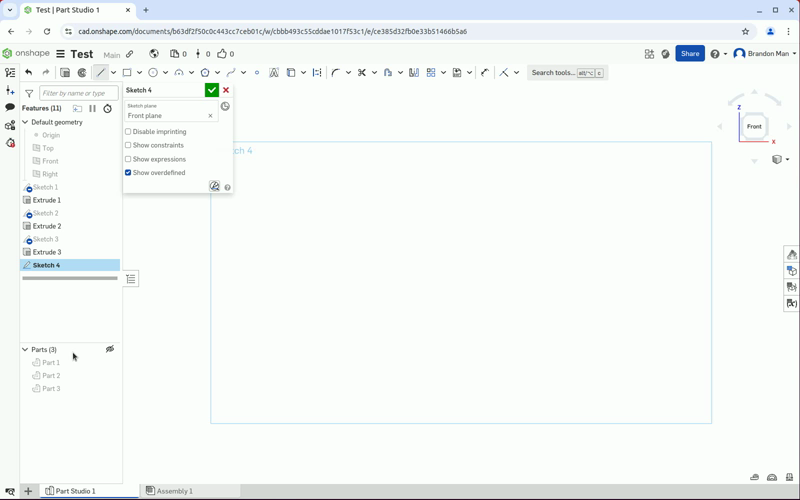
key_down(shift)
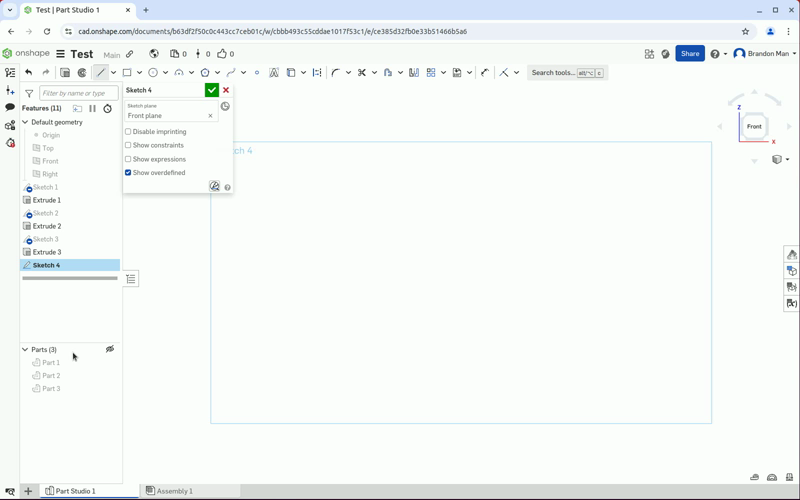
mouse_move(377, 203)
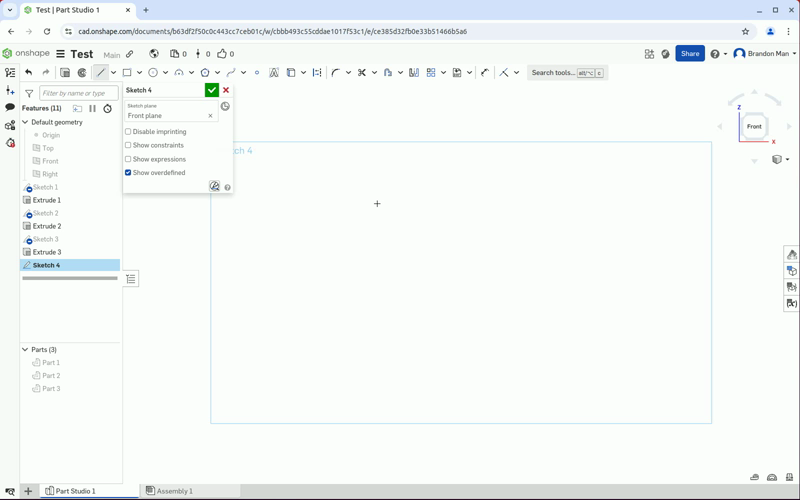
click(377, 203)
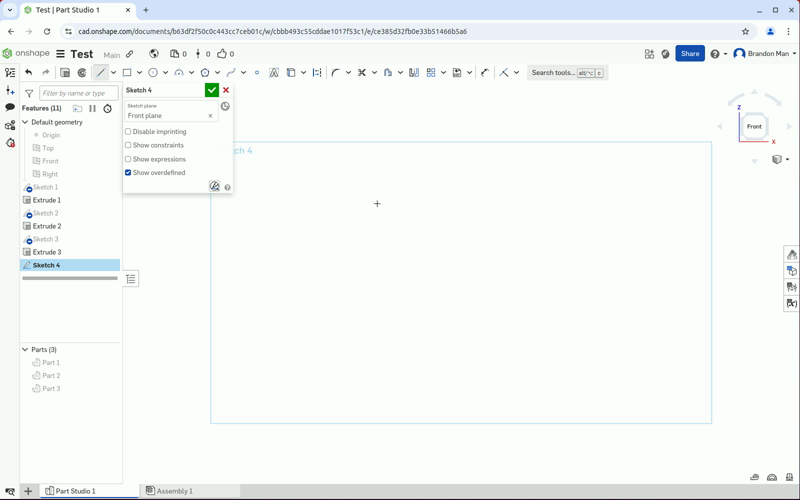
key_up(shift)
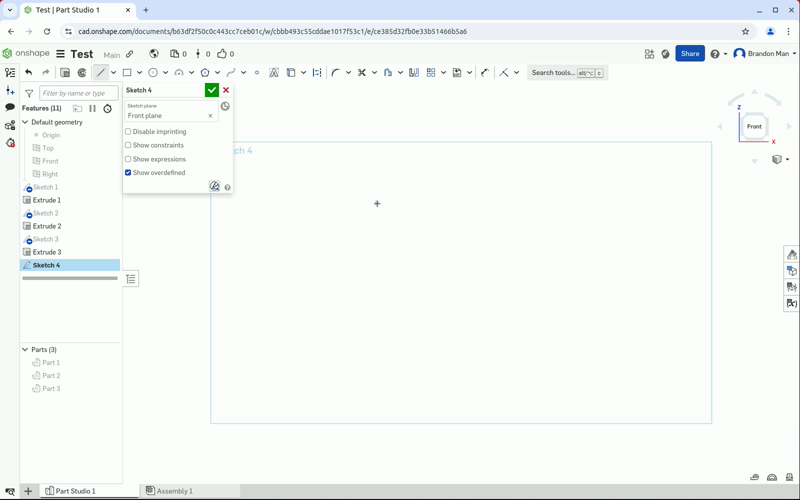
key_down(shift)
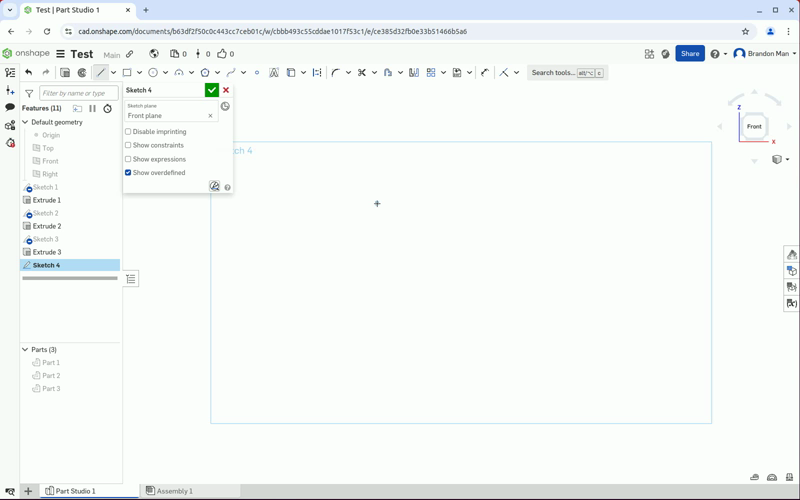
mouse_move(407, 203)
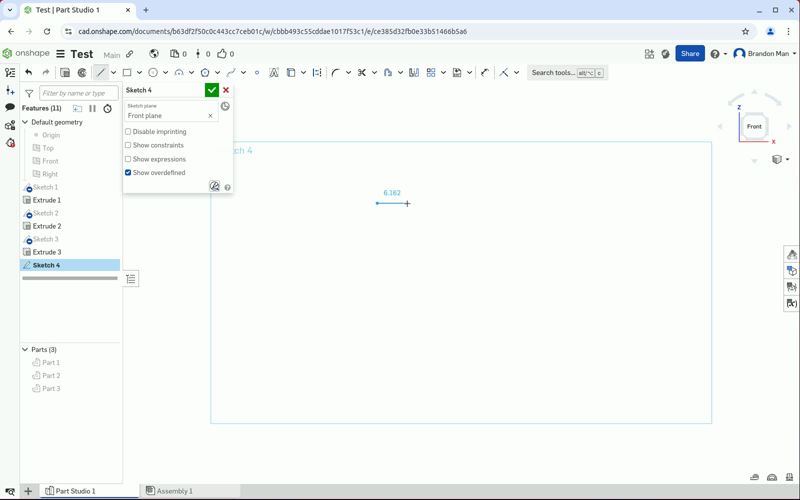
mouse_move(428, 203)
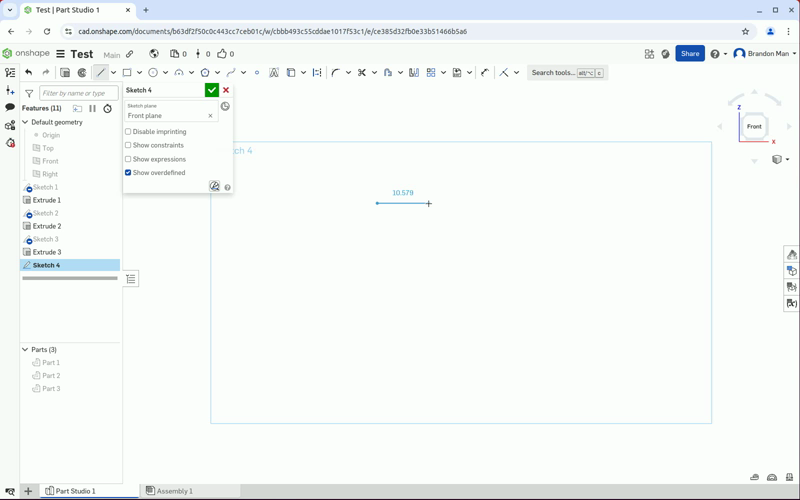
click(428, 203)
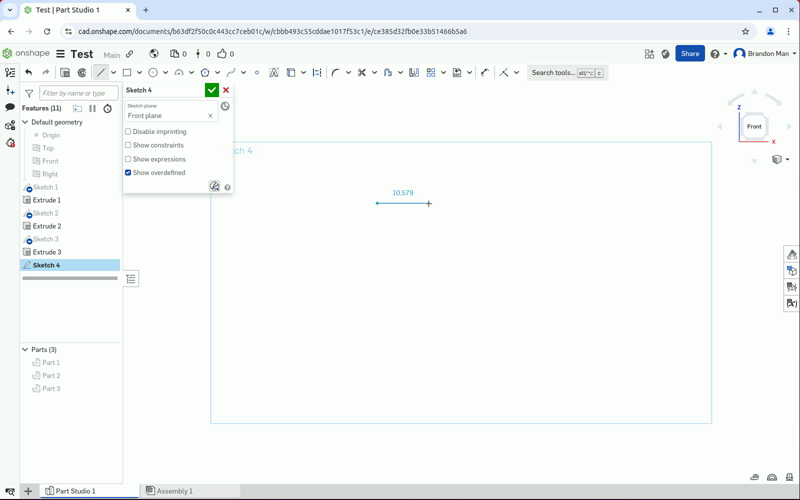
key_up(shift)
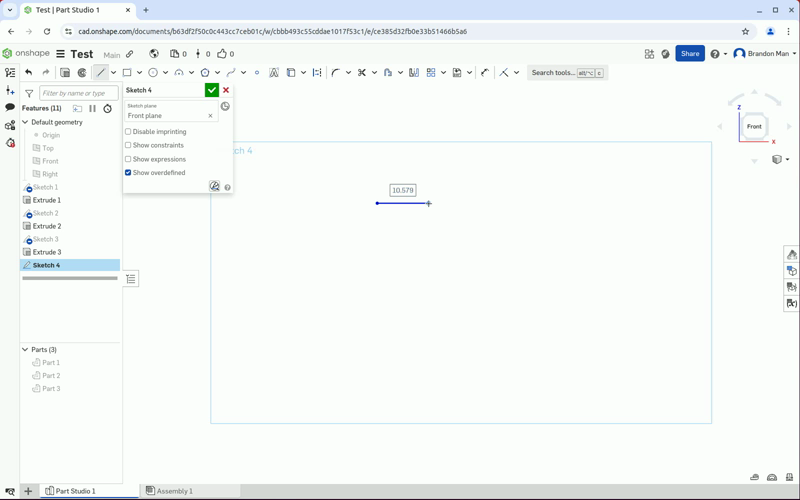
key_down(shift)
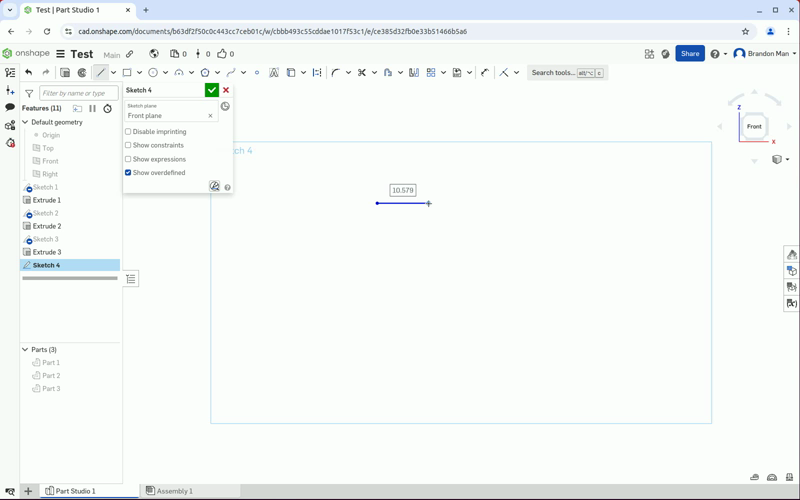
mouse_move(458, 203)
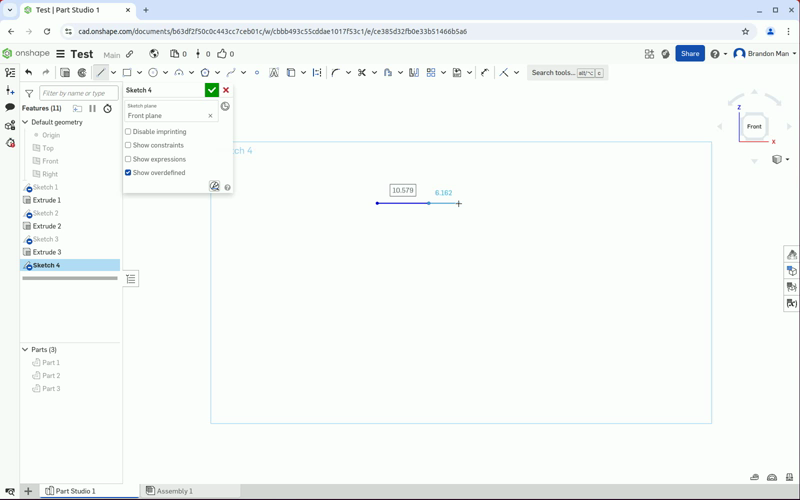
mouse_move(428, 169)
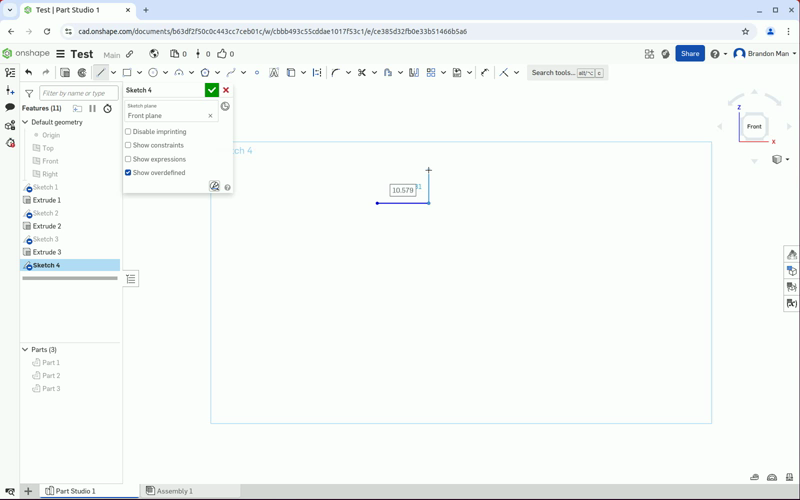
click(428, 169)
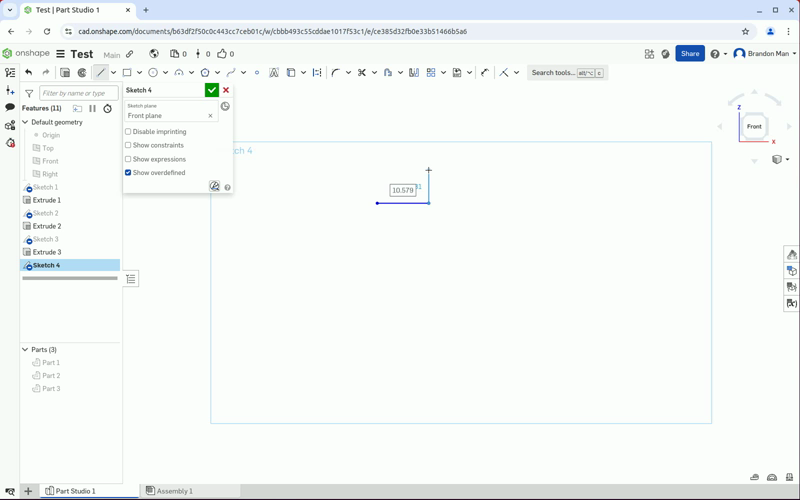
key_up(shift)
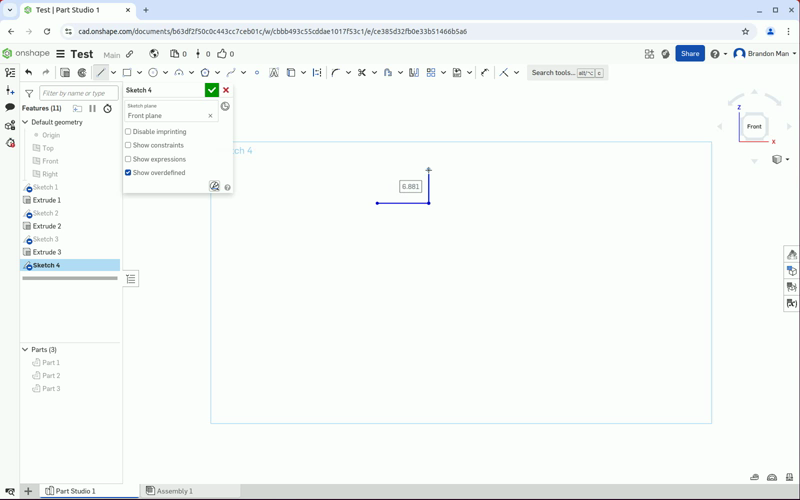
key_down(shift)
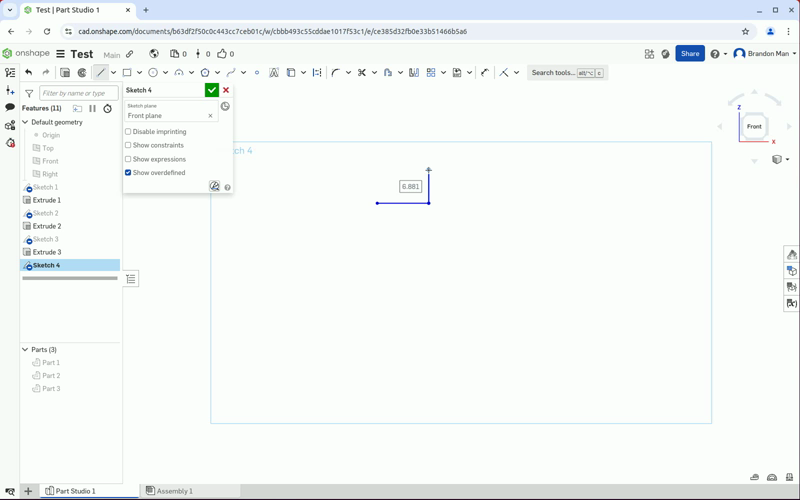
mouse_move(458, 169)
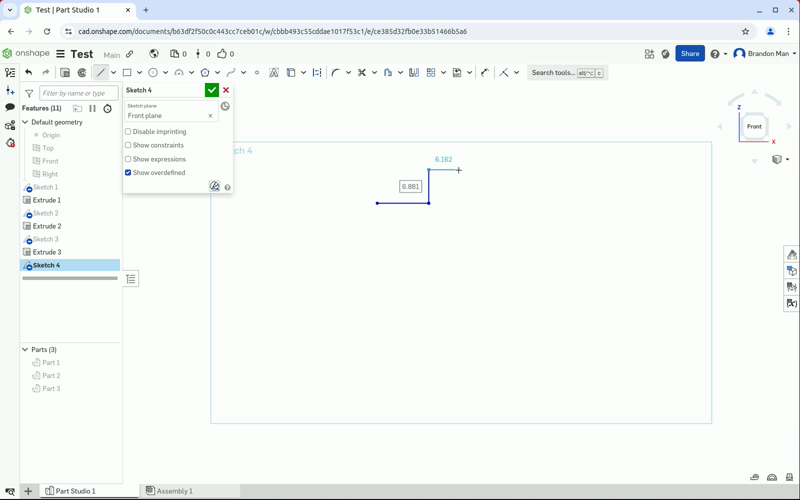
mouse_move(377, 169)
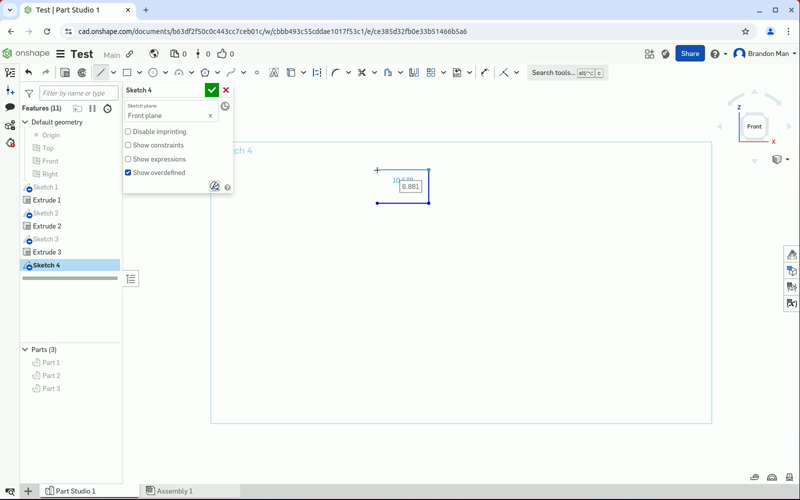
click(377, 169)
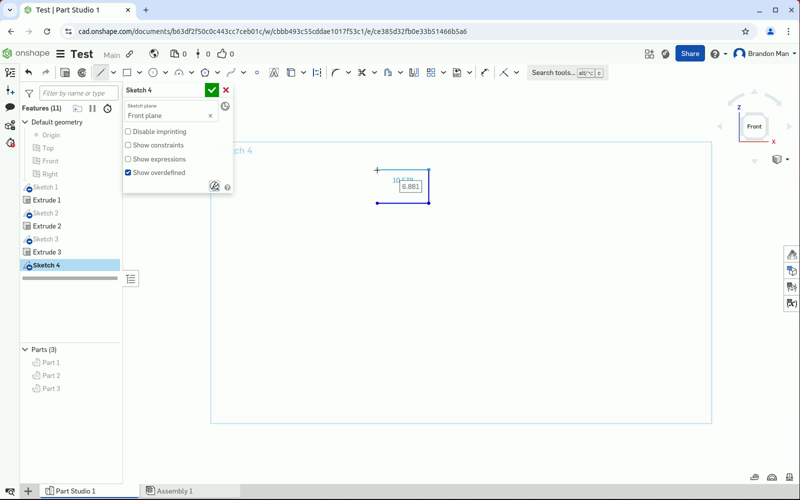
key_up(shift)
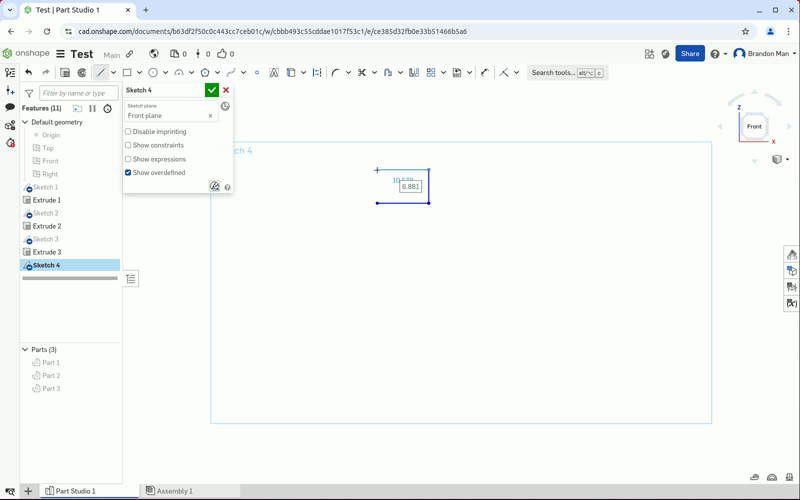
mouse_move(407, 169)
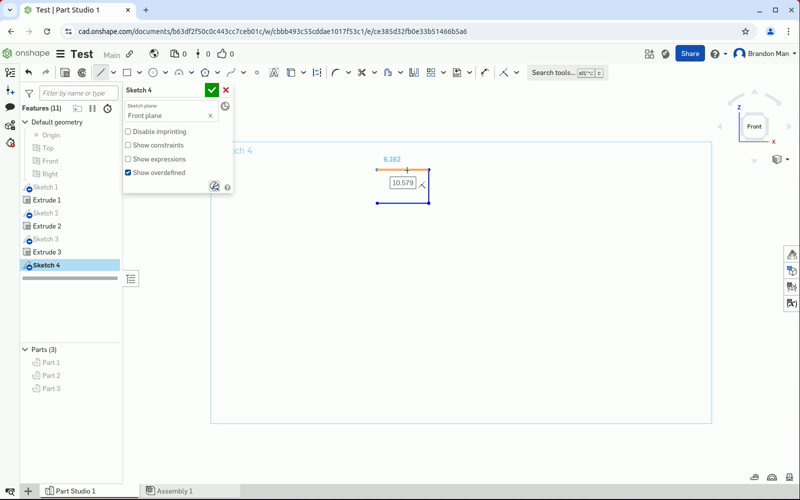
key_down(shift)
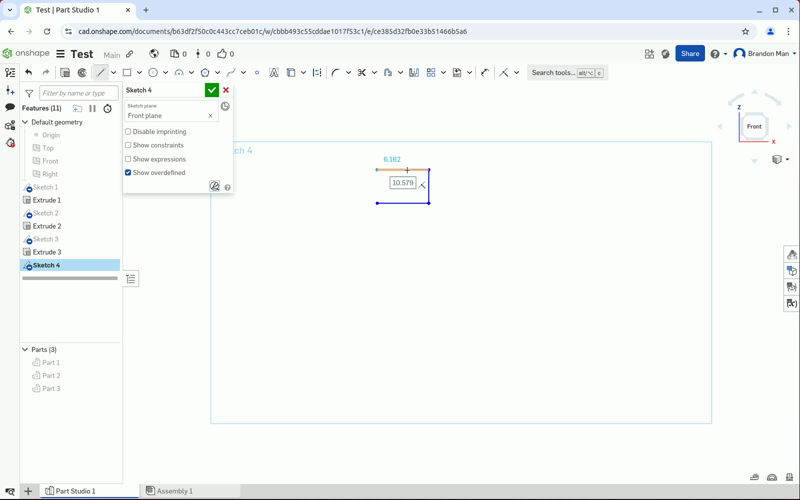
mouse_move(377, 203)
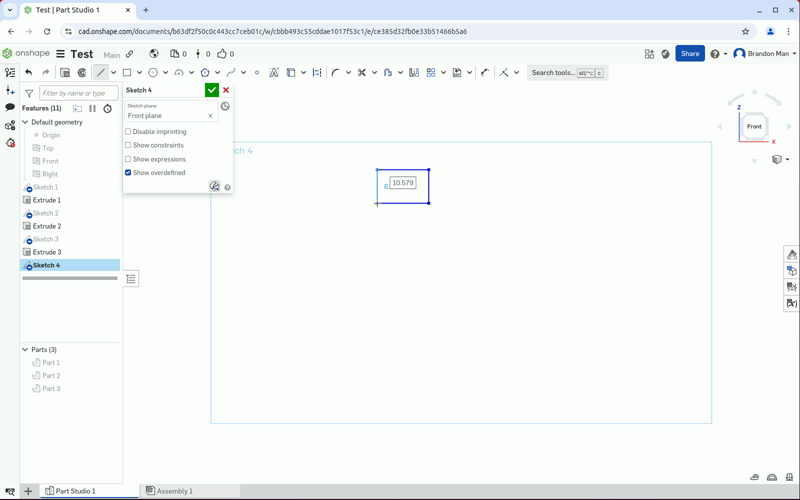
key_up(shift)
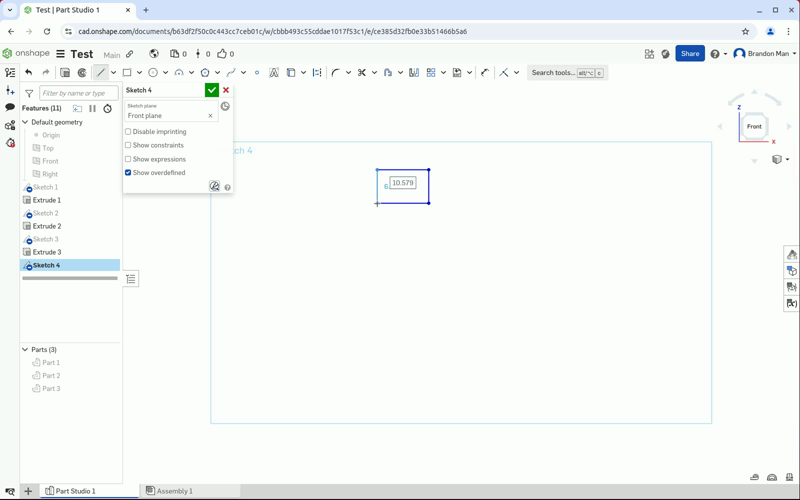
click(377, 203)
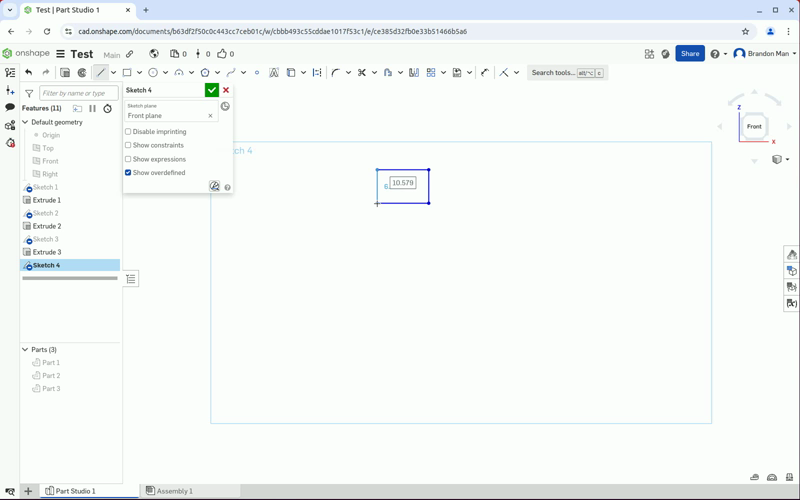
key(esc)
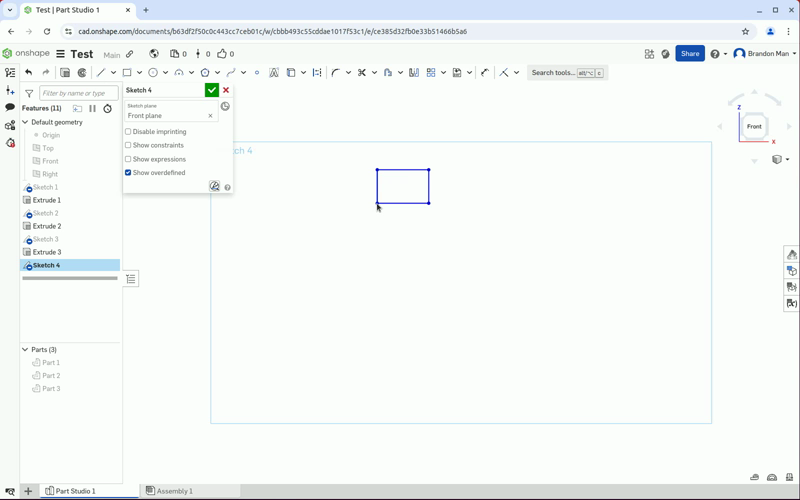
mouse_move(398, 182)
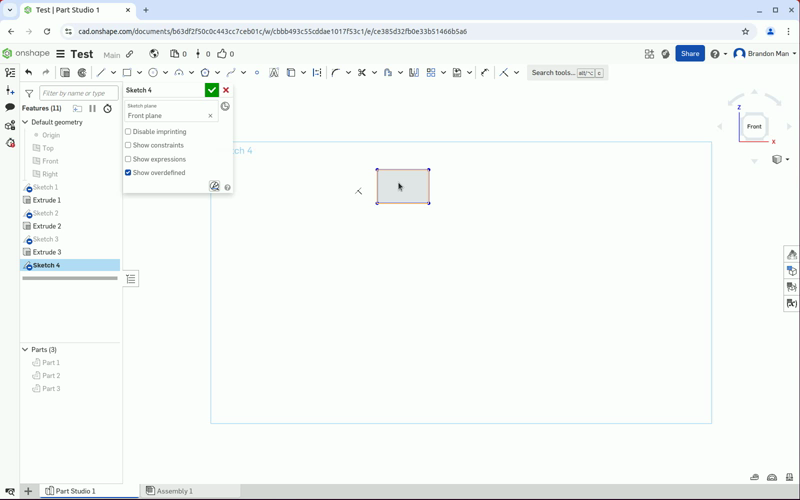
scroll(6)
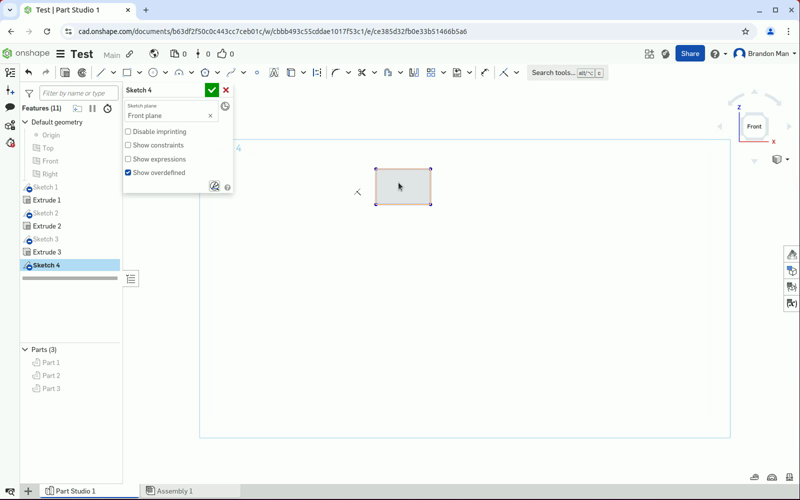
scroll(6)
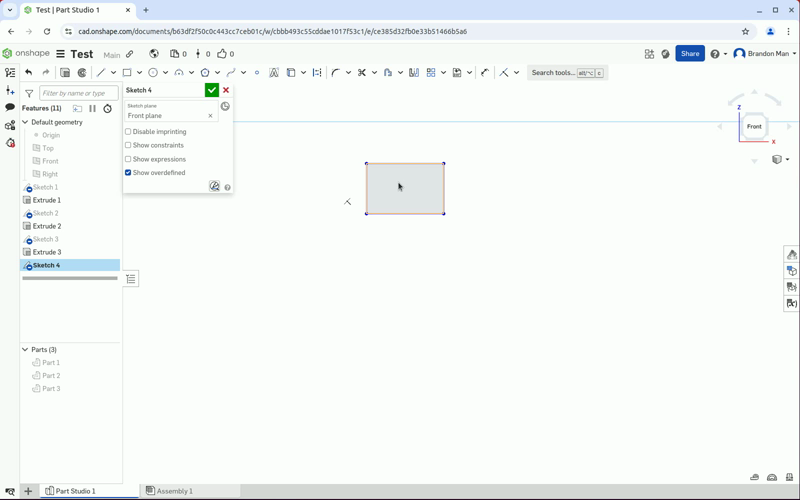
scroll(6)
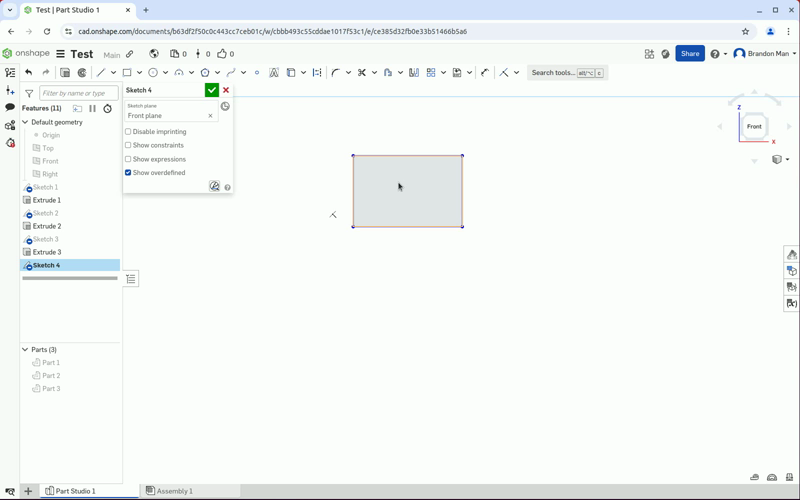
scroll(6)
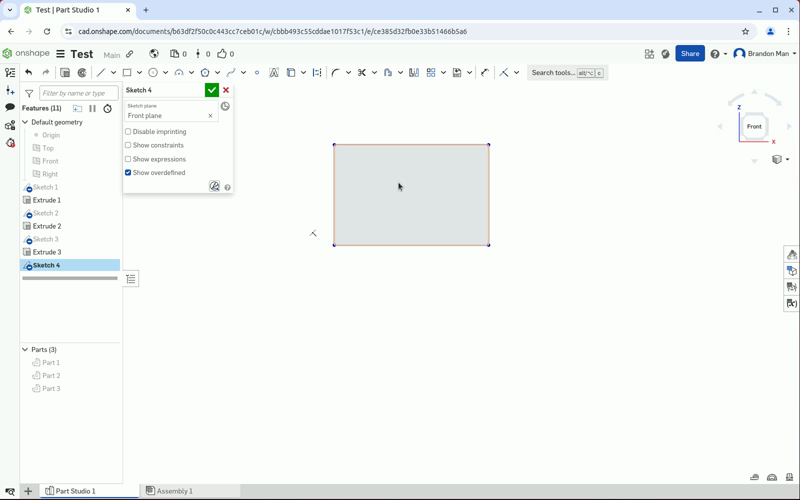
scroll(6)
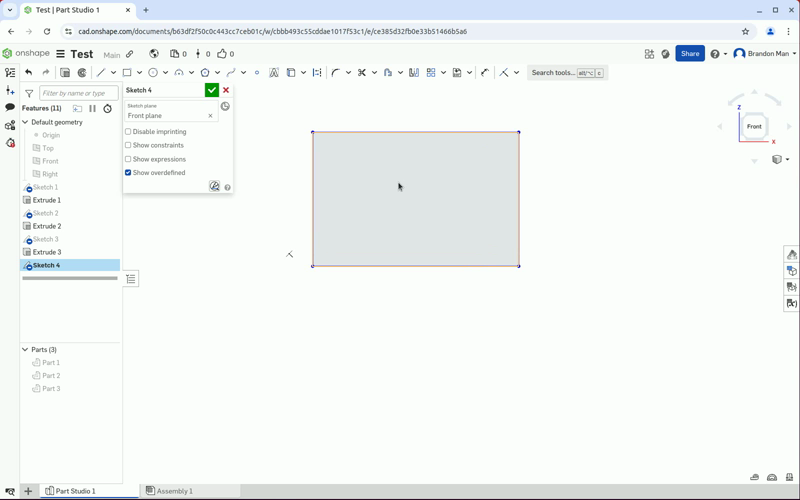
scroll(6)
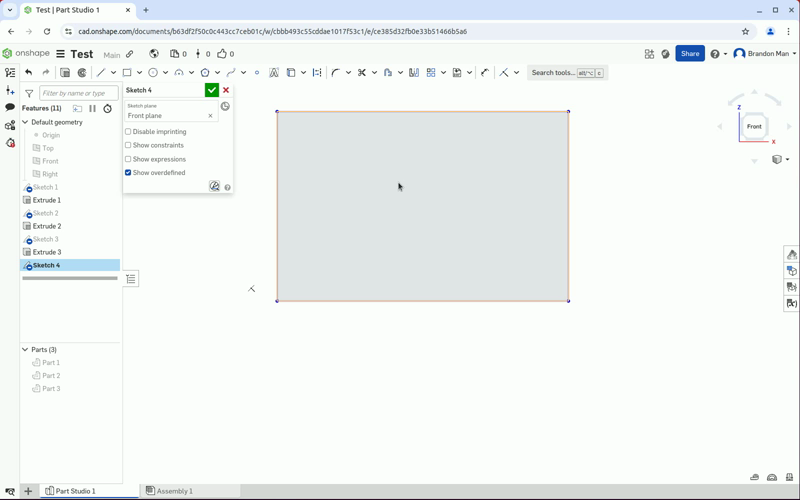
scroll(6)
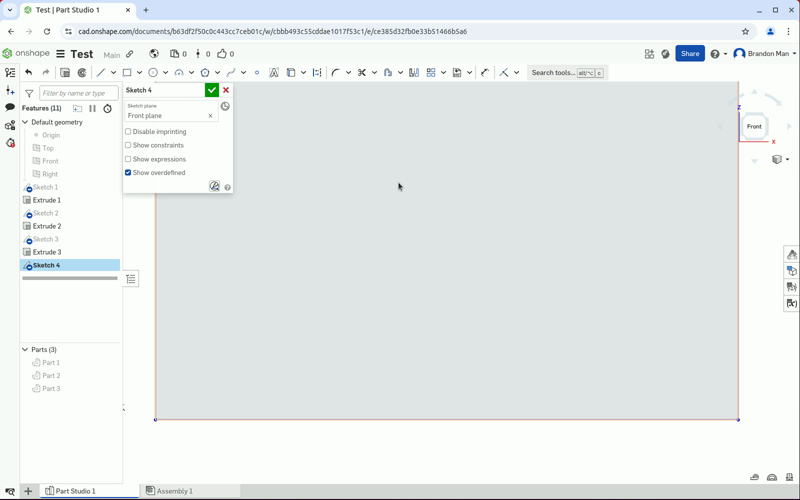
click(398, 182)
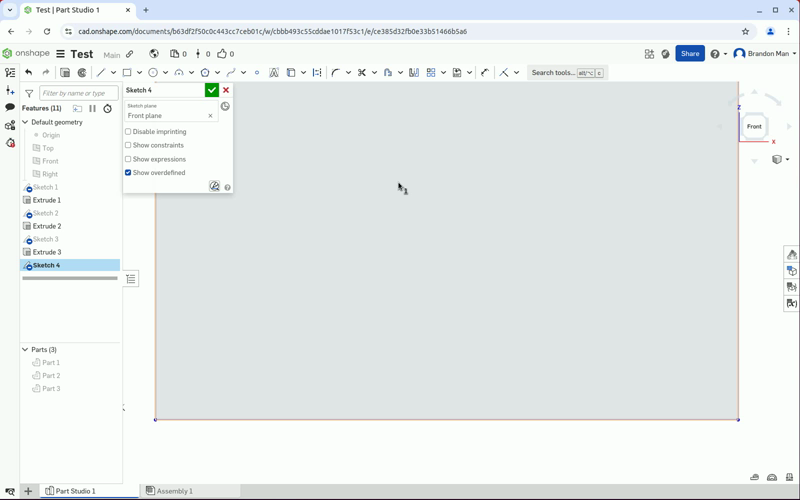
scroll(-6)
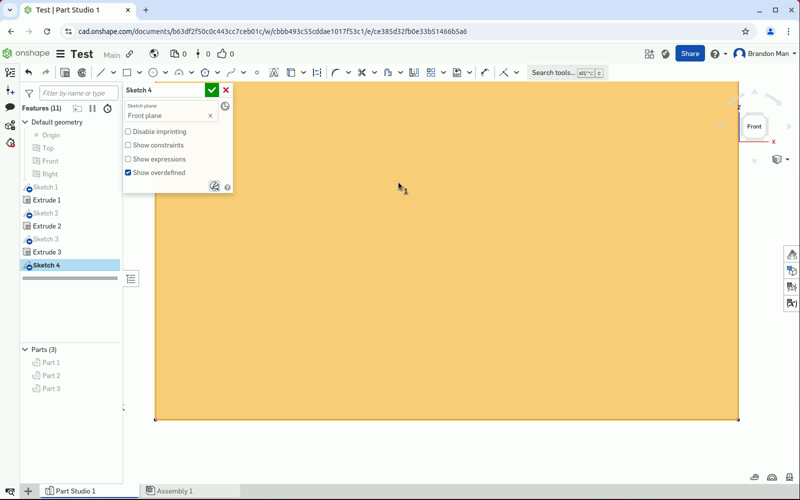
scroll(-6)
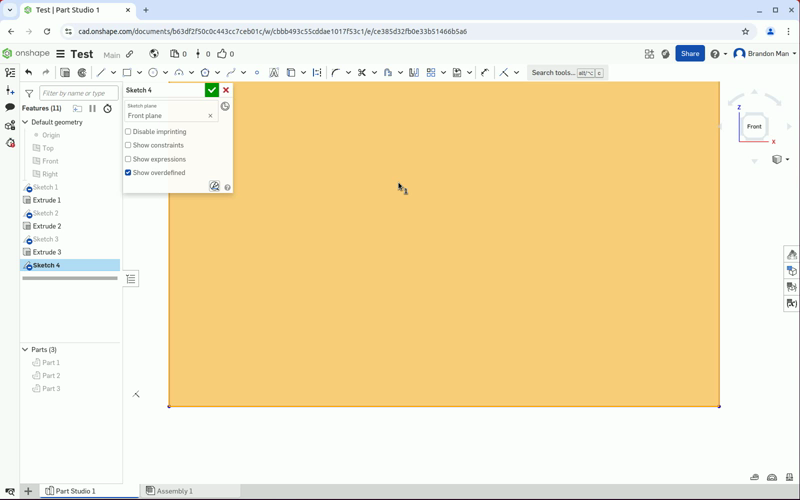
scroll(-6)
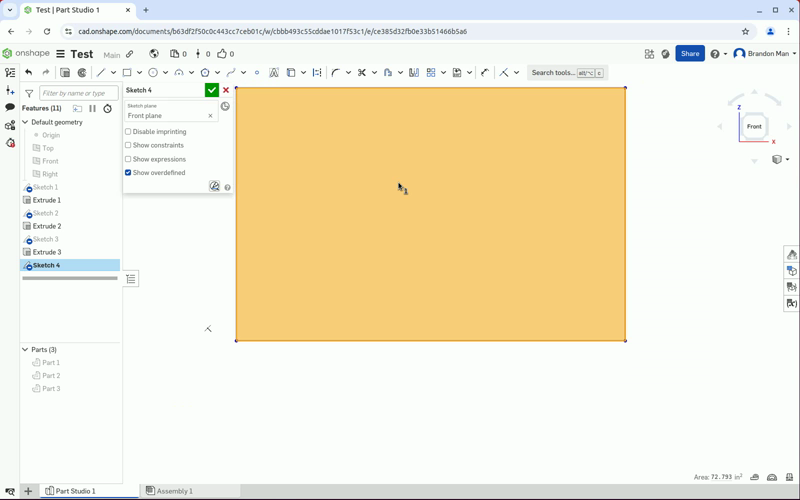
scroll(-6)
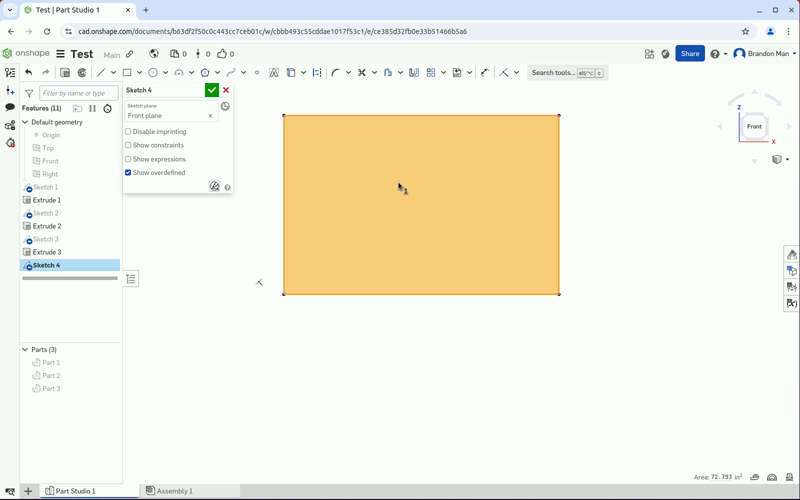
scroll(-6)
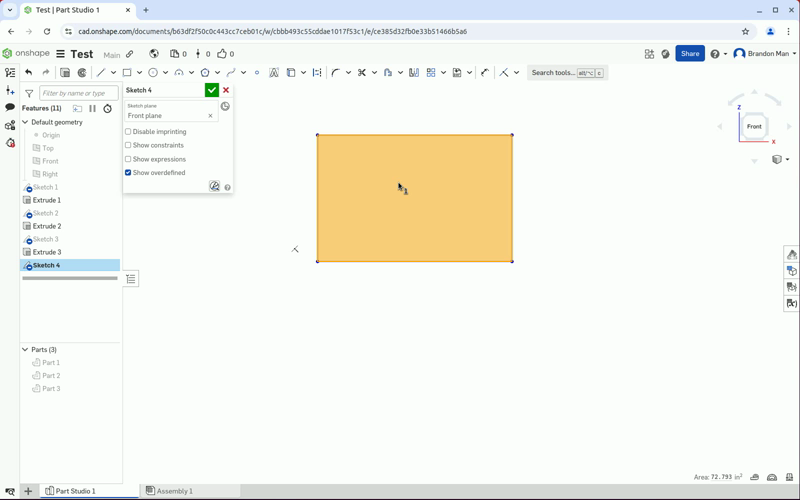
scroll(-6)
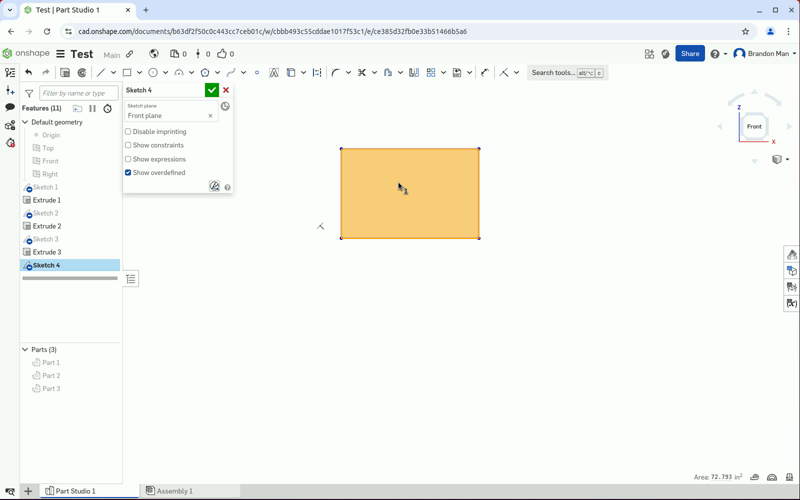
scroll(-6)
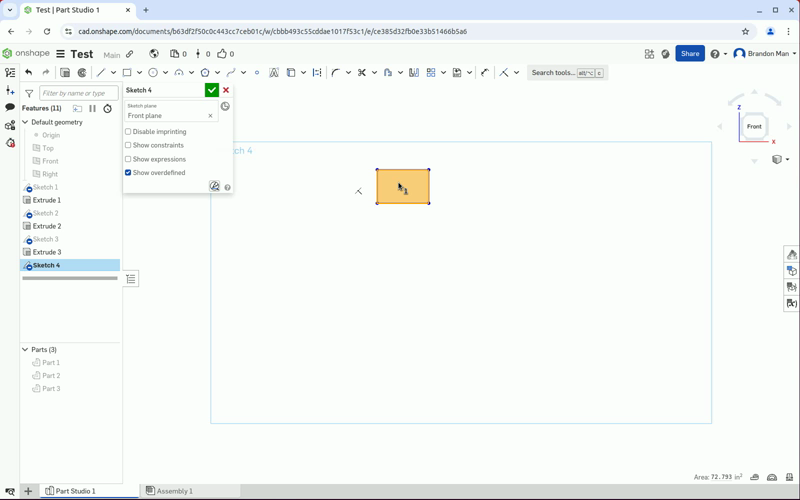
mouse_move(73, 352)
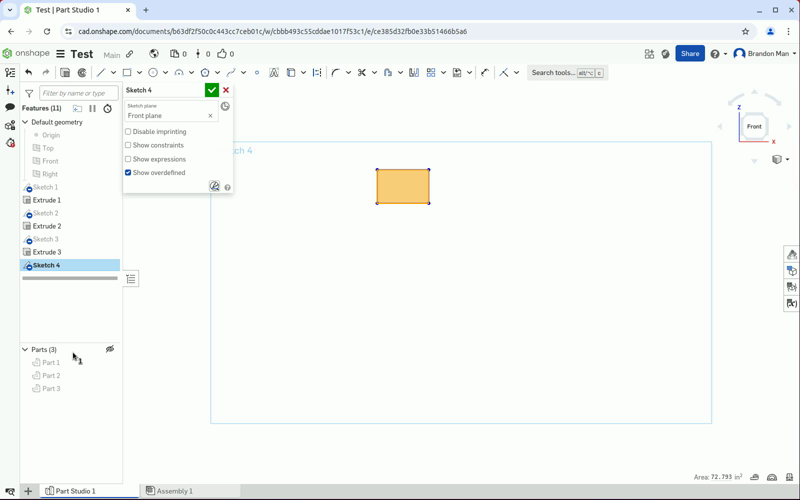
key(shift+y)
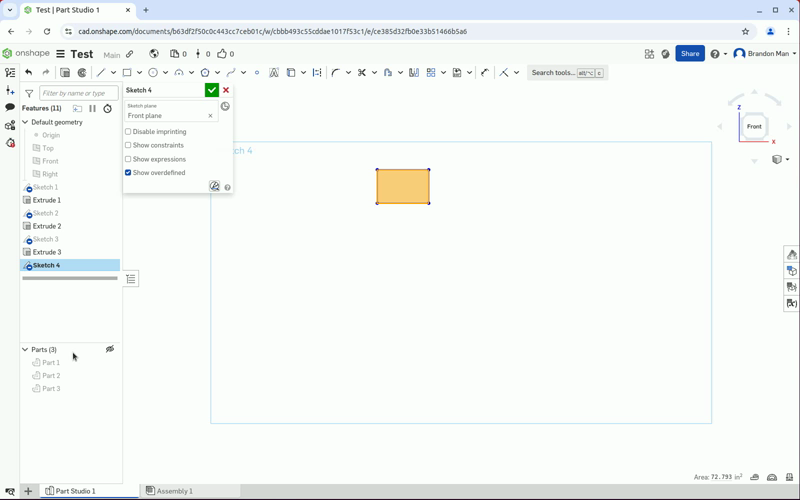
key(shift+e)
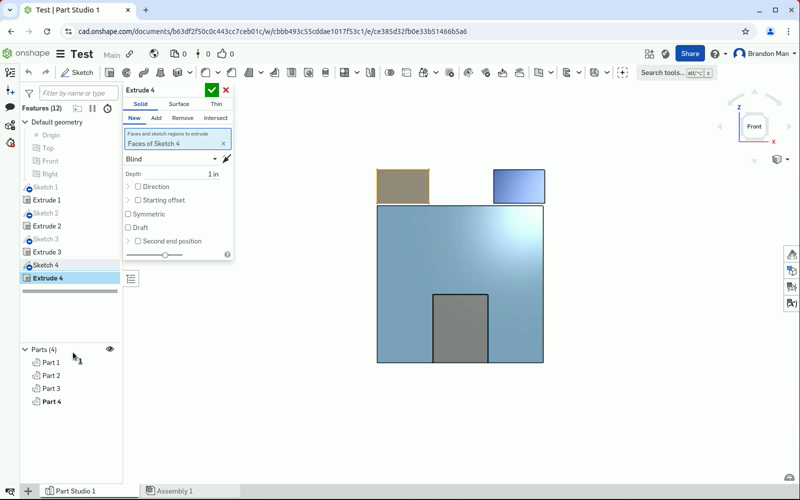
mouse_move(143, 106)
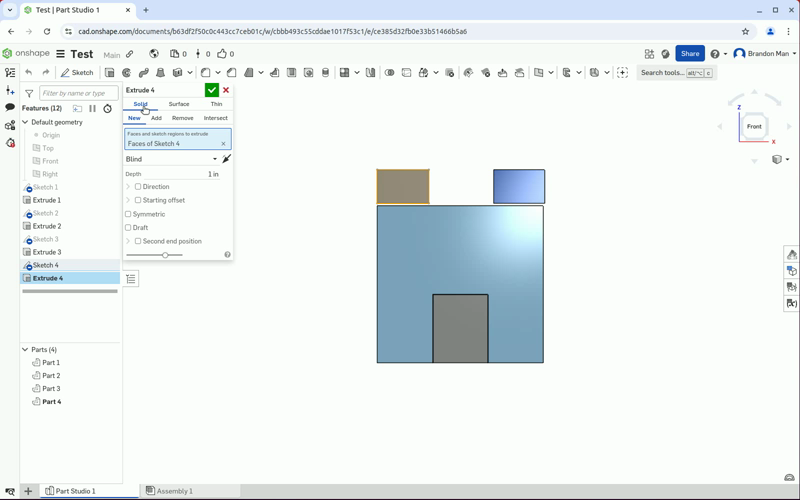
click(143, 106)
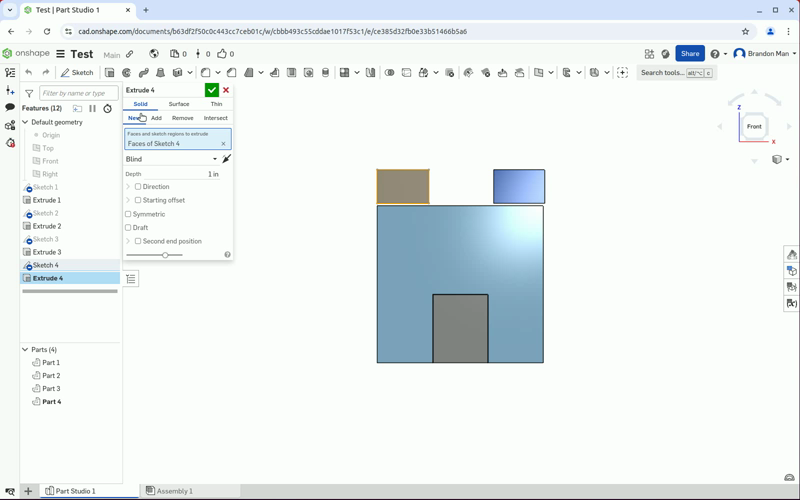
mouse_move(137, 120)
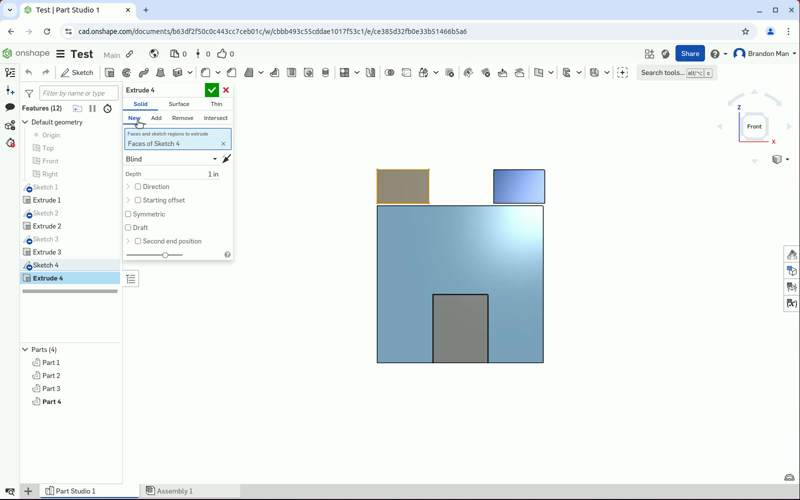
click(137, 120)
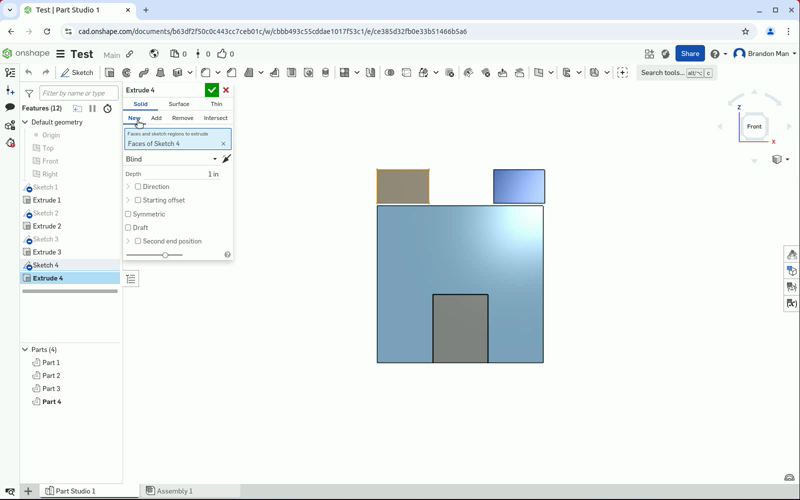
key(tab, 4)
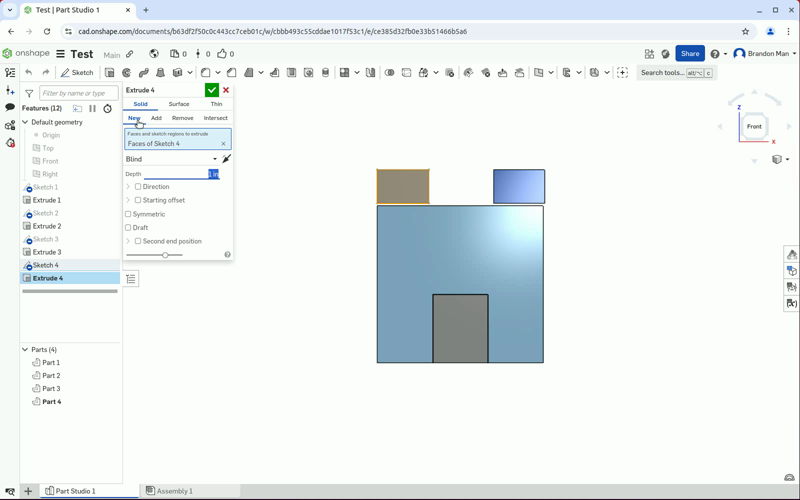
text(20.46)
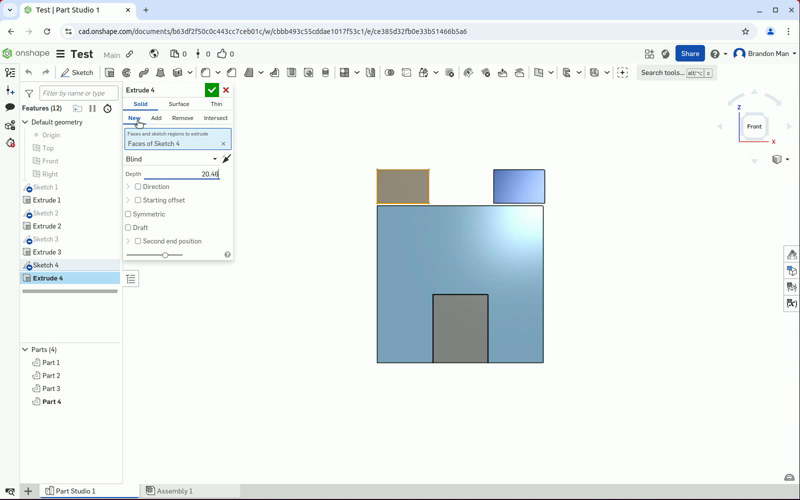
key(enter)
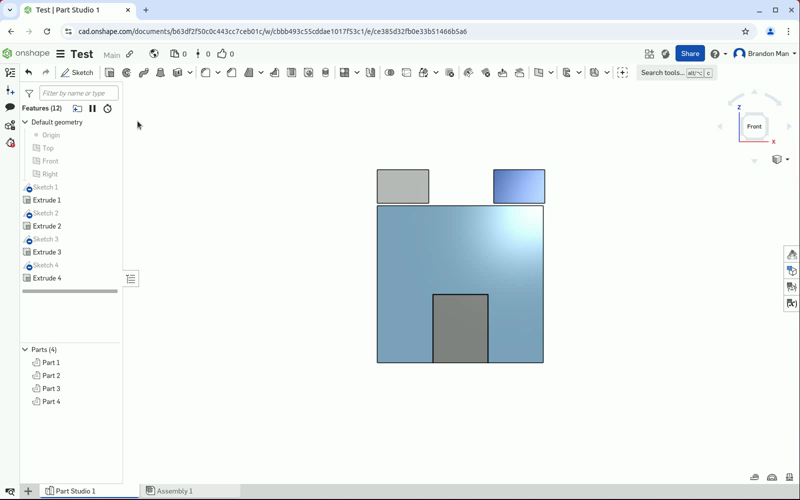
key(shift+h)
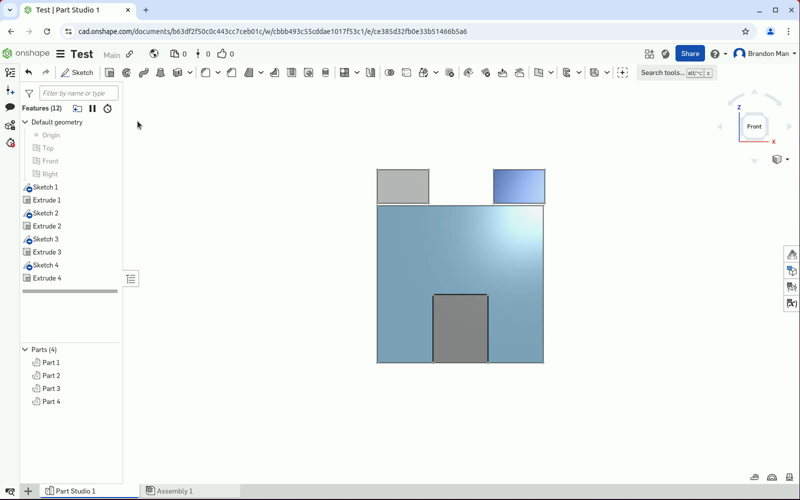
key(shift+h)
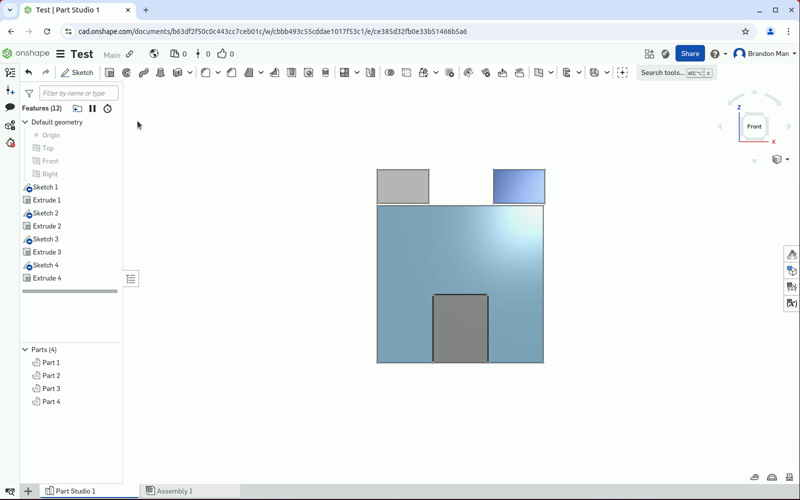
key(shift+7)
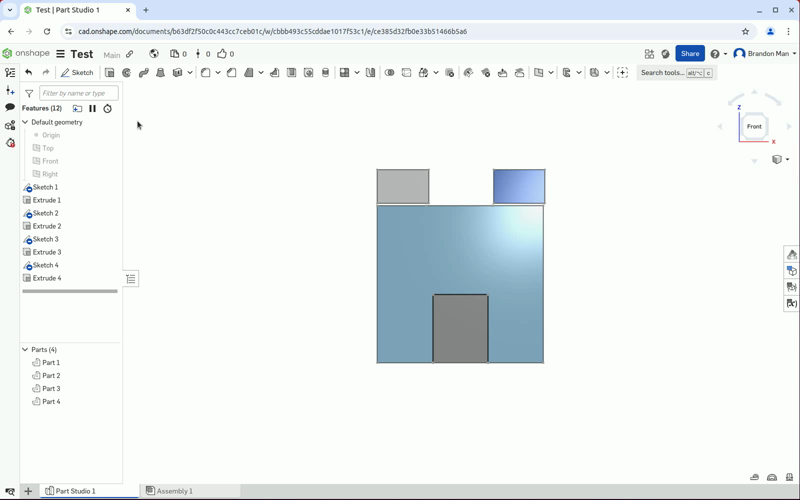
key(left, 2)
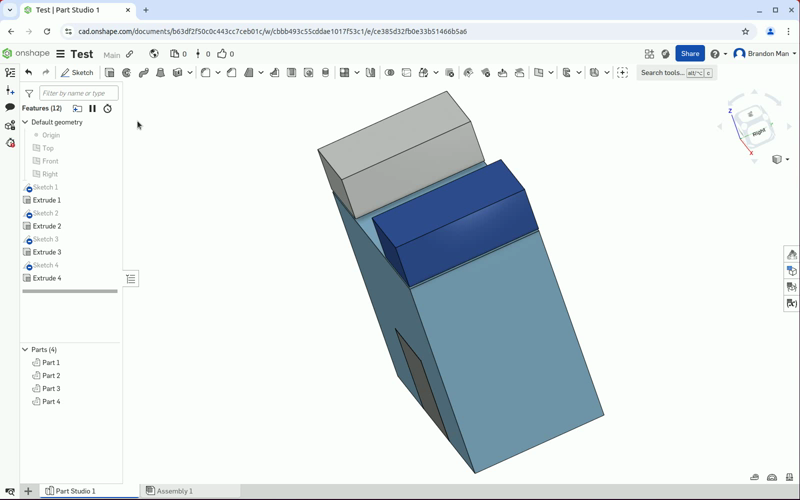
key(down, 2)
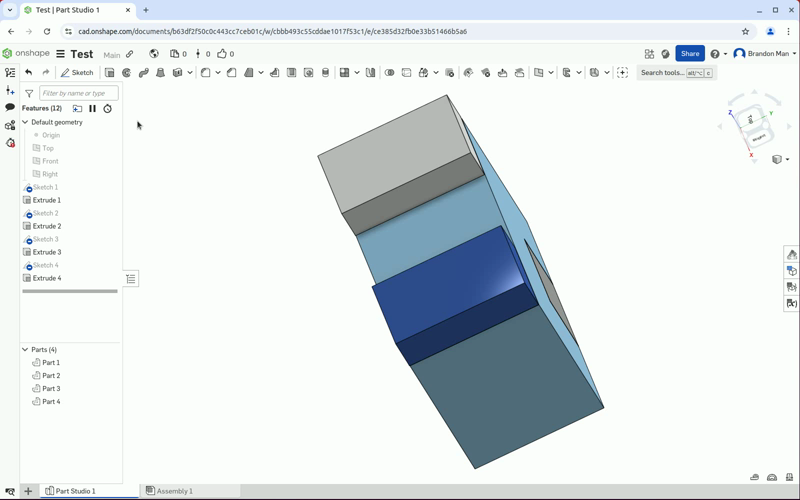
key(up, 2)
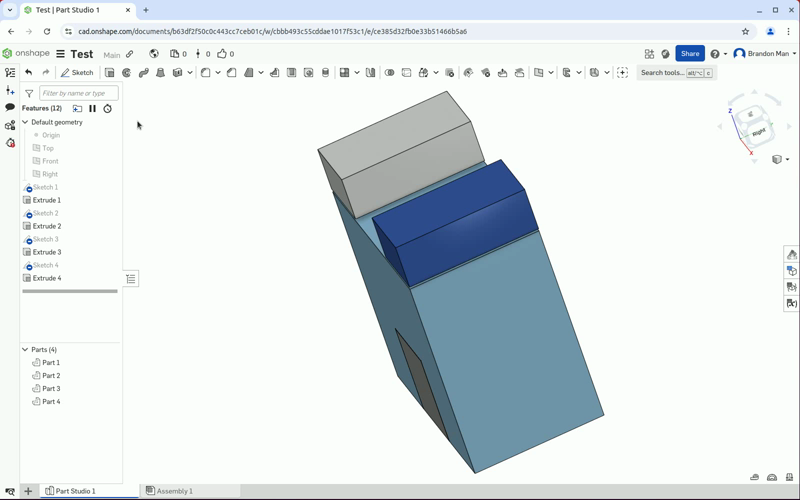
key(right, 2)
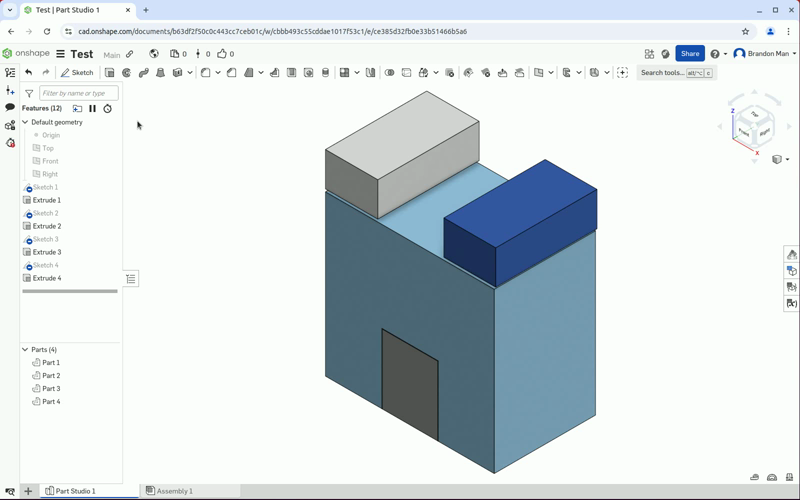
mouse_move(73, 189)
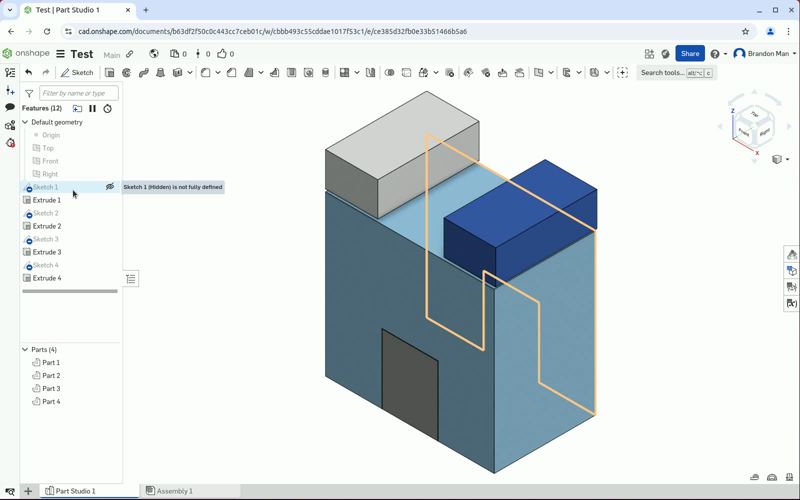
click(73, 189)